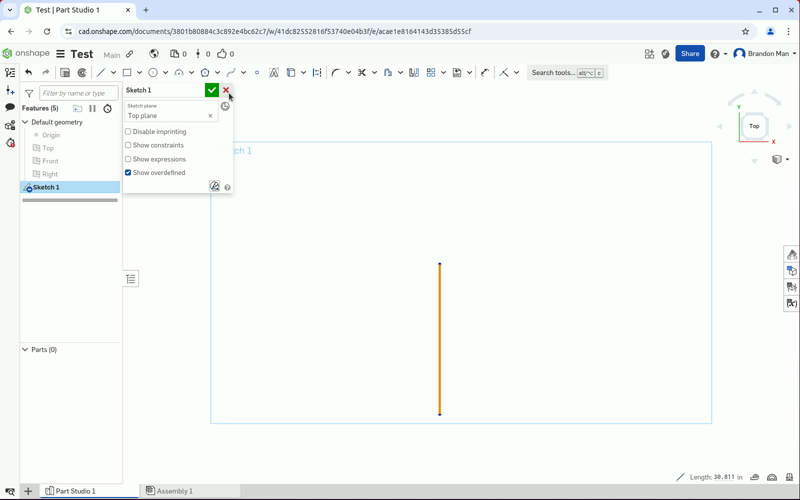
key(shift+h)
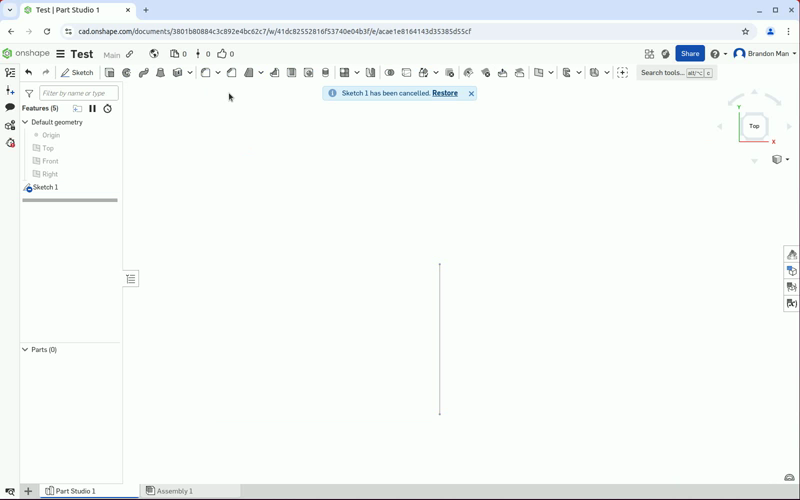
key(shift+s)
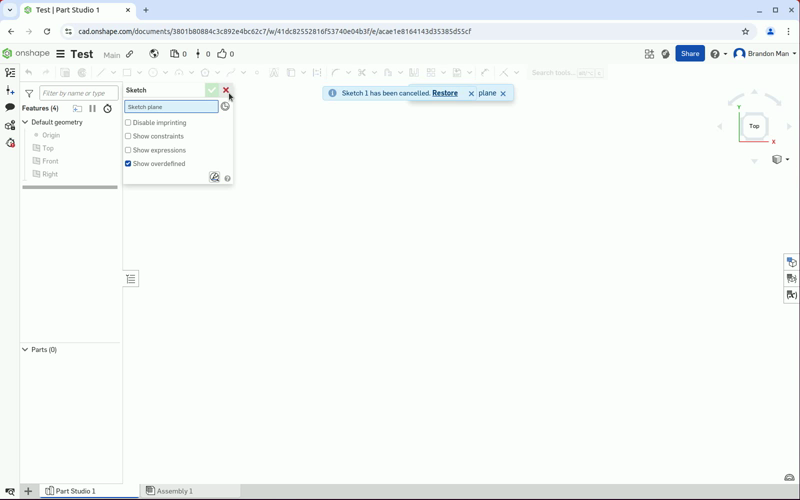
mouse_move(73, 150)
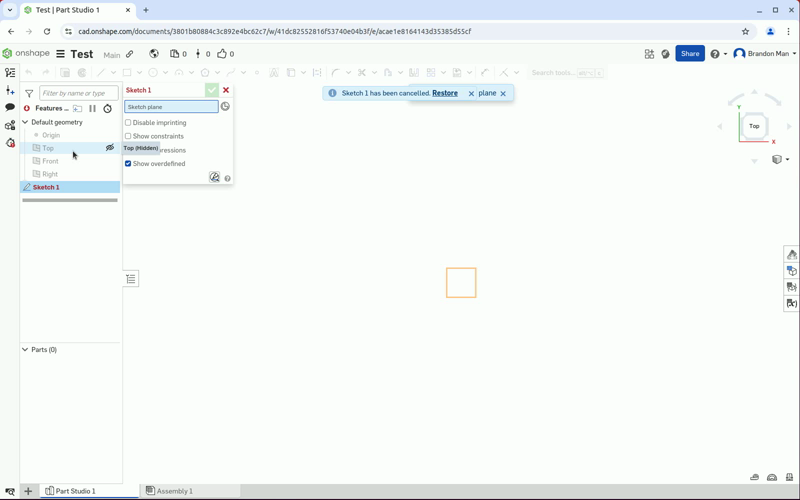
click(73, 150)
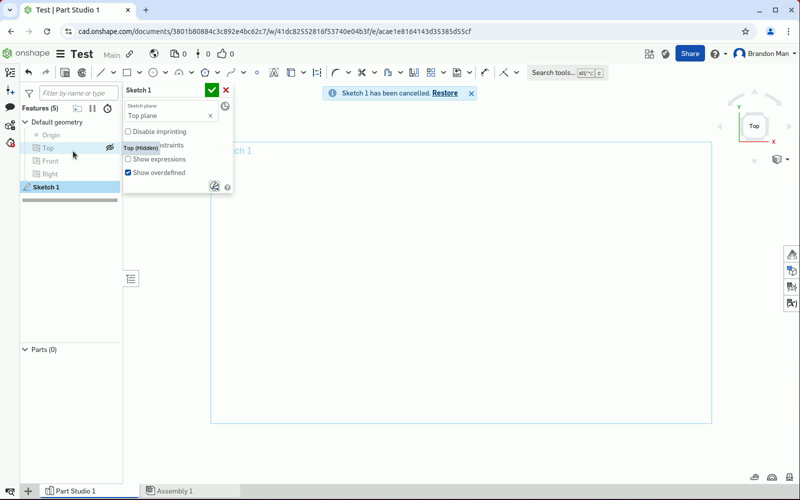
mouse_move(73, 352)
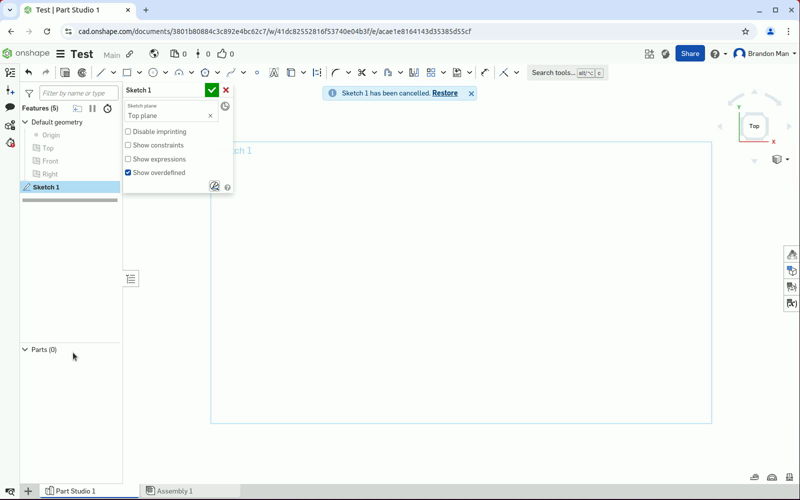
key(y)
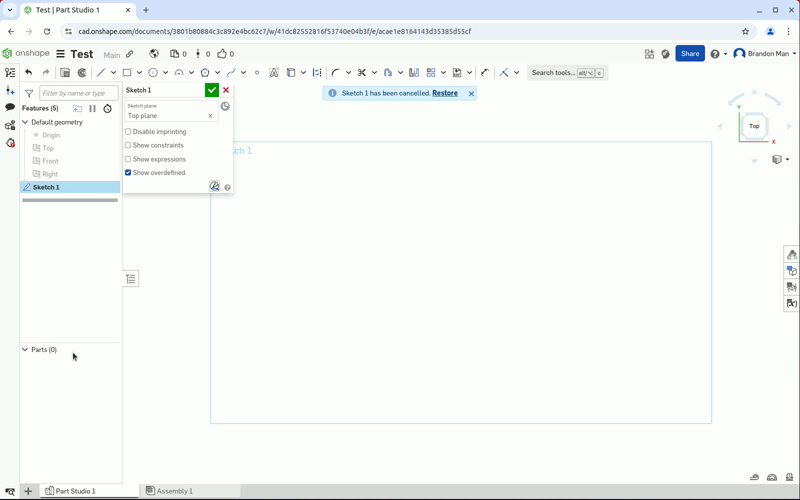
key(l)
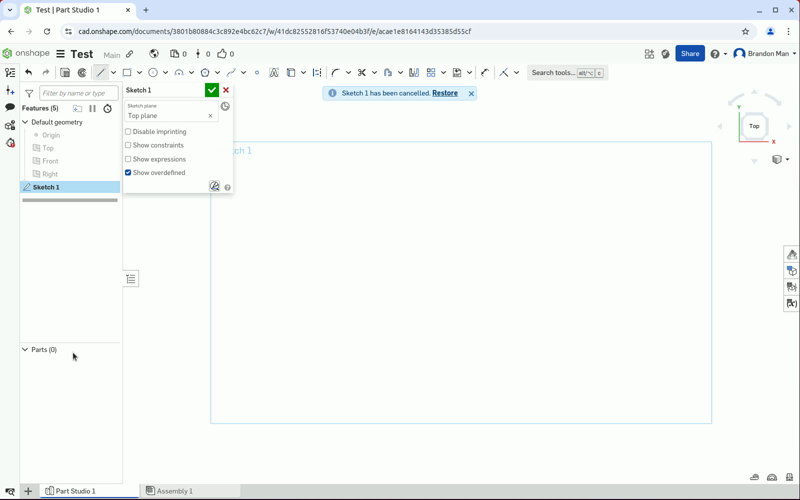
key_down(shift)
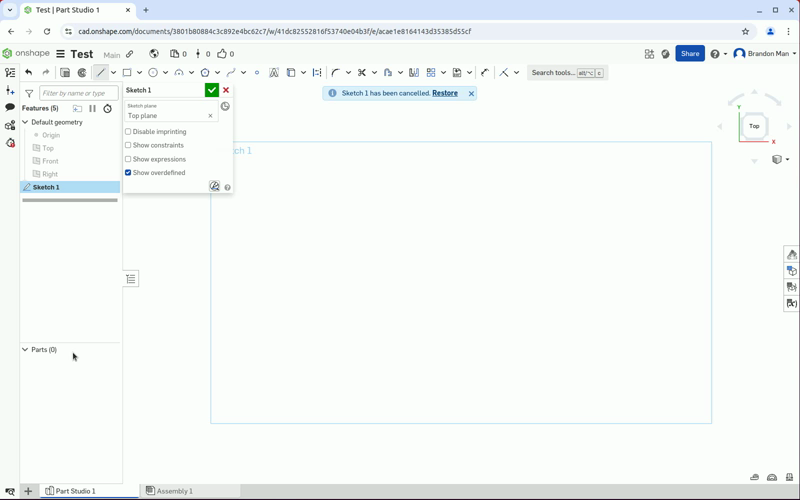
mouse_move(440, 290)
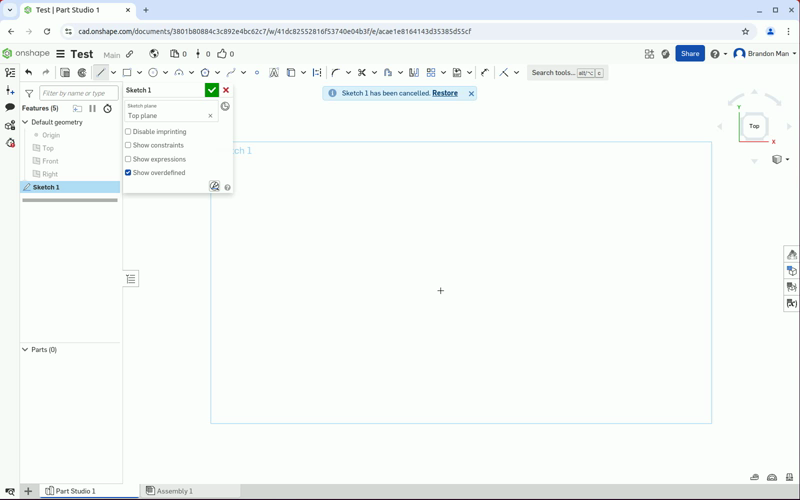
click(440, 290)
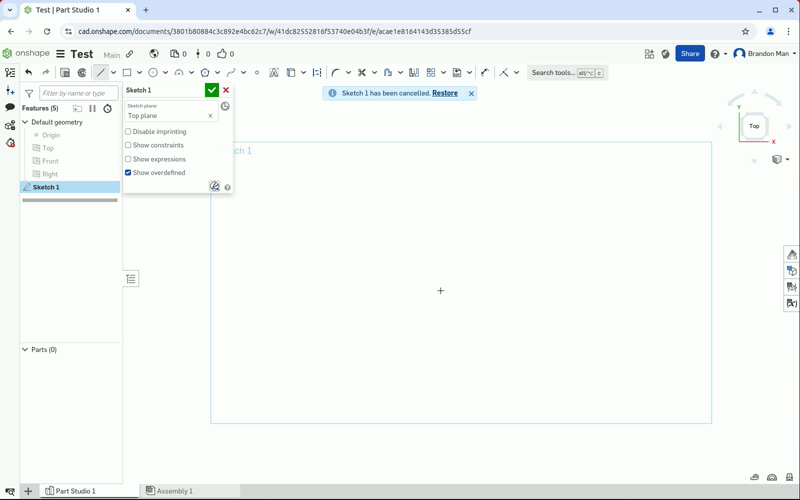
key_up(shift)
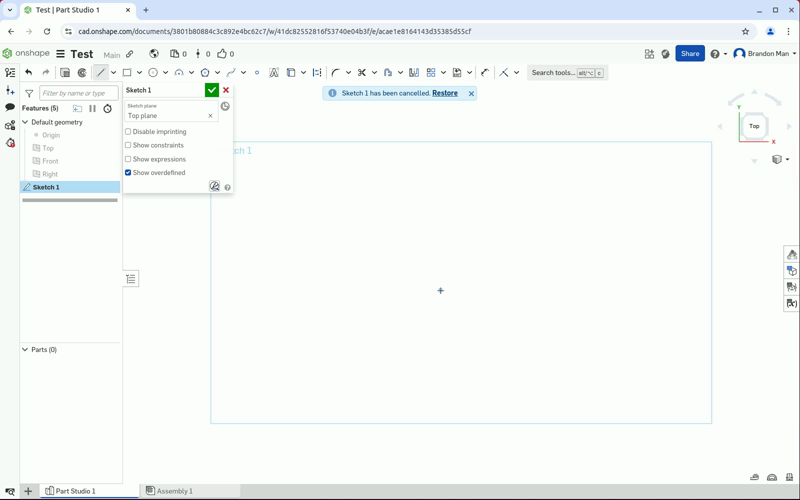
key_down(shift)
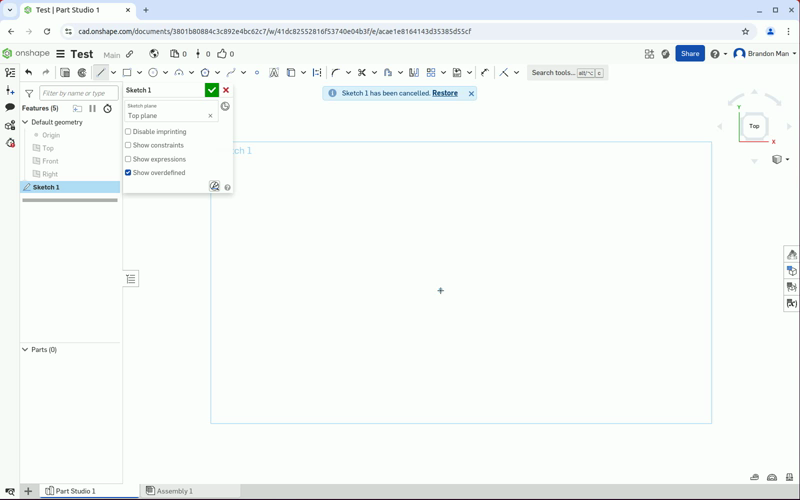
mouse_move(470, 290)
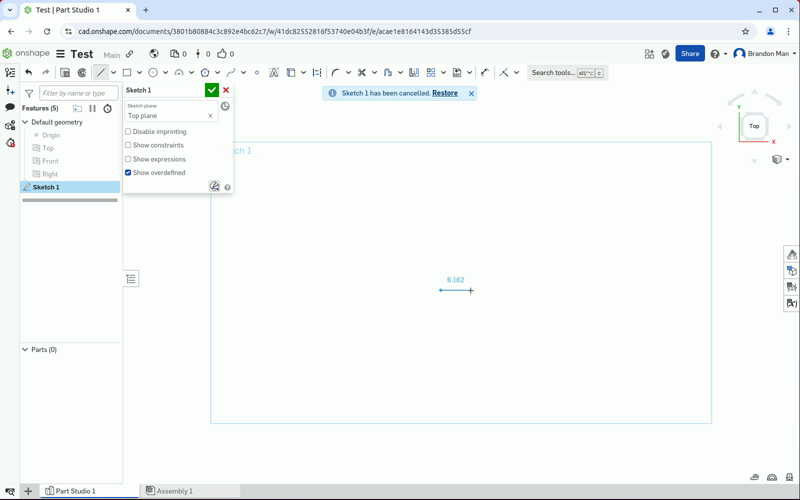
mouse_move(482, 290)
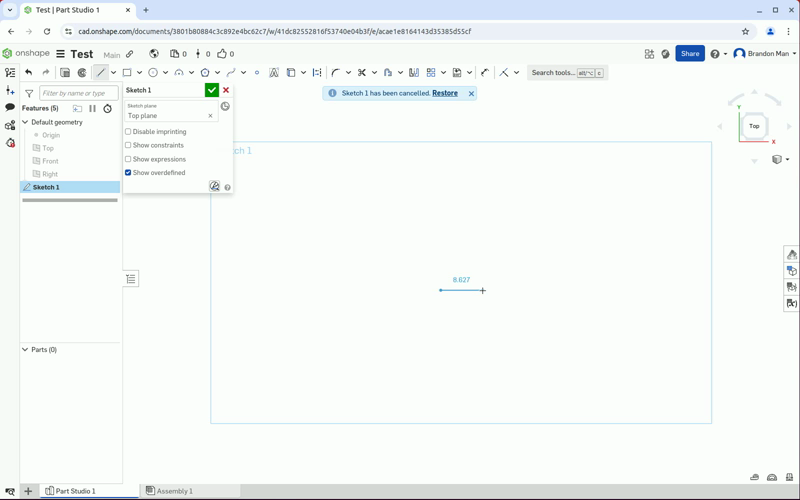
click(482, 290)
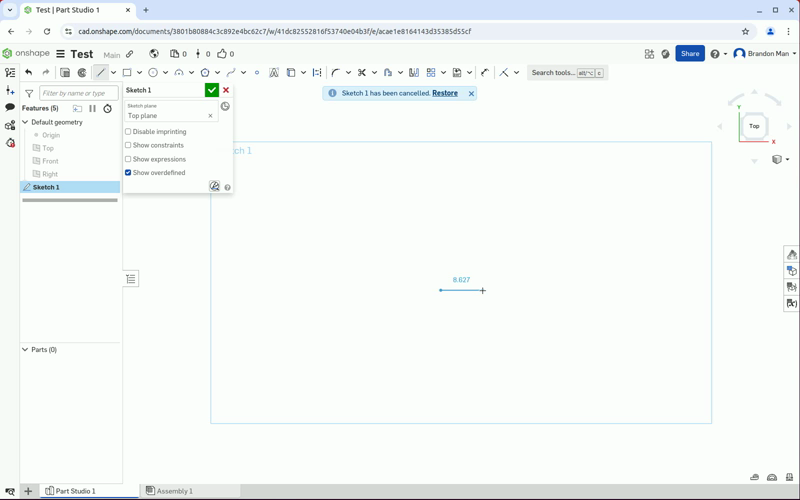
key_up(shift)
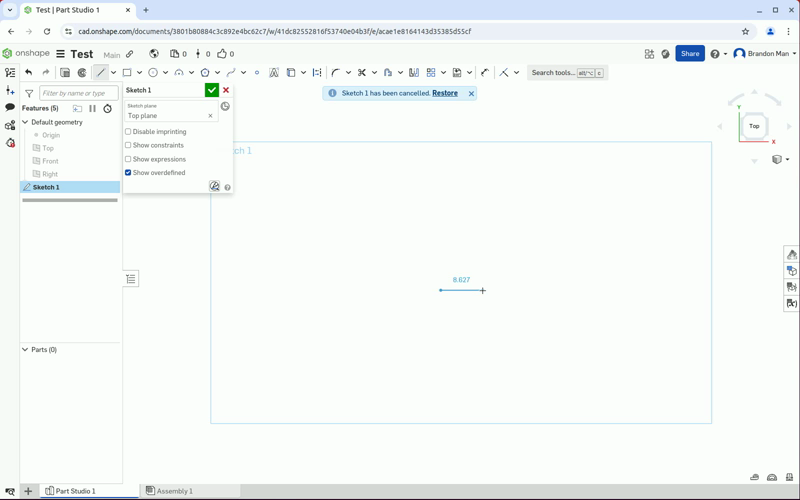
key_down(shift)
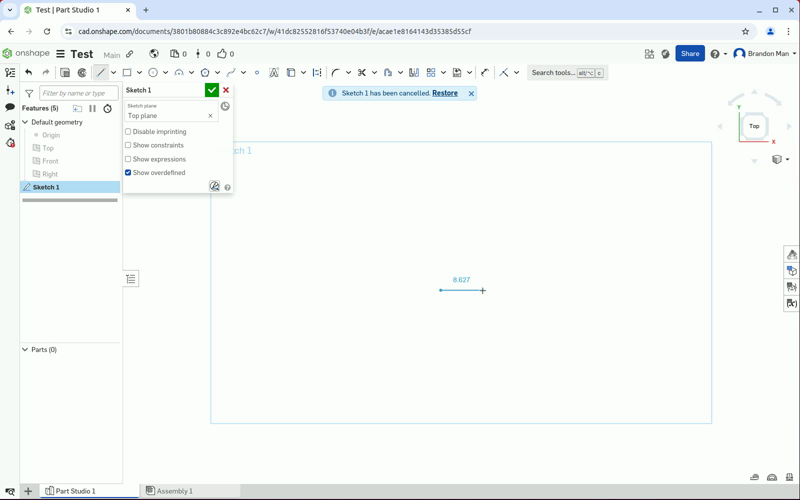
mouse_move(512, 290)
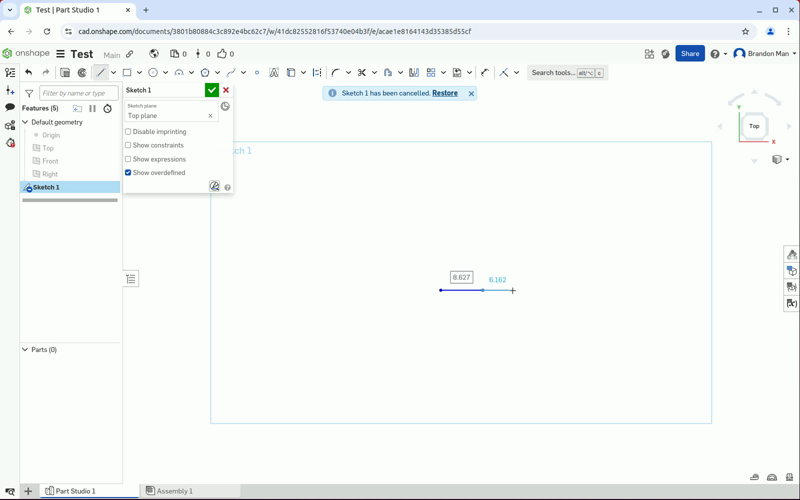
mouse_move(482, 276)
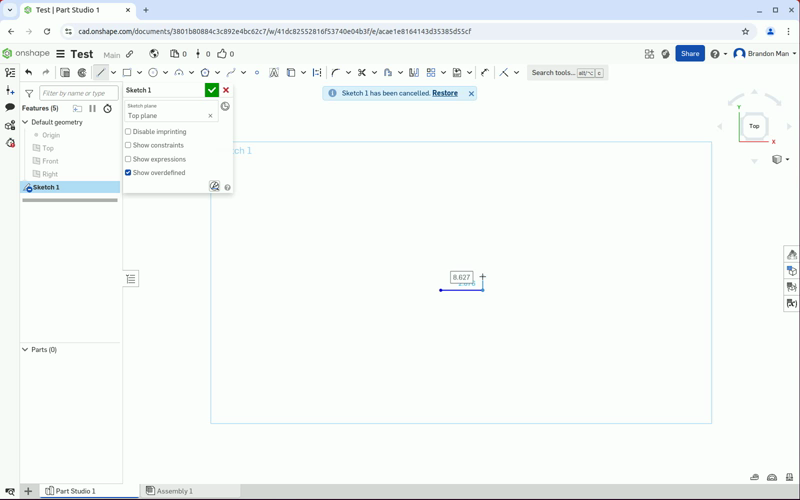
click(482, 276)
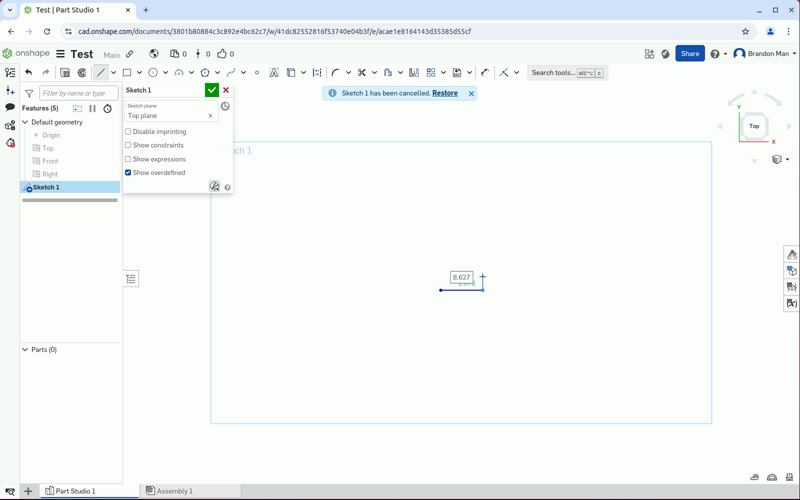
key_up(shift)
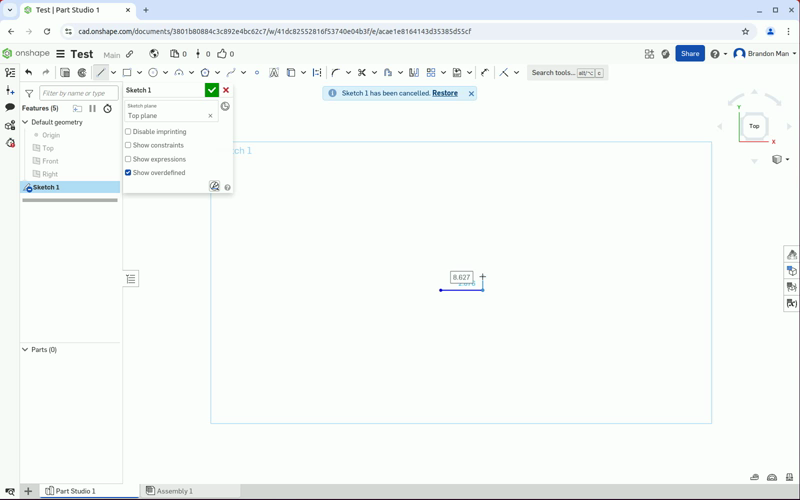
key_down(shift)
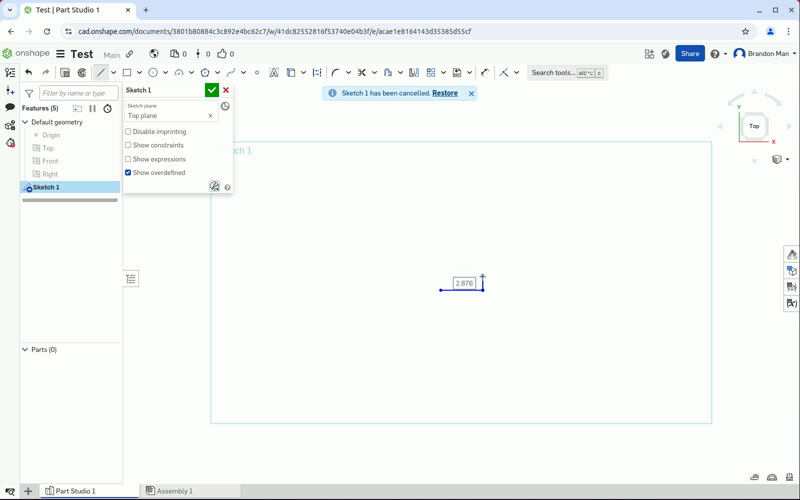
mouse_move(512, 276)
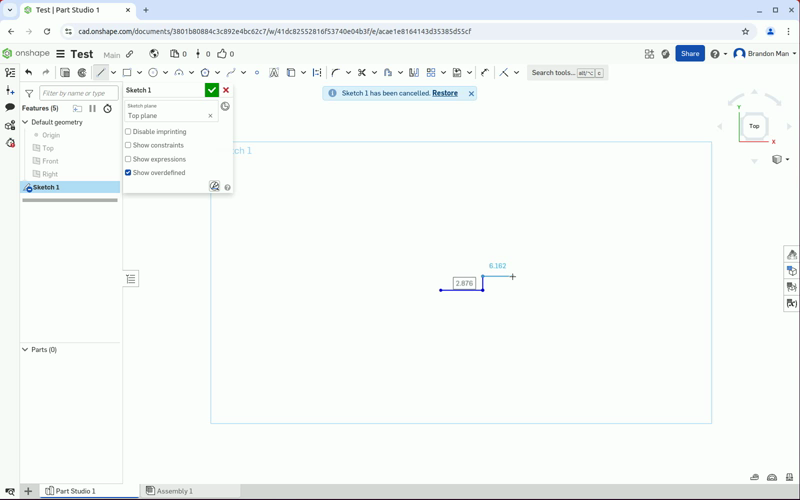
mouse_move(440, 276)
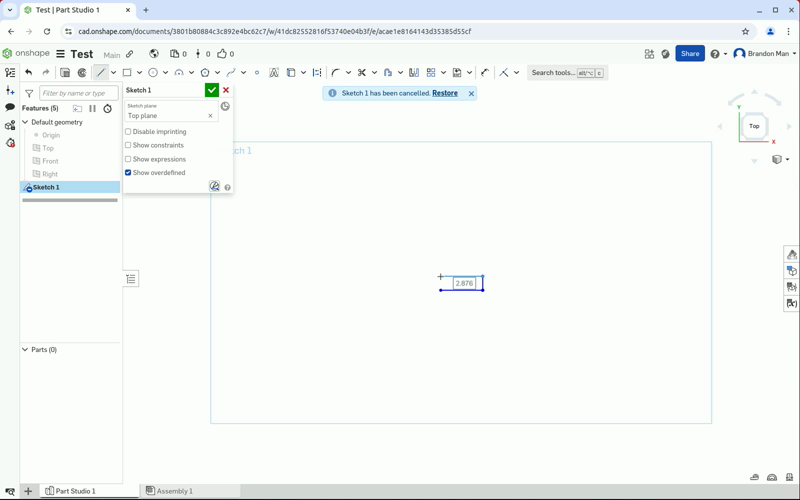
click(440, 276)
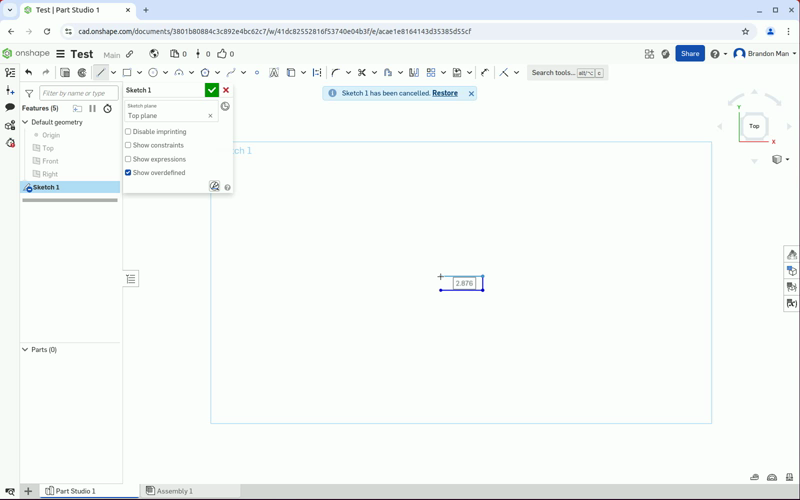
key_up(shift)
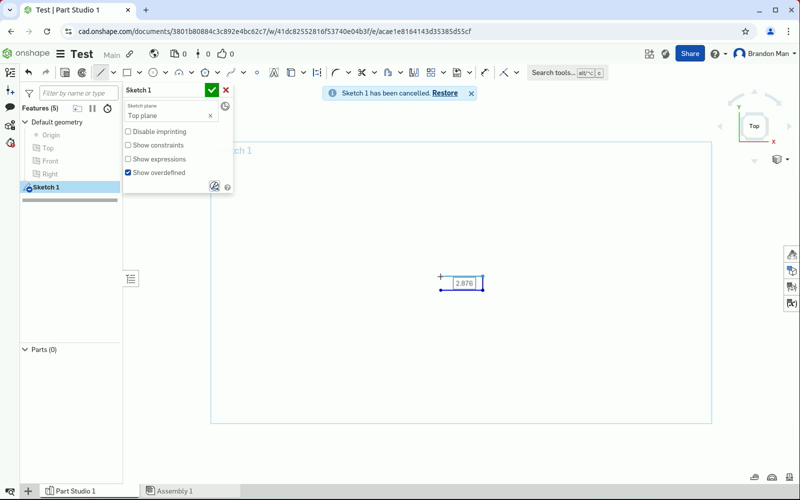
mouse_move(470, 276)
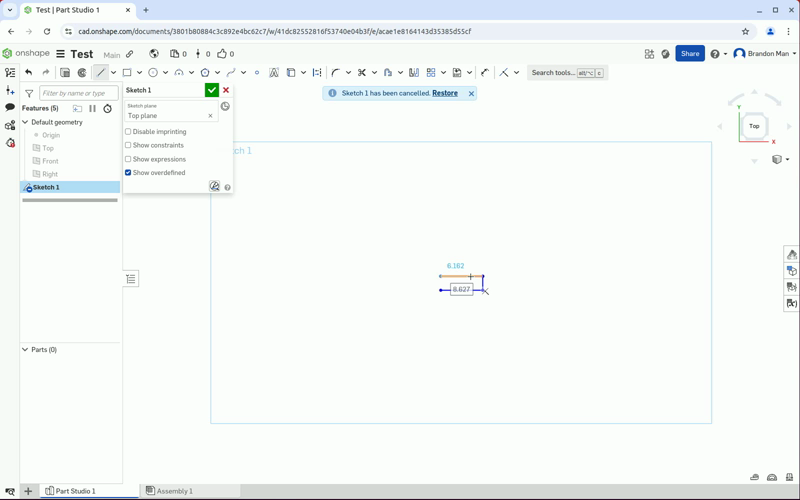
key_down(shift)
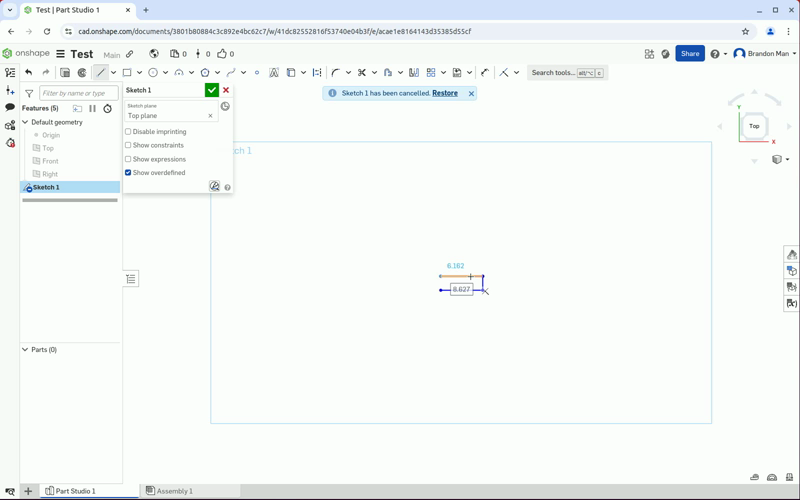
mouse_move(440, 290)
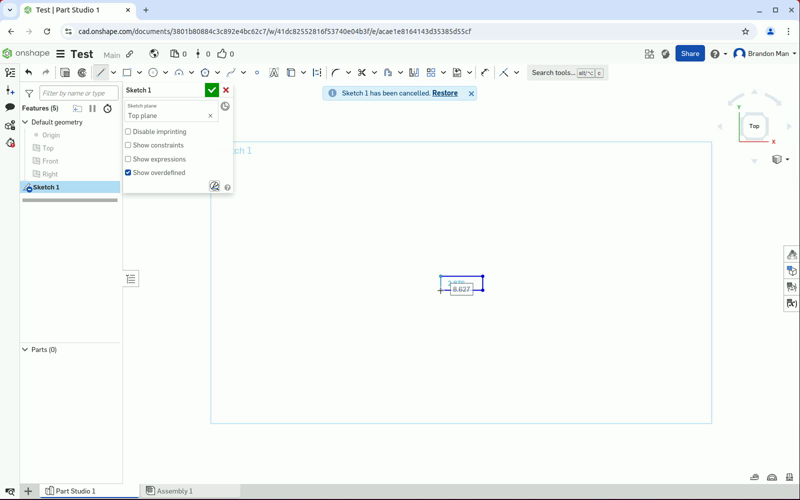
key_up(shift)
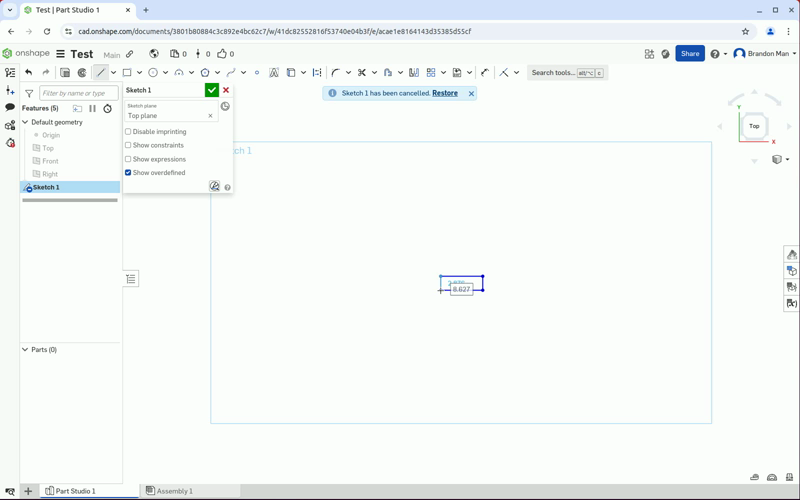
click(440, 290)
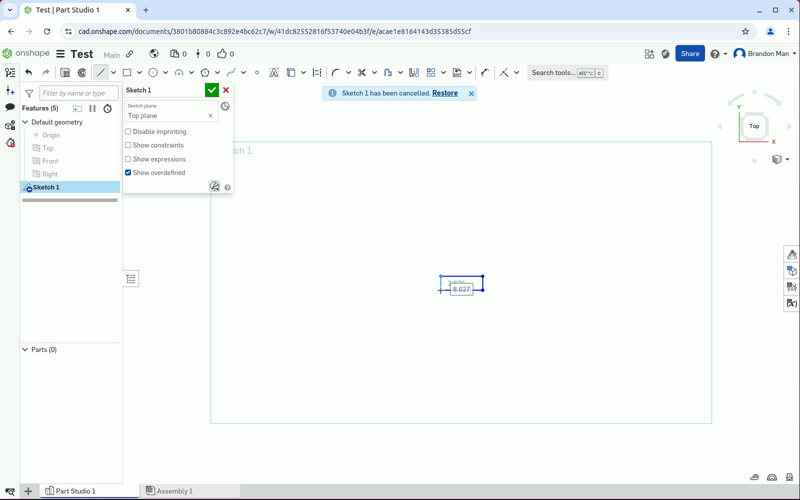
key(esc)
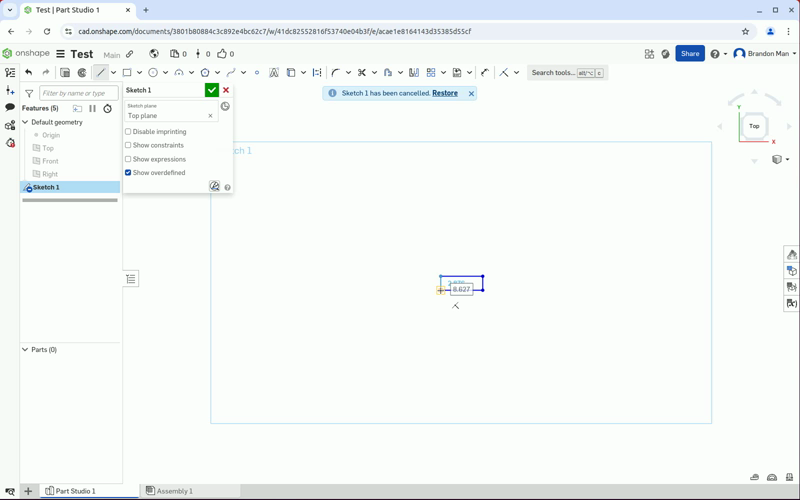
mouse_move(469, 286)
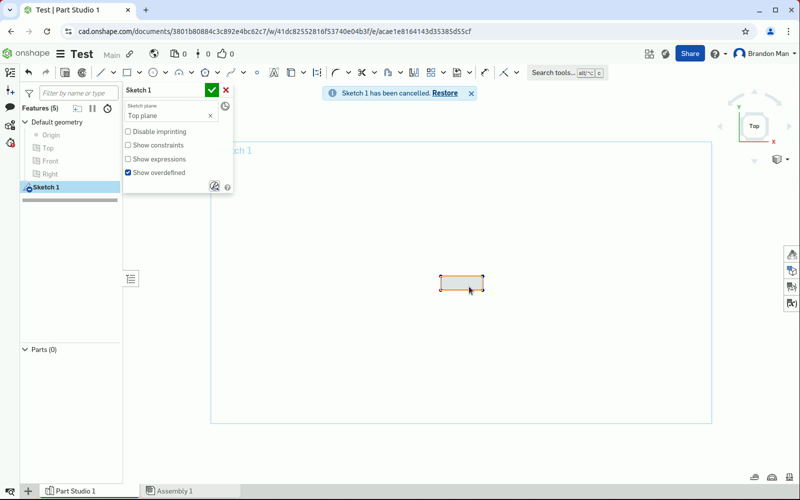
scroll(6)
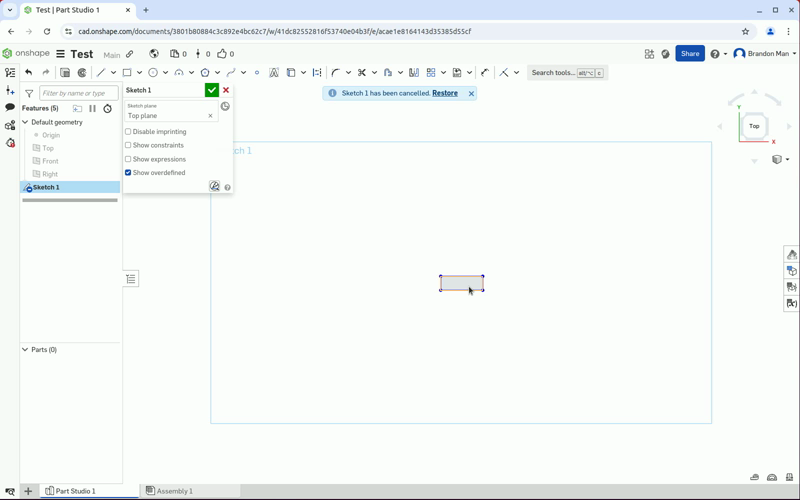
scroll(6)
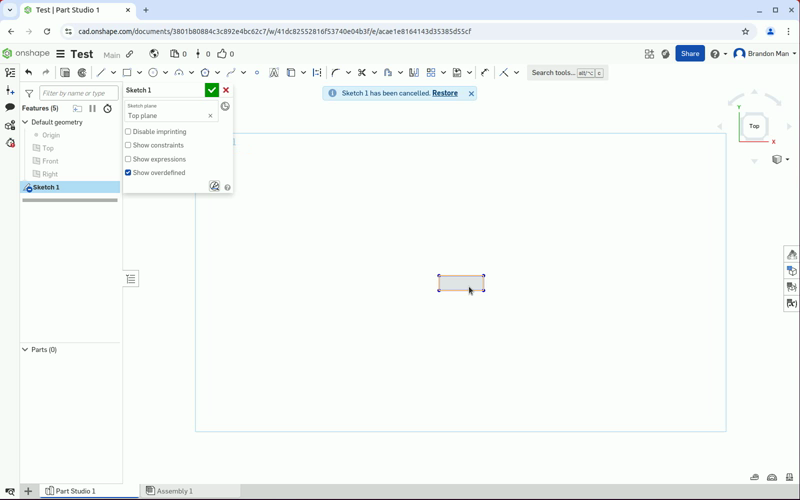
scroll(6)
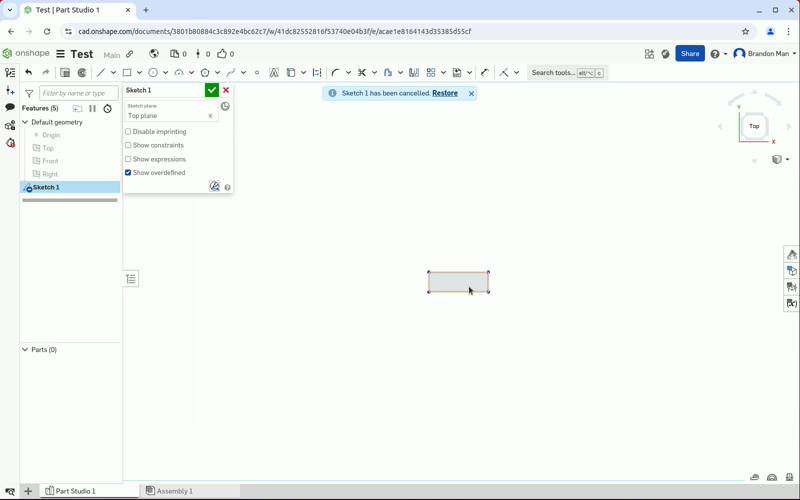
scroll(6)
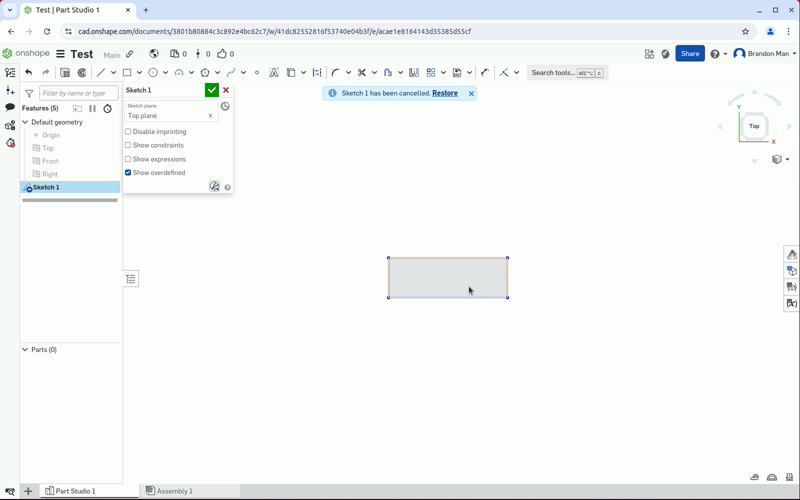
scroll(6)
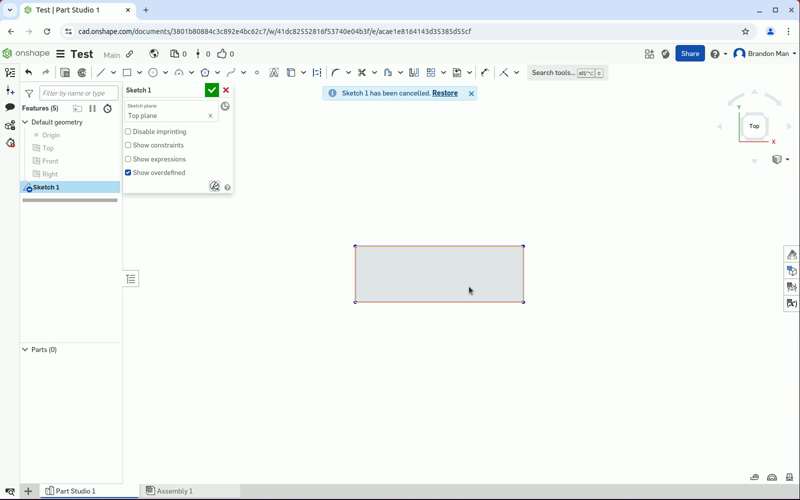
scroll(6)
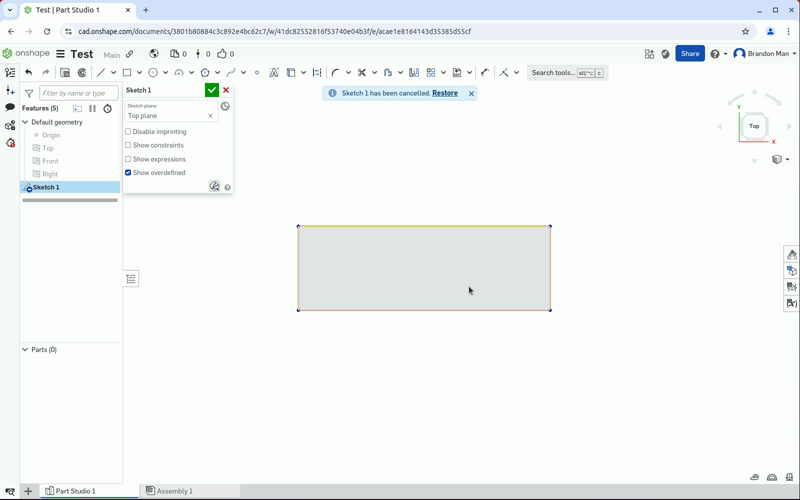
scroll(6)
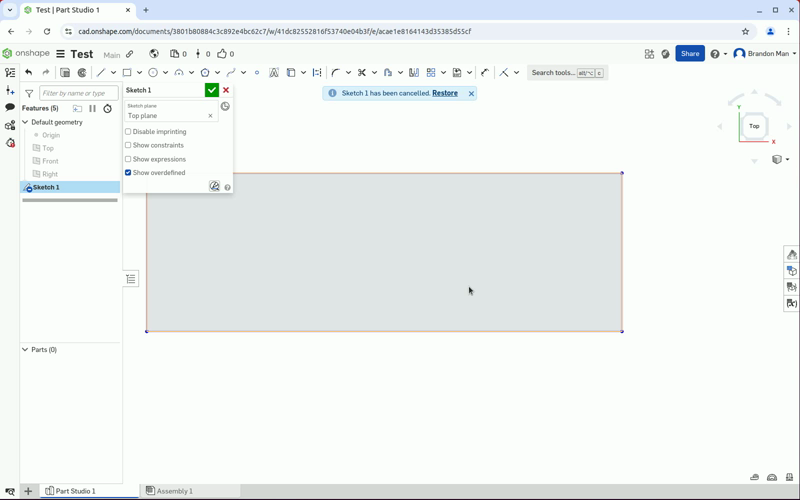
click(469, 286)
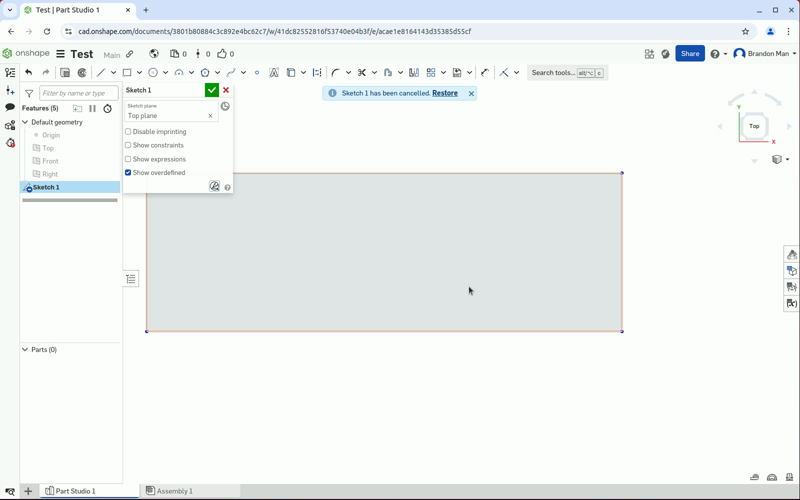
scroll(-6)
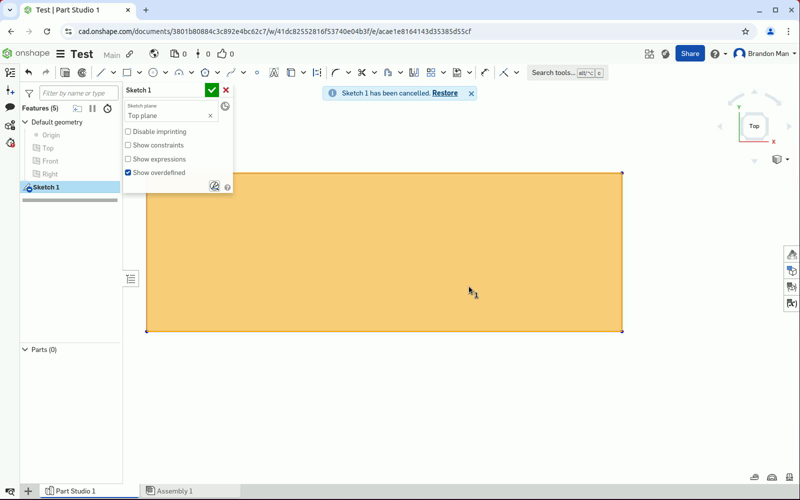
scroll(-6)
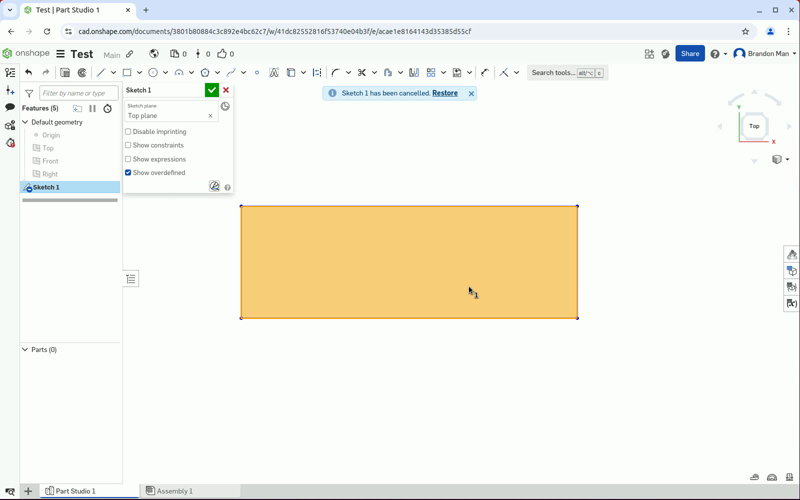
scroll(-6)
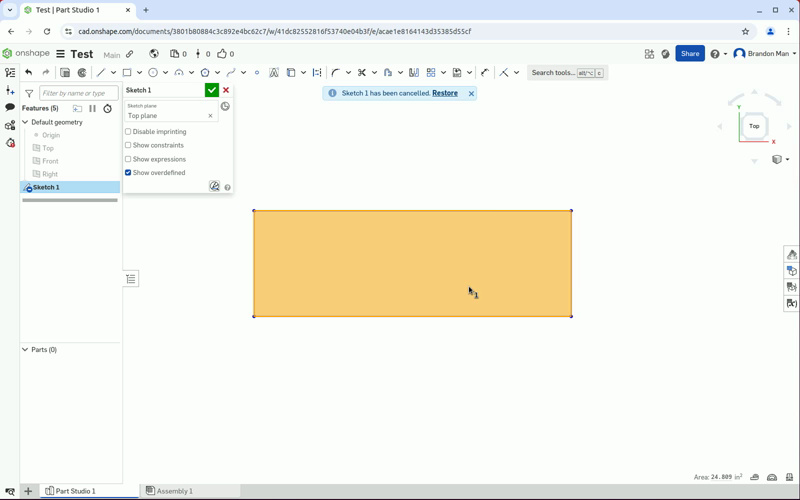
scroll(-6)
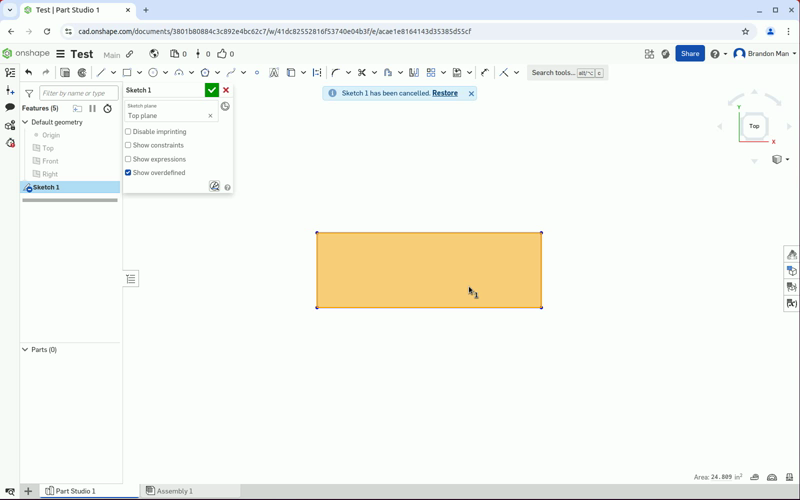
scroll(-6)
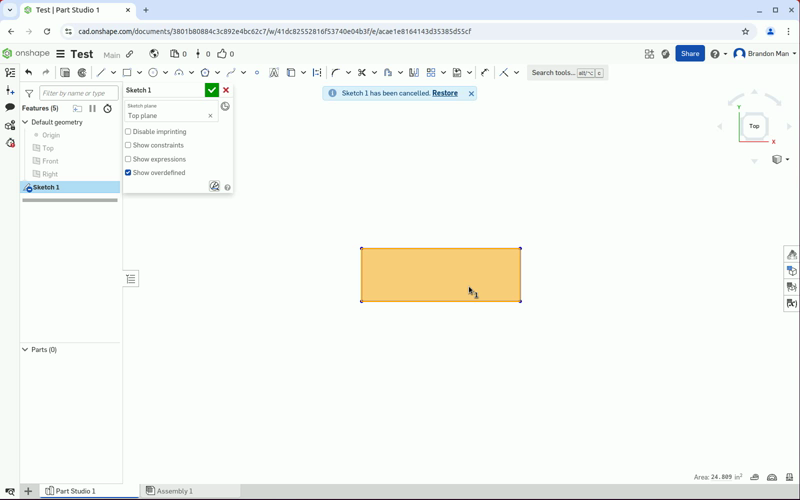
scroll(-6)
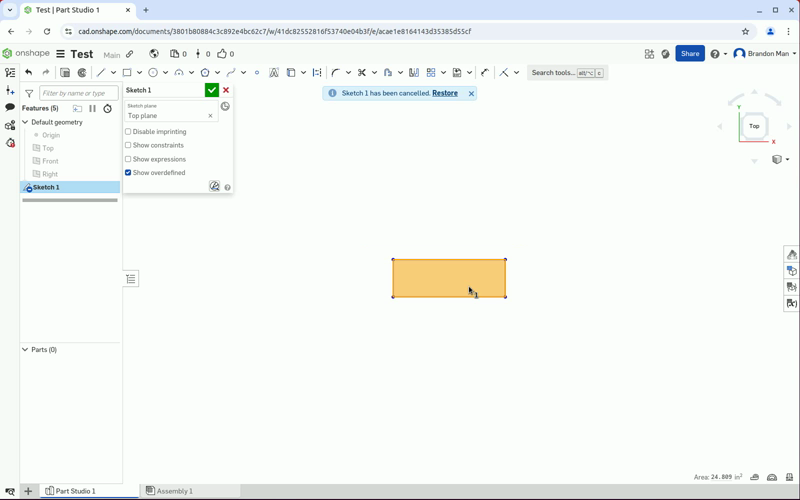
scroll(-6)
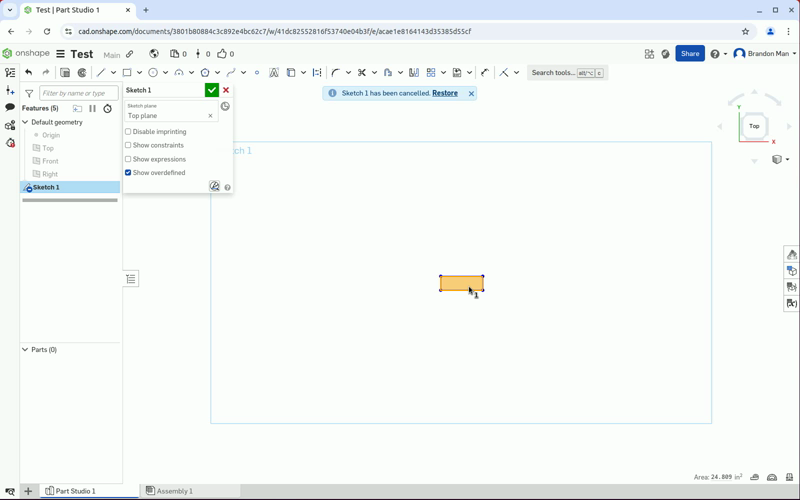
mouse_move(73, 352)
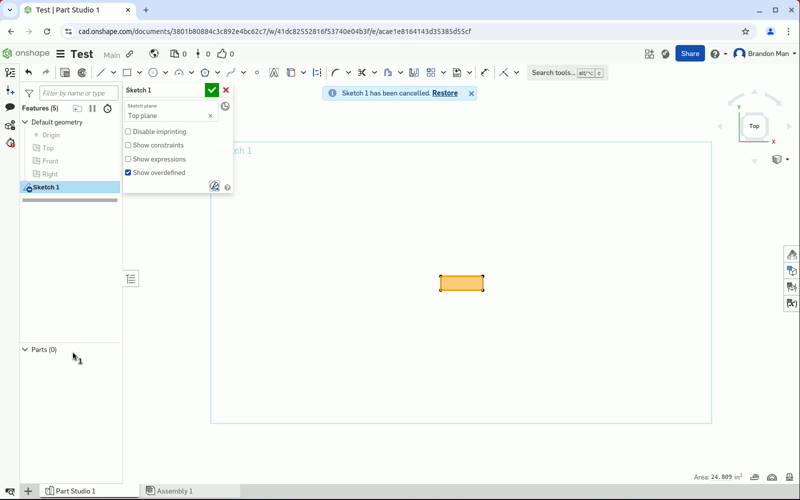
key(shift+y)
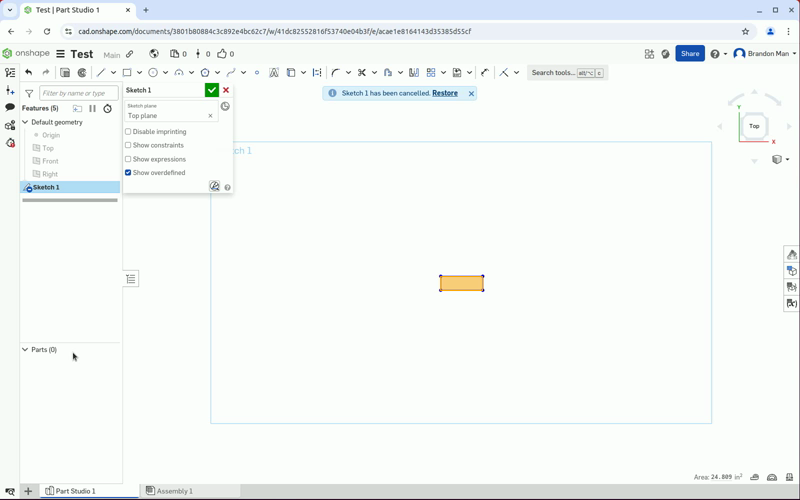
key(shift+e)
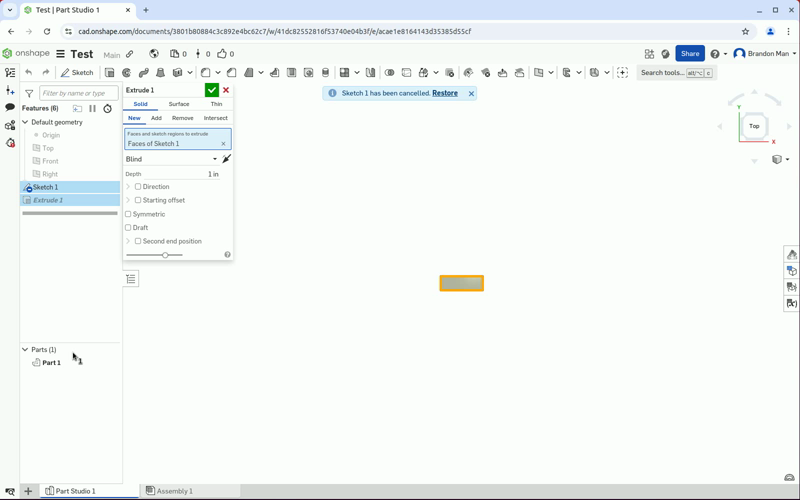
mouse_move(143, 106)
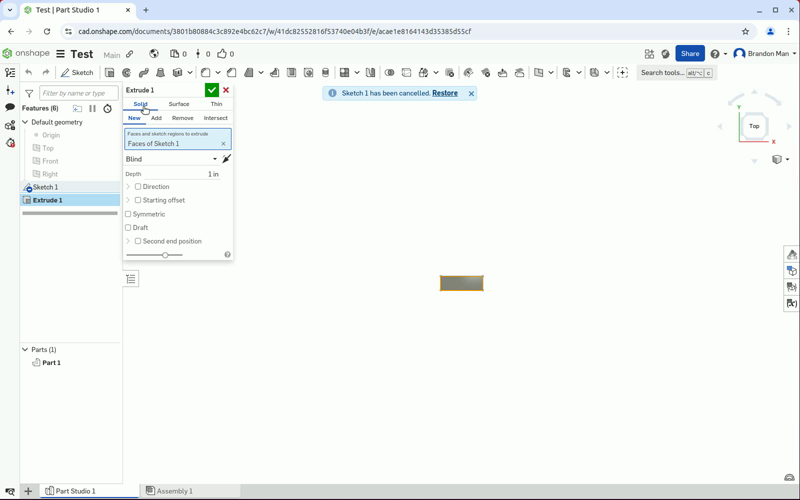
click(143, 106)
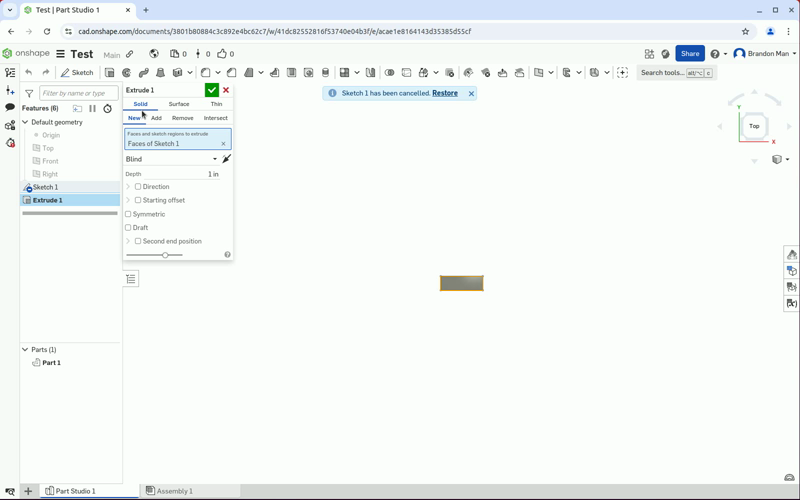
mouse_move(137, 120)
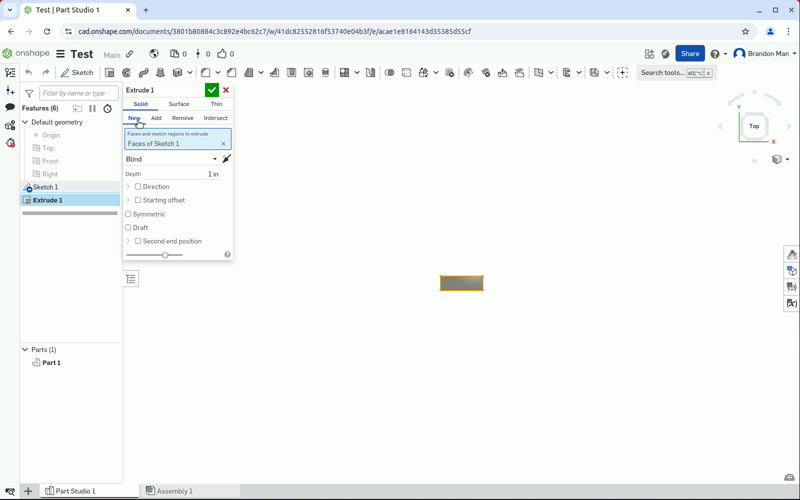
click(137, 120)
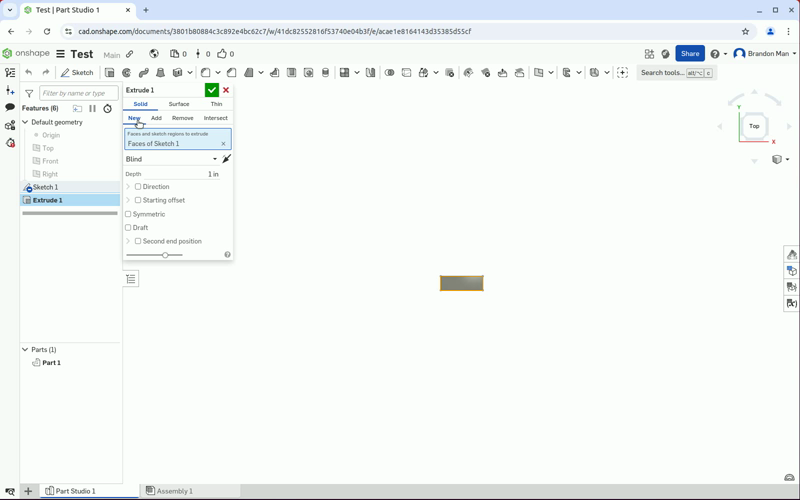
key(tab, 4)
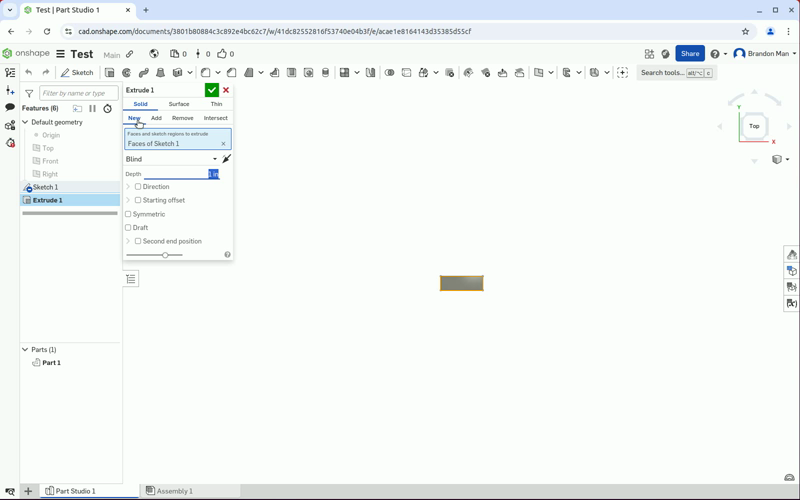
text(10.591)
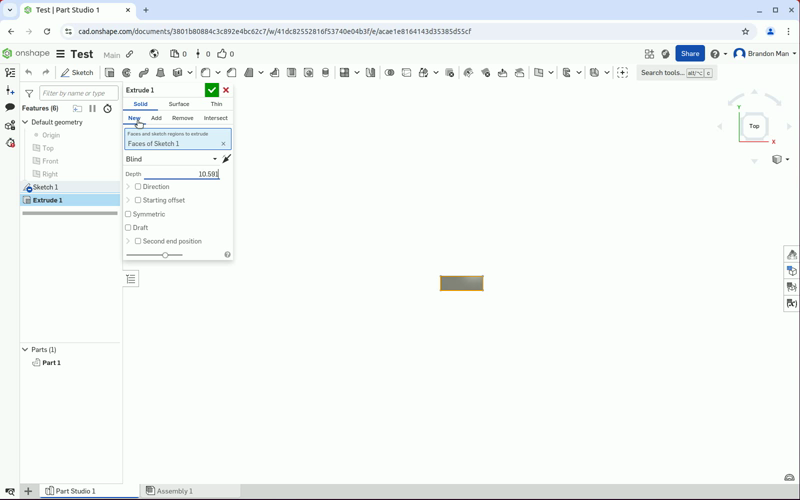
key(enter)
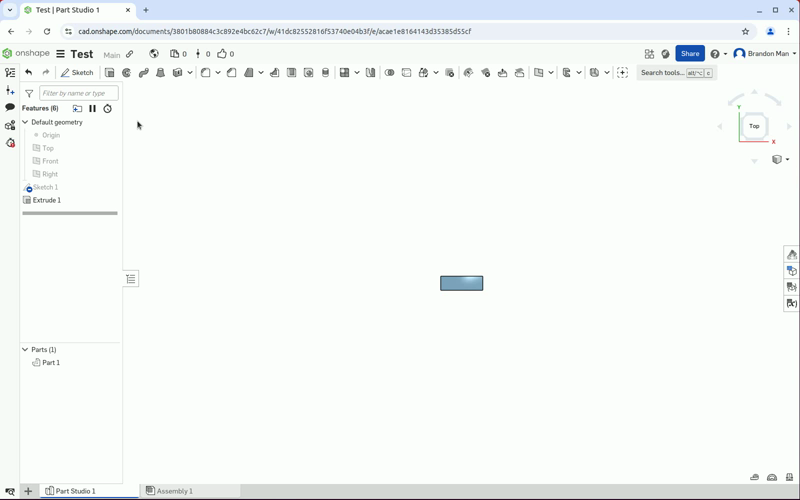
key(shift+h)
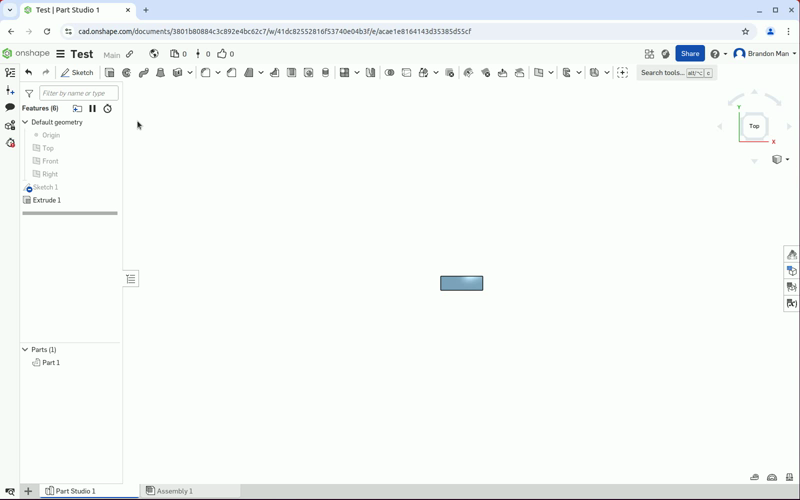
key(shift+h)
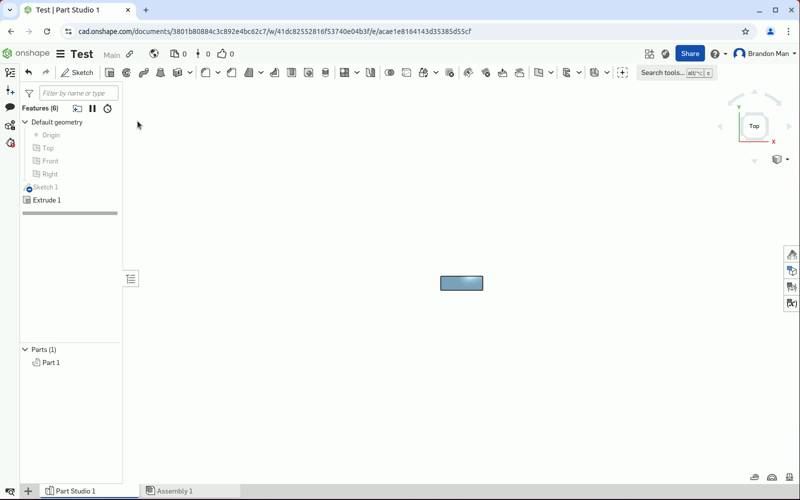
mouse_move(73, 189)
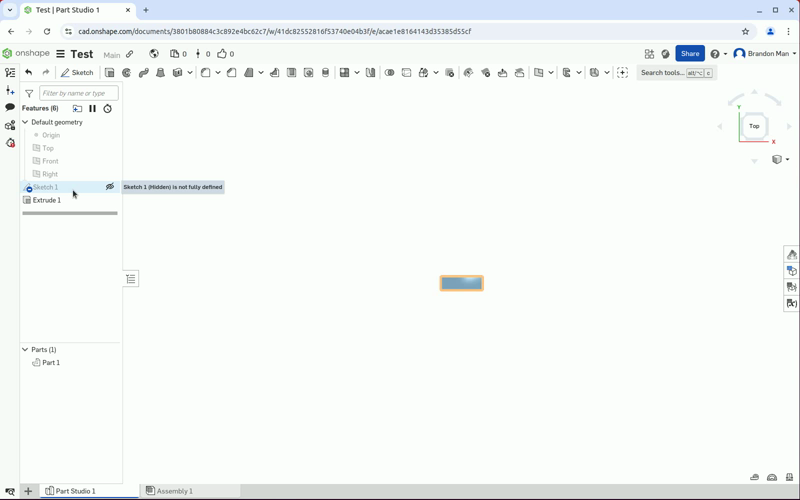
click(73, 189)
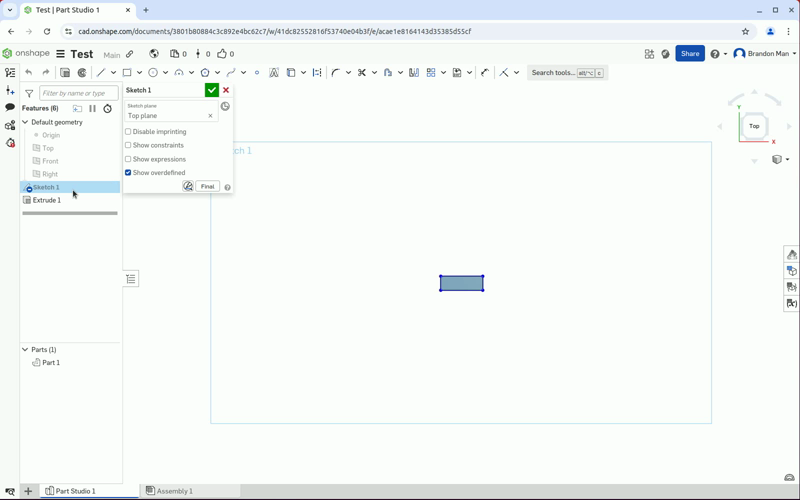
mouse_move(229, 92)
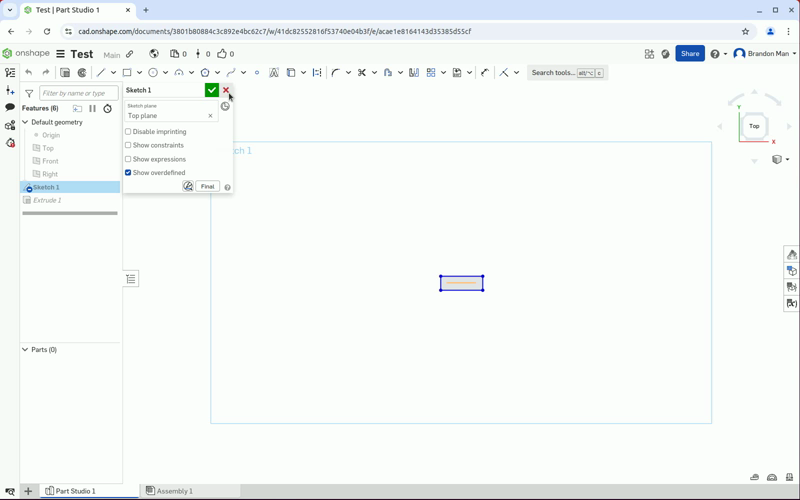
click(229, 92)
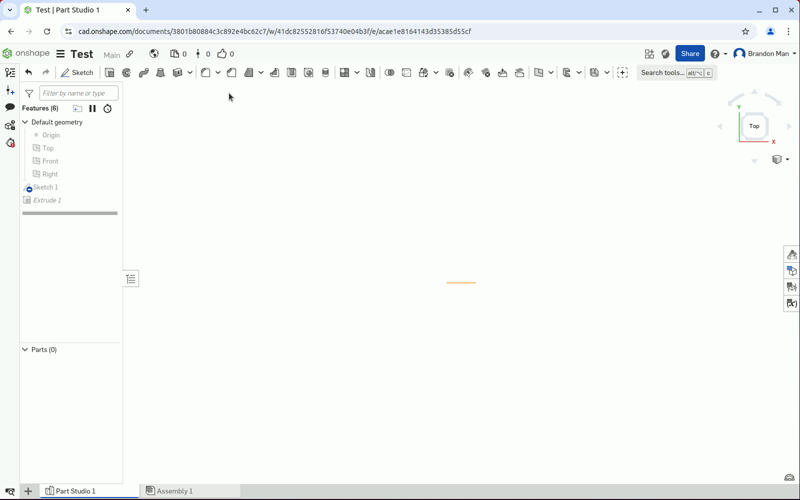
mouse_move(541, 75)
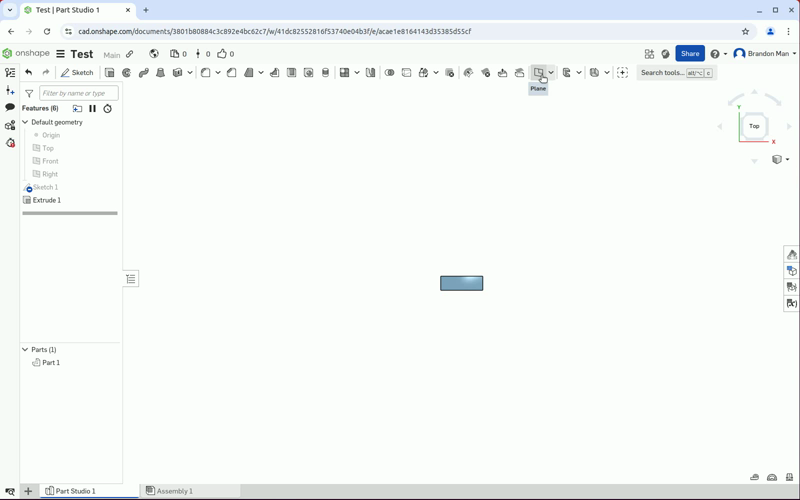
click(541, 75)
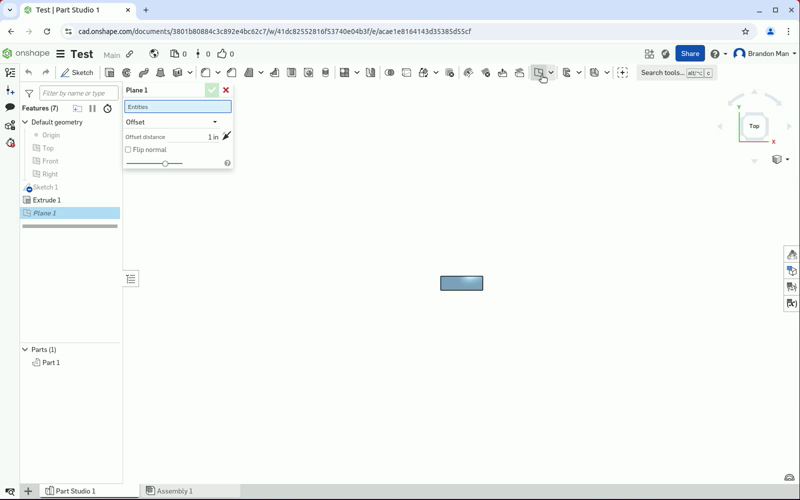
mouse_move(73, 150)
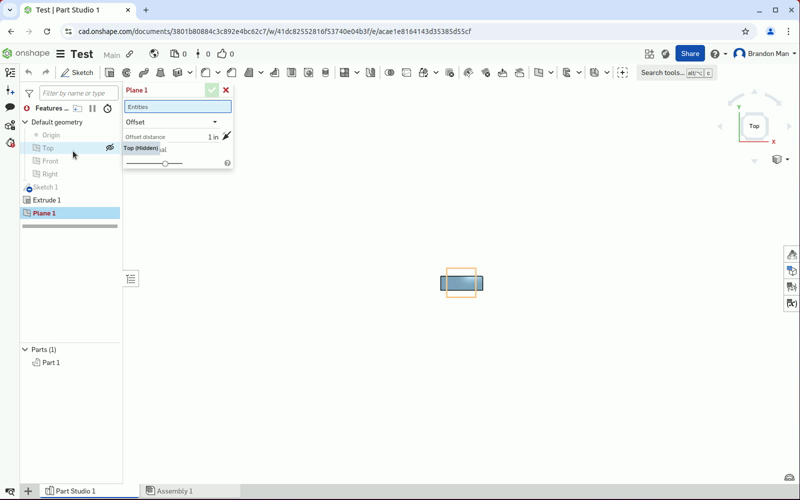
click(73, 150)
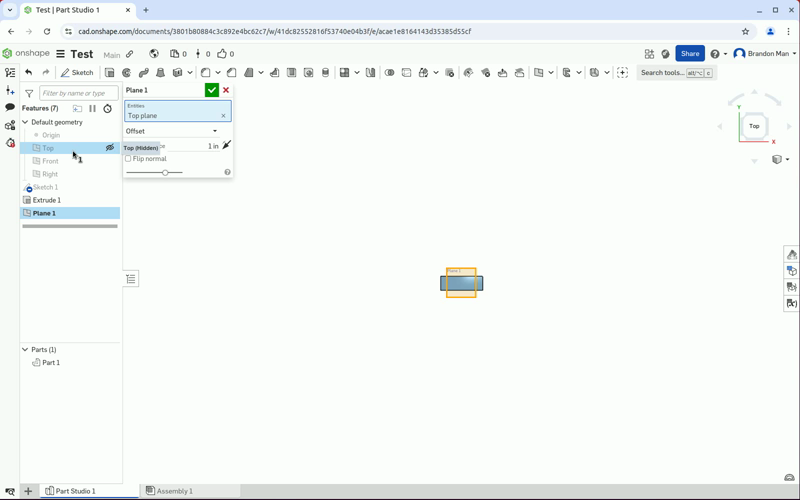
key(tab, 2)
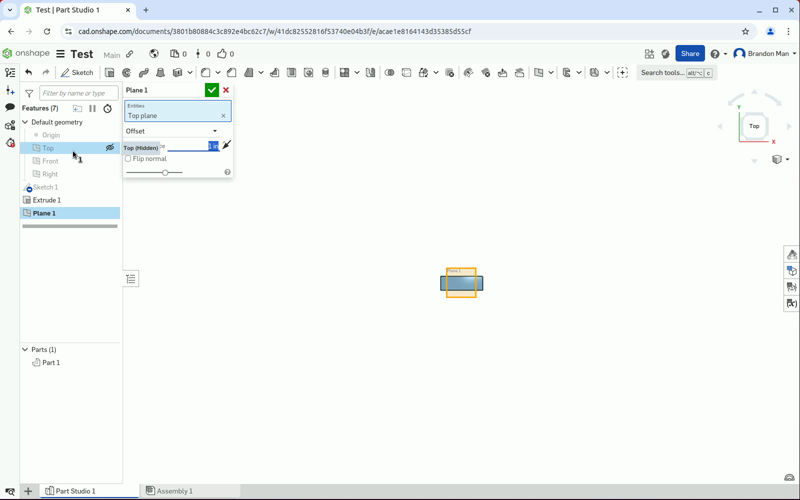
text(10.599)
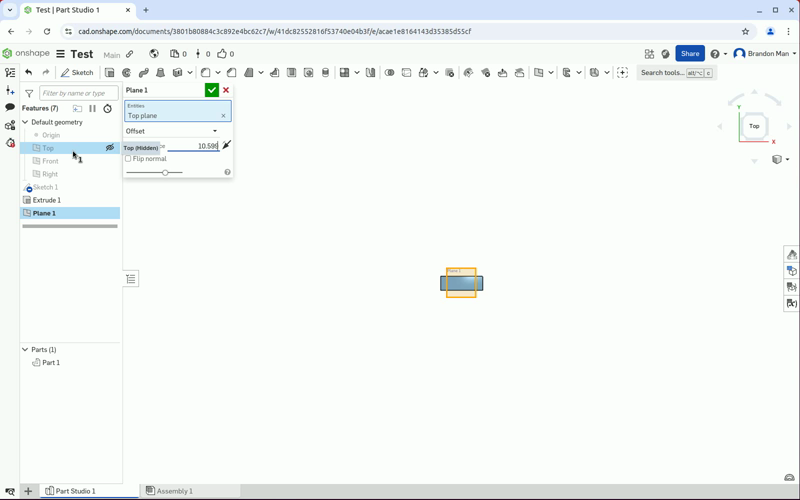
key(enter, 2)
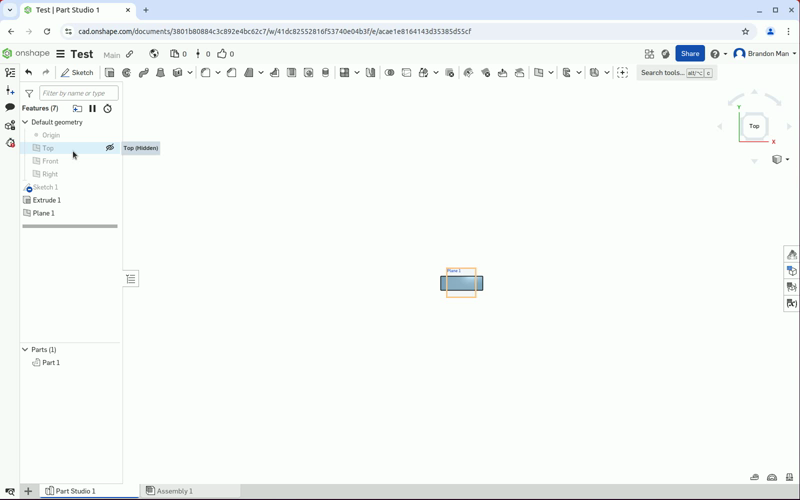
key(shift+s)
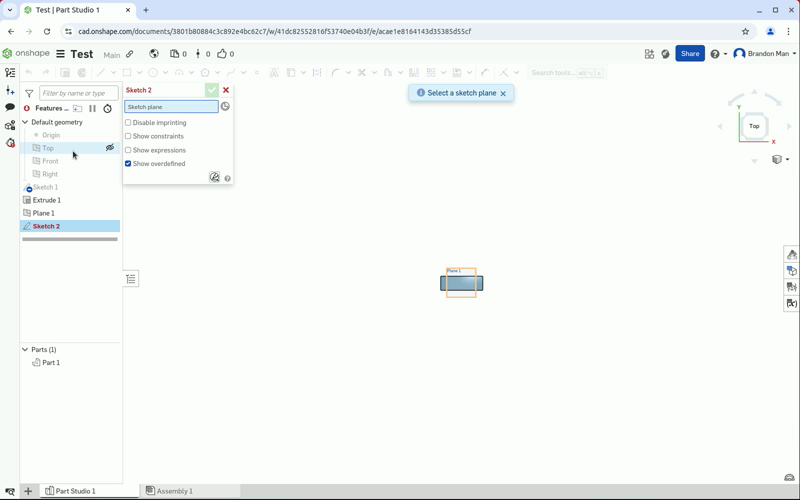
mouse_move(73, 215)
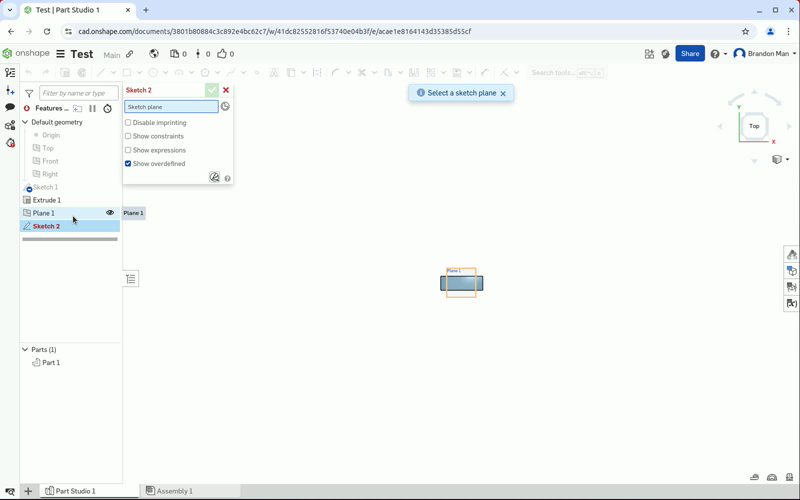
click(73, 215)
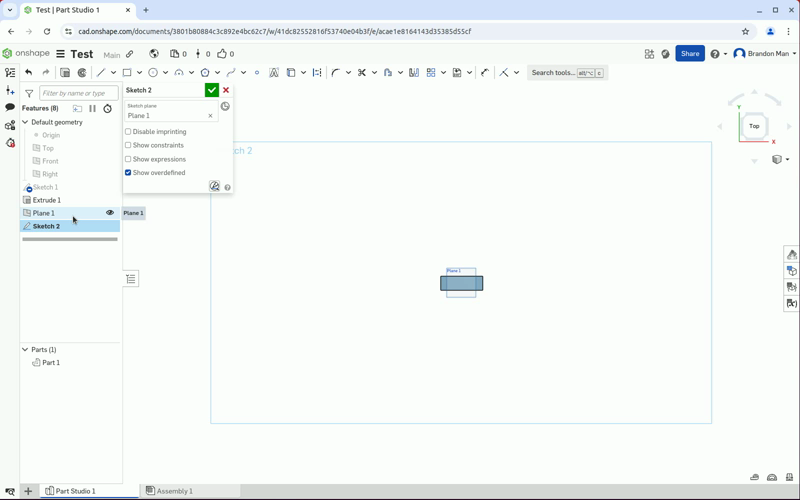
mouse_move(73, 352)
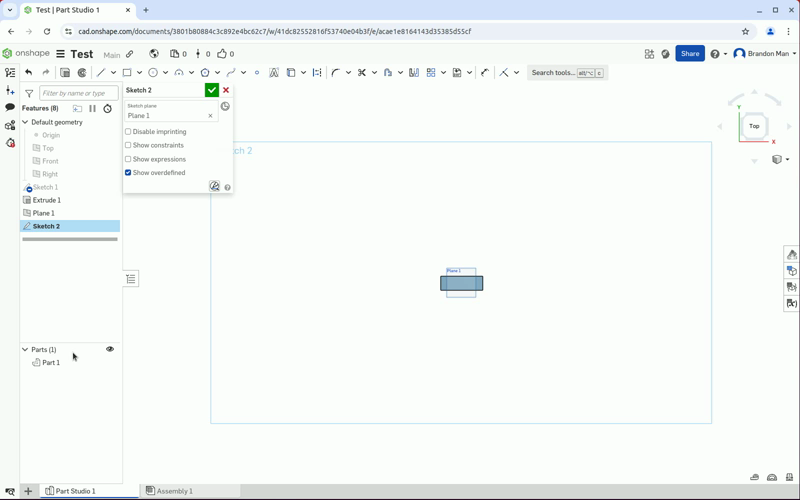
key(y)
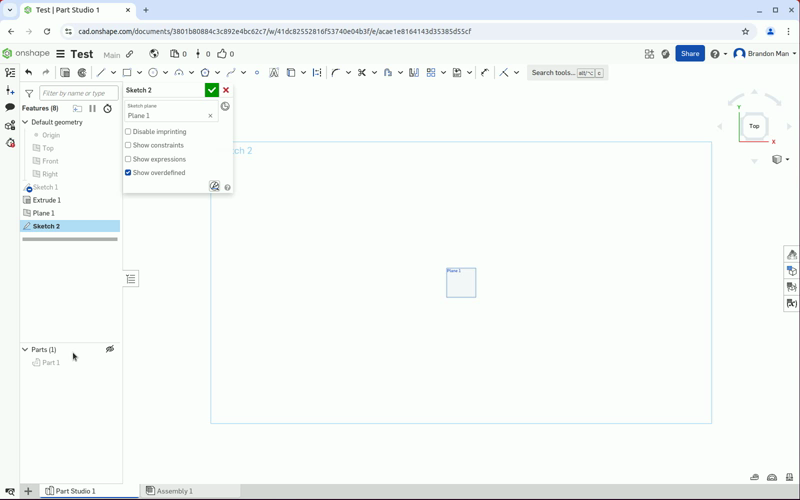
key(l)
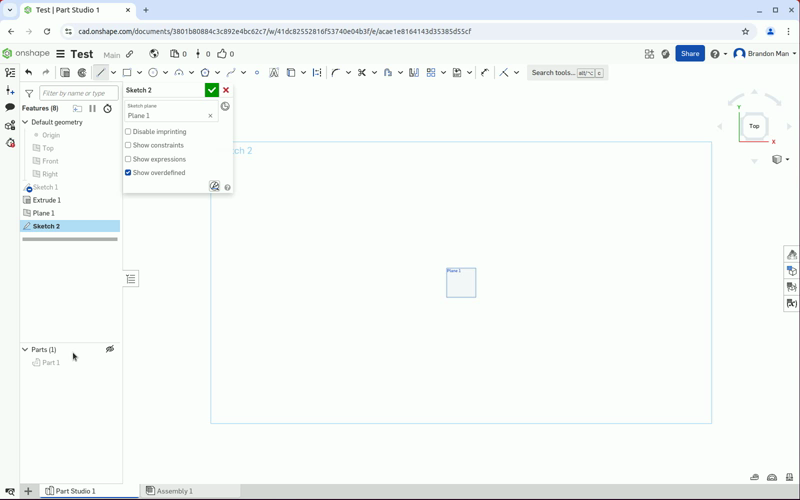
key_down(shift)
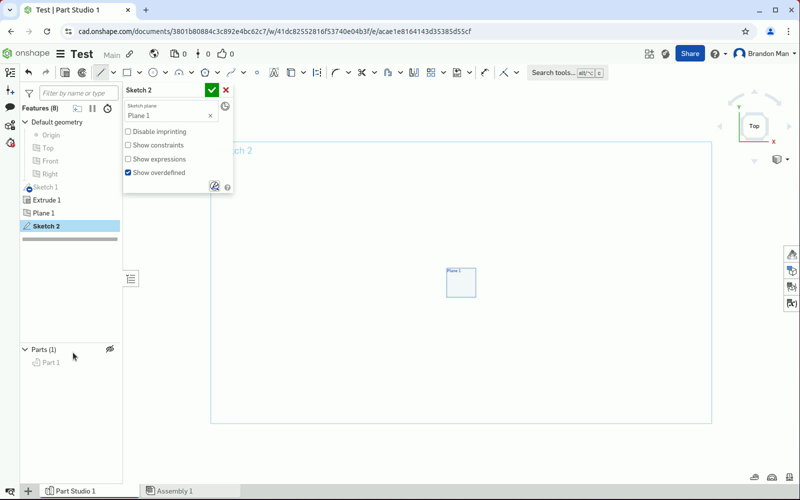
mouse_move(419, 294)
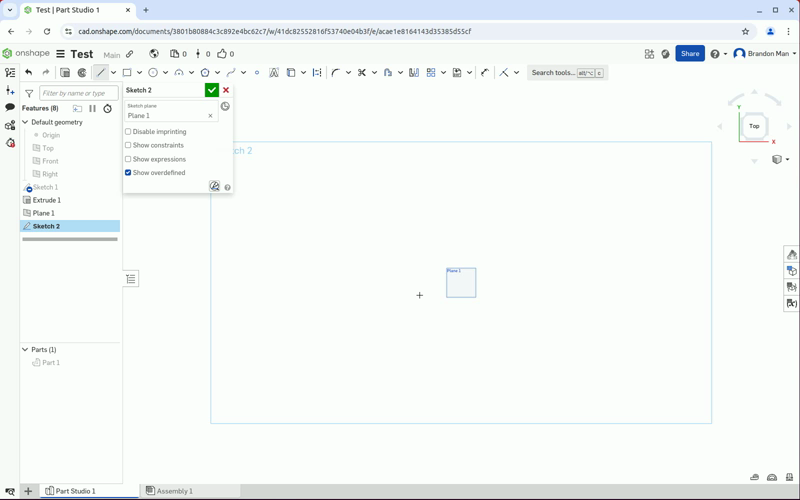
click(419, 294)
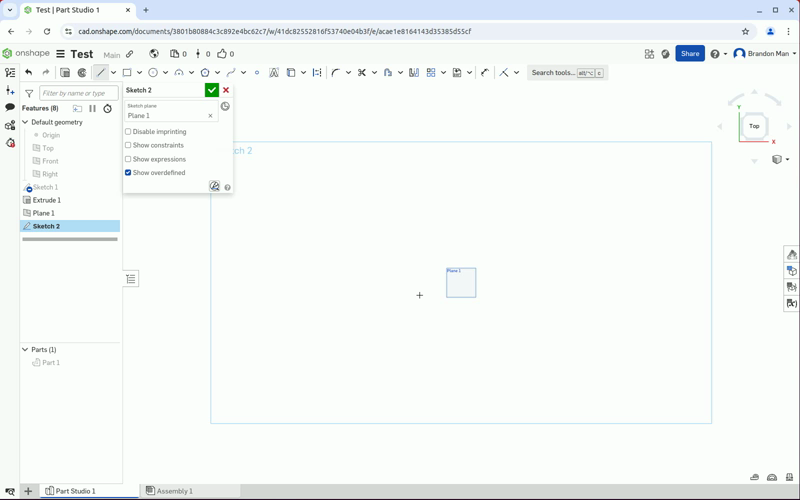
key_up(shift)
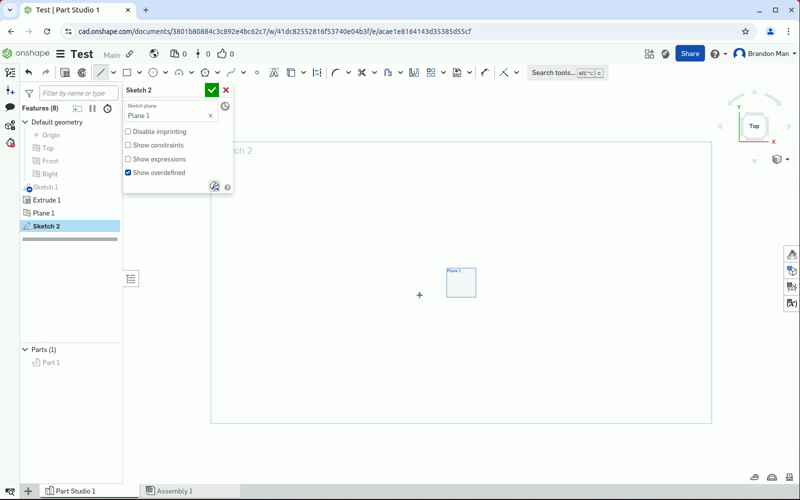
key_down(shift)
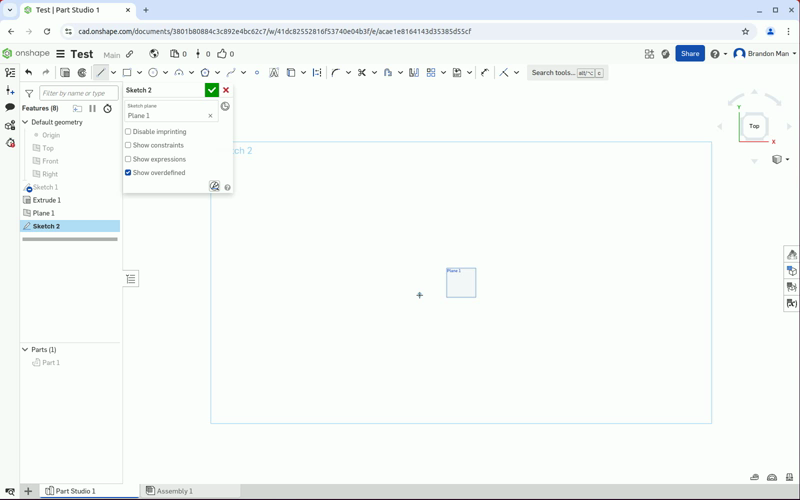
mouse_move(573, 294)
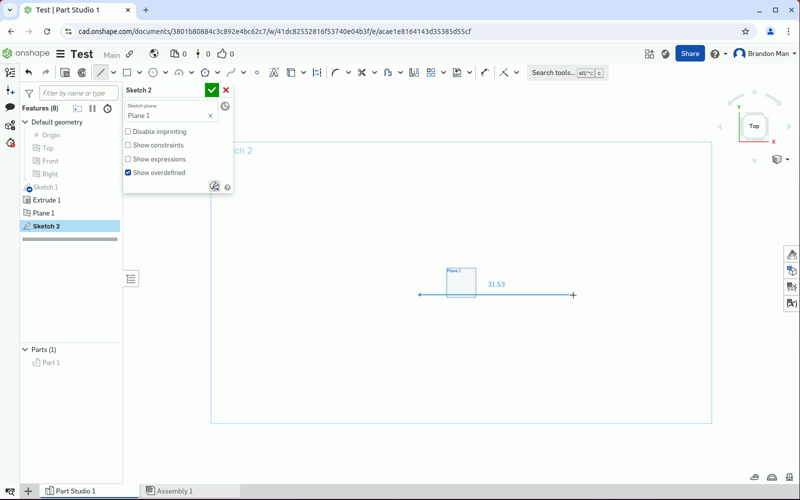
click(573, 294)
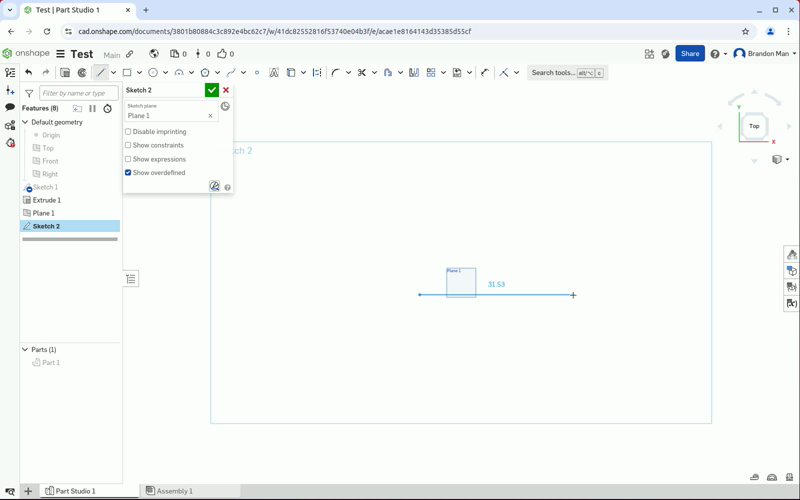
key_up(shift)
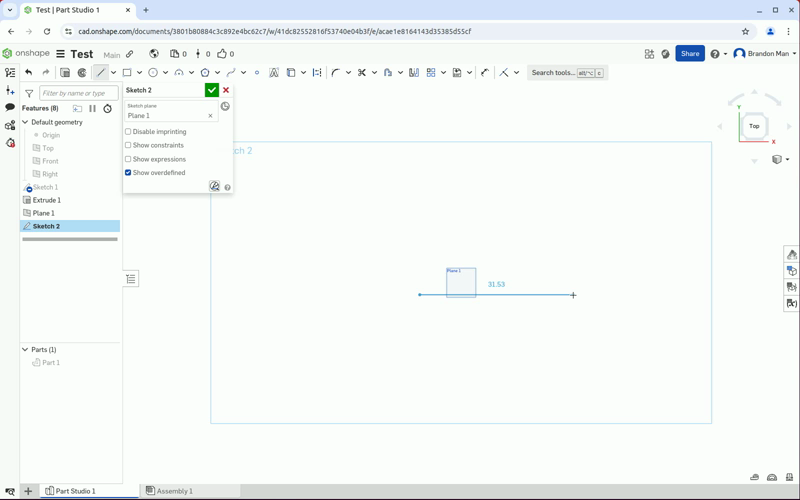
key_down(shift)
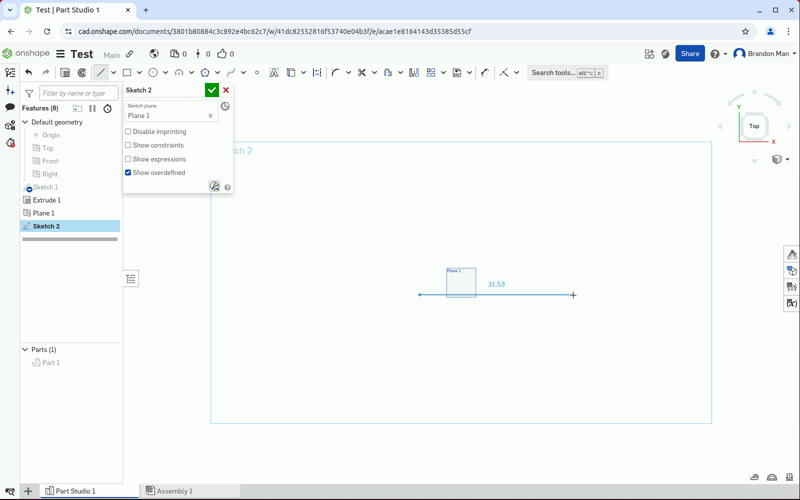
mouse_move(589, 294)
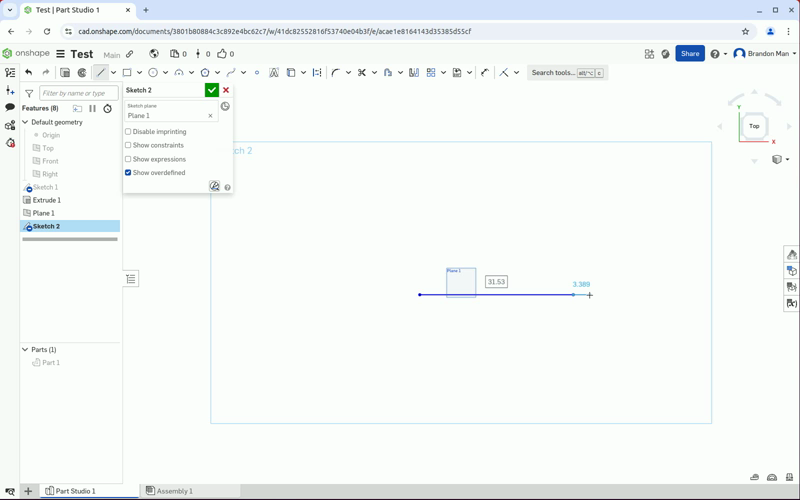
mouse_move(573, 272)
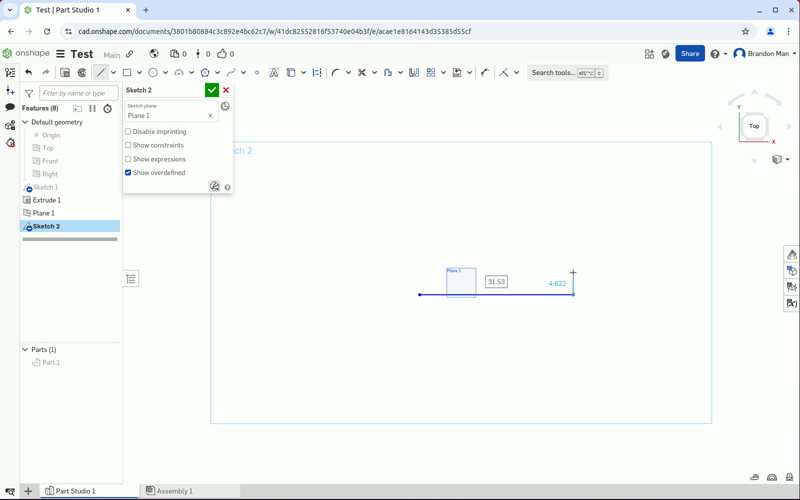
click(573, 272)
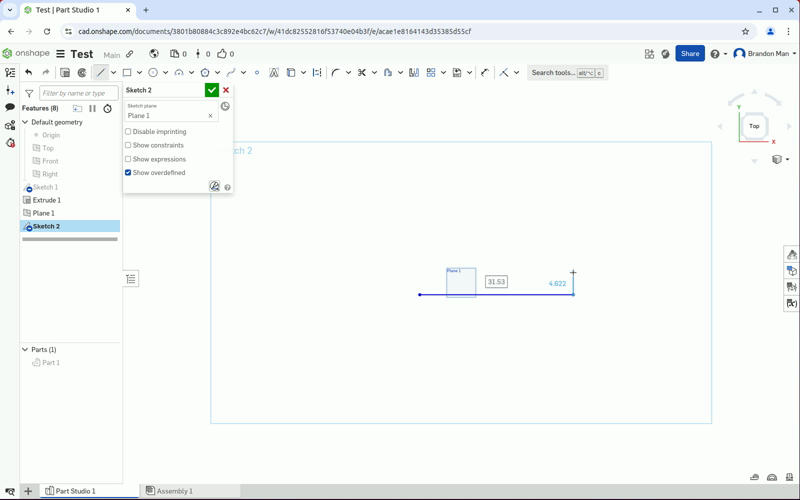
key_up(shift)
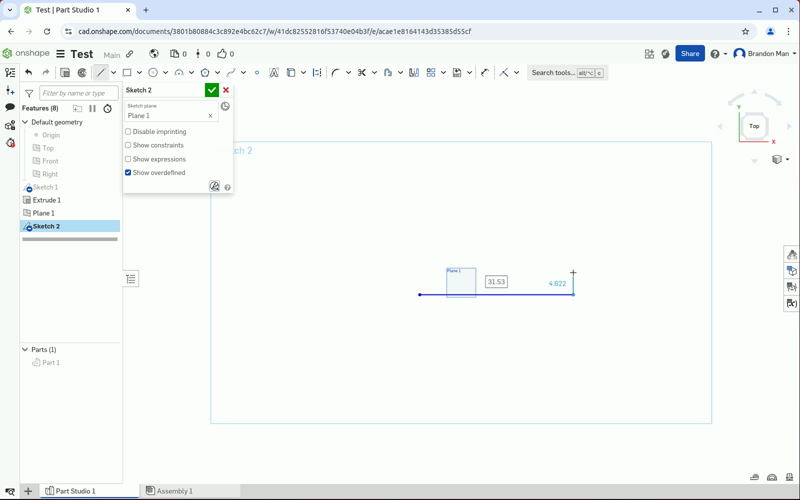
key_down(shift)
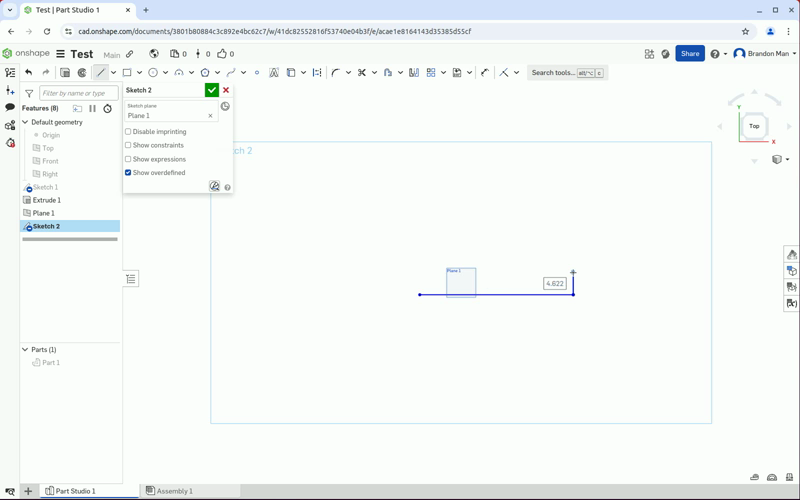
mouse_move(419, 272)
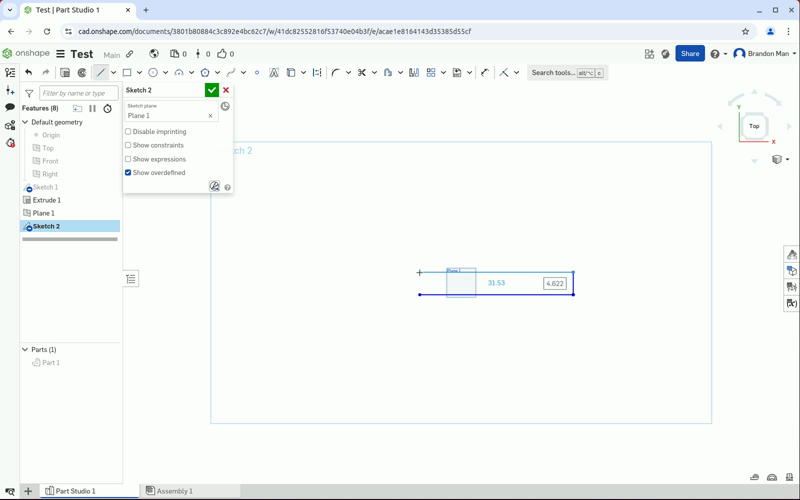
click(419, 272)
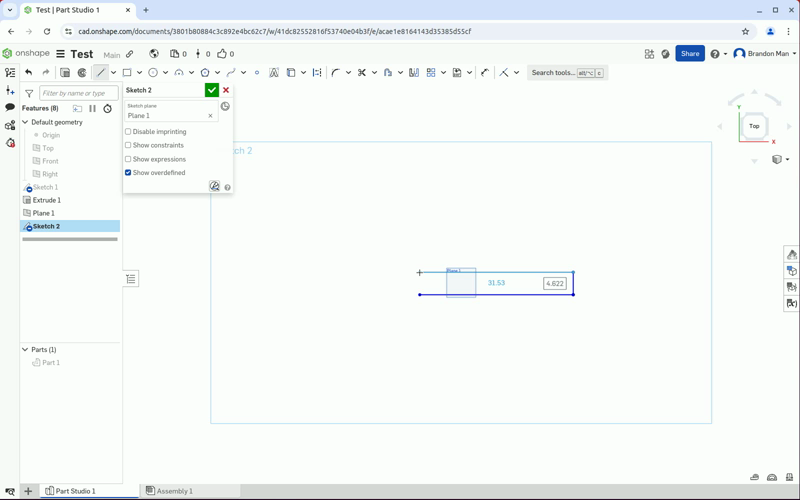
key_up(shift)
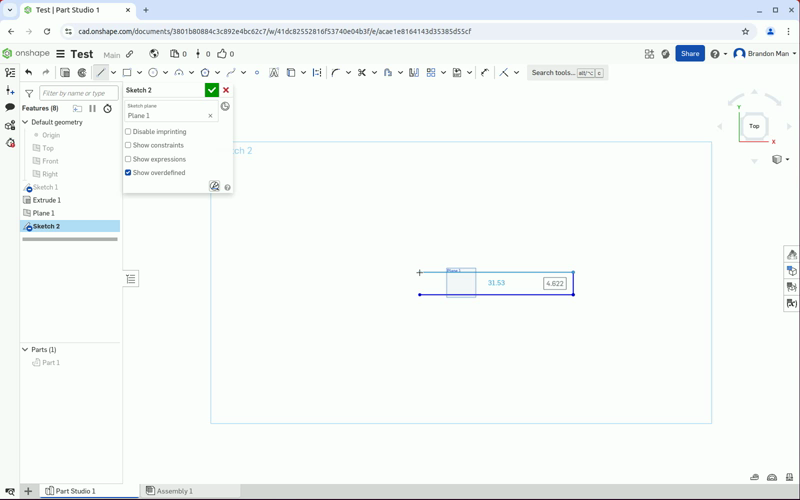
mouse_move(449, 272)
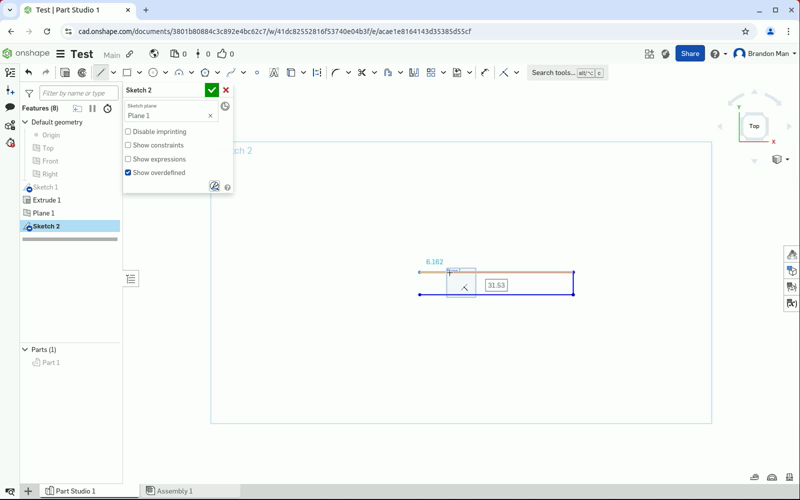
key_down(shift)
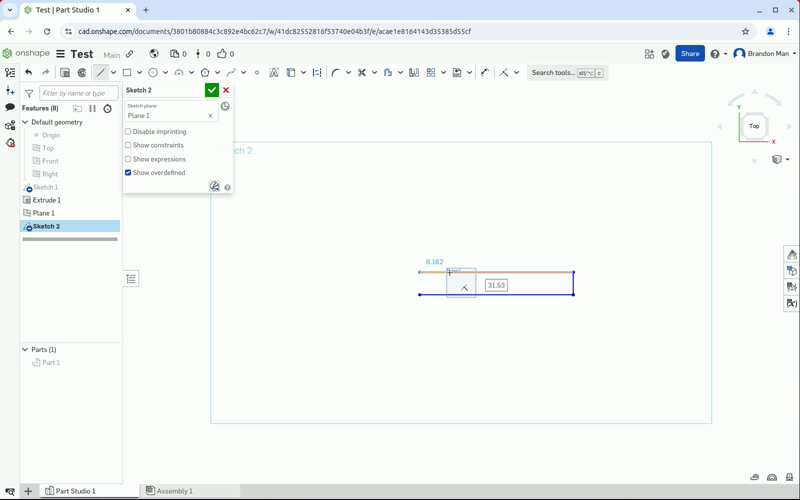
mouse_move(419, 294)
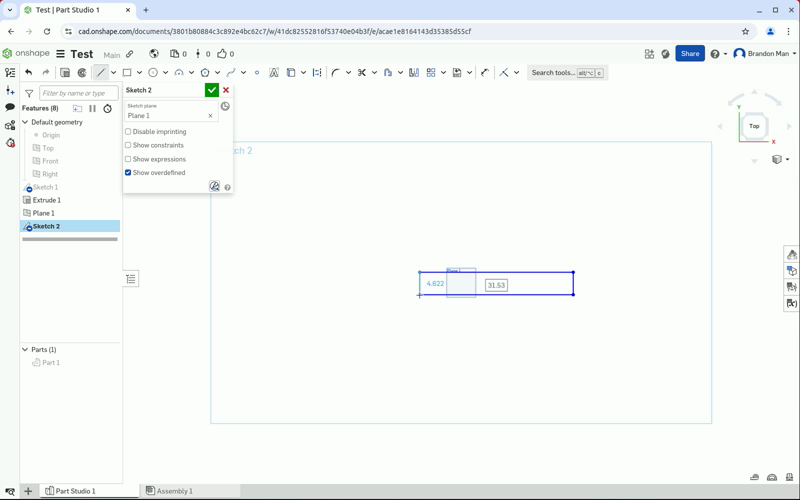
key_up(shift)
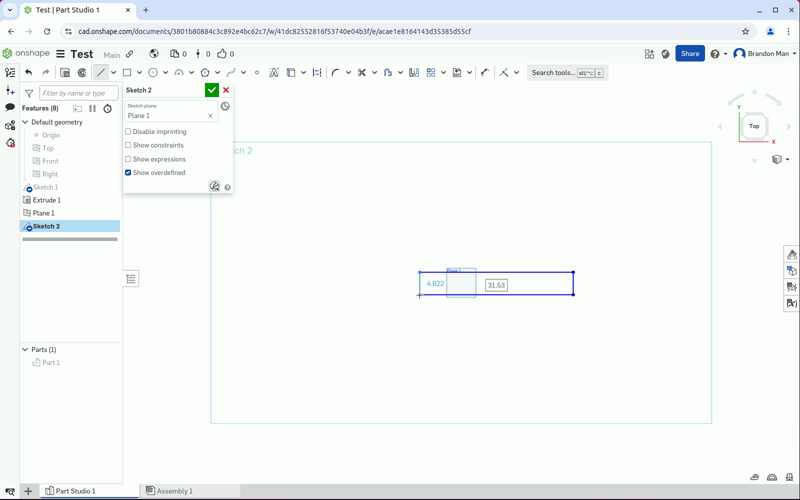
click(419, 294)
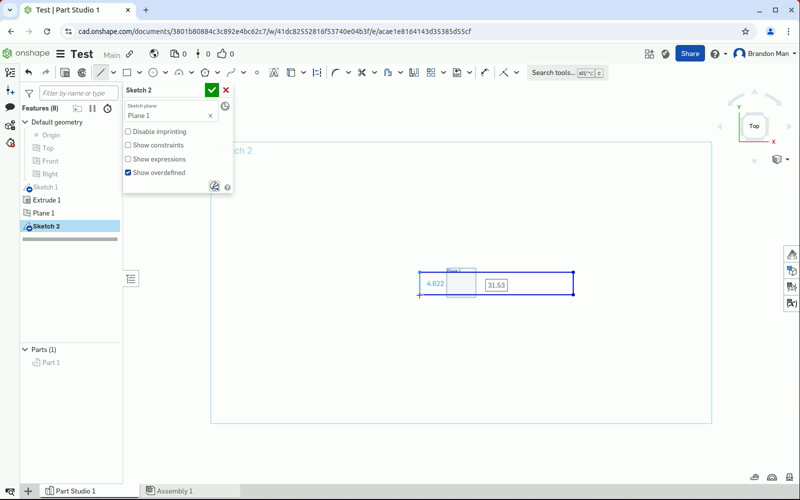
key(esc)
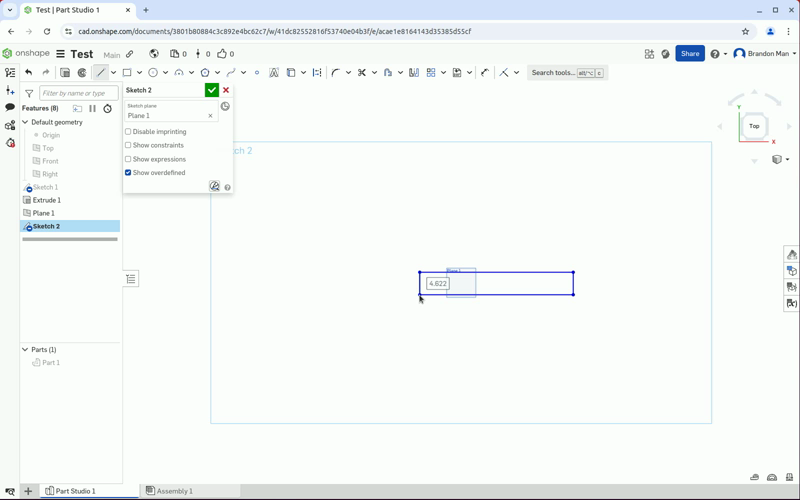
key(l)
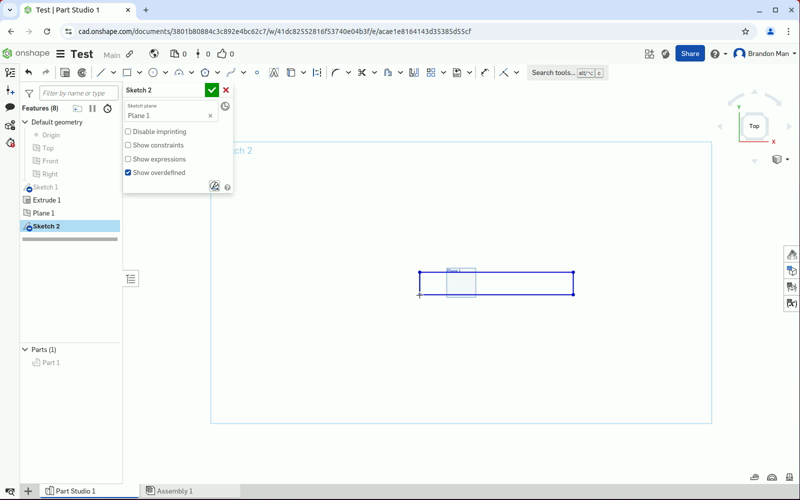
key_down(shift)
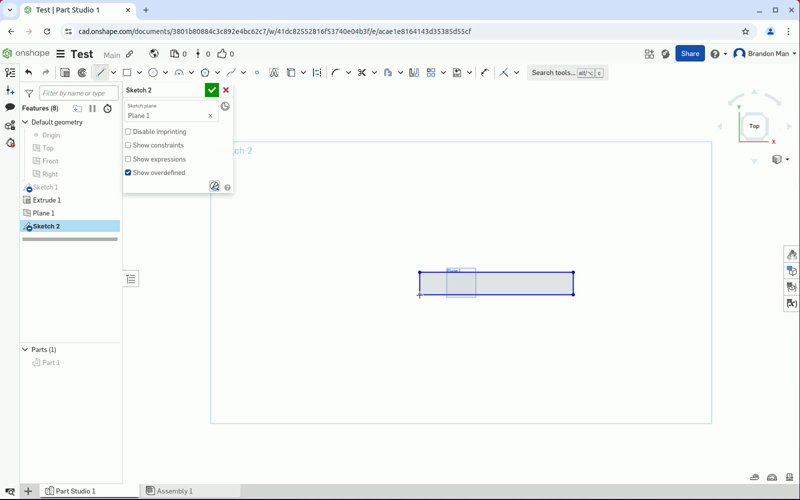
mouse_move(440, 289)
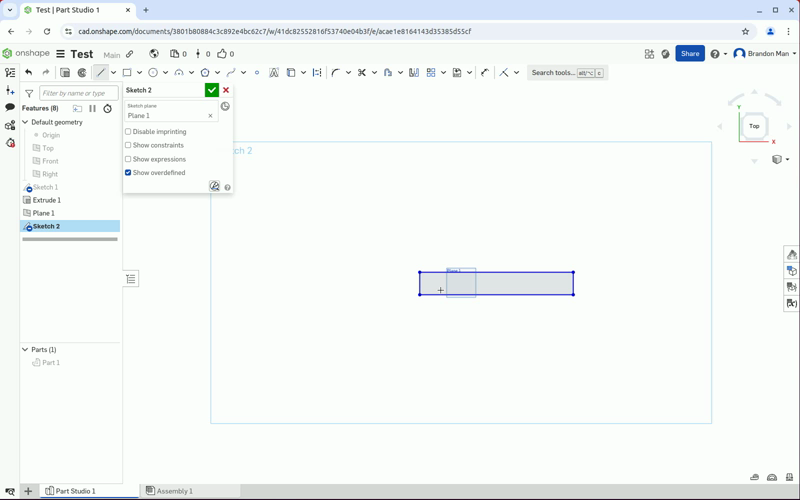
click(440, 289)
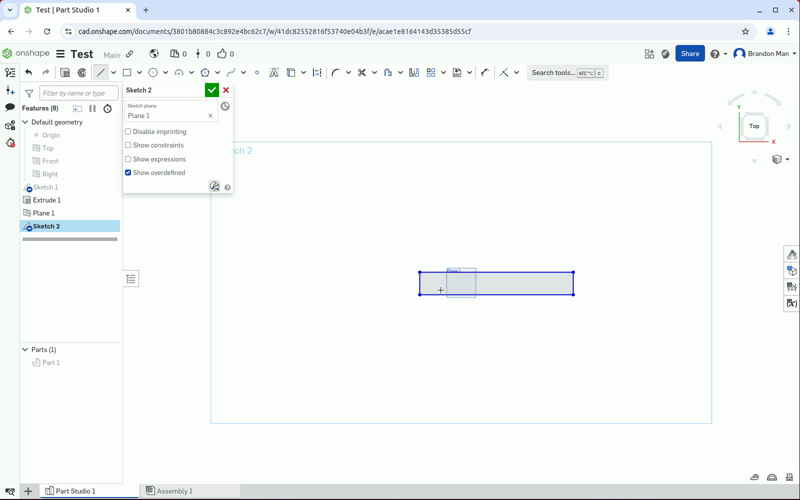
key_up(shift)
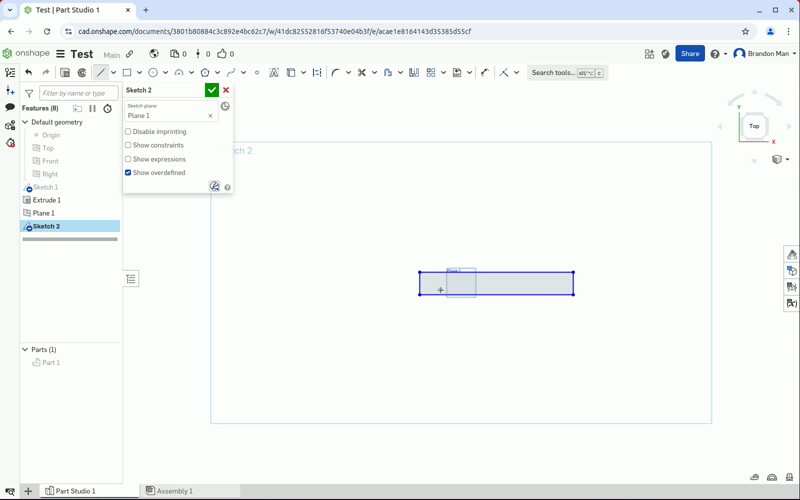
key_down(shift)
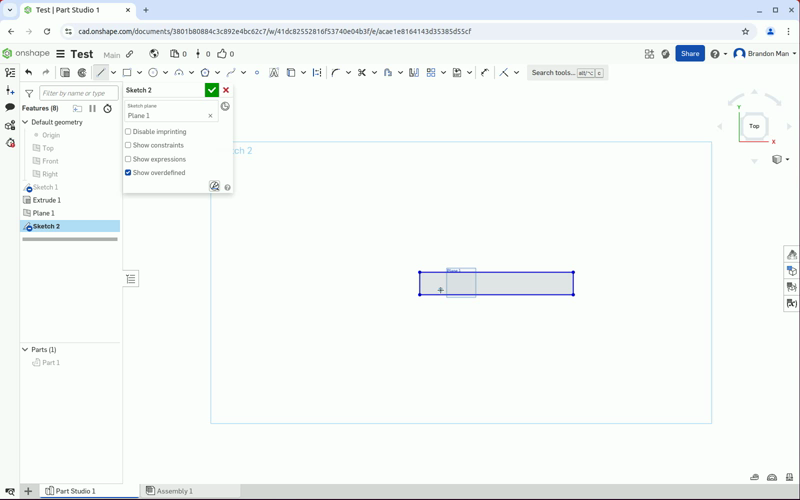
mouse_move(470, 289)
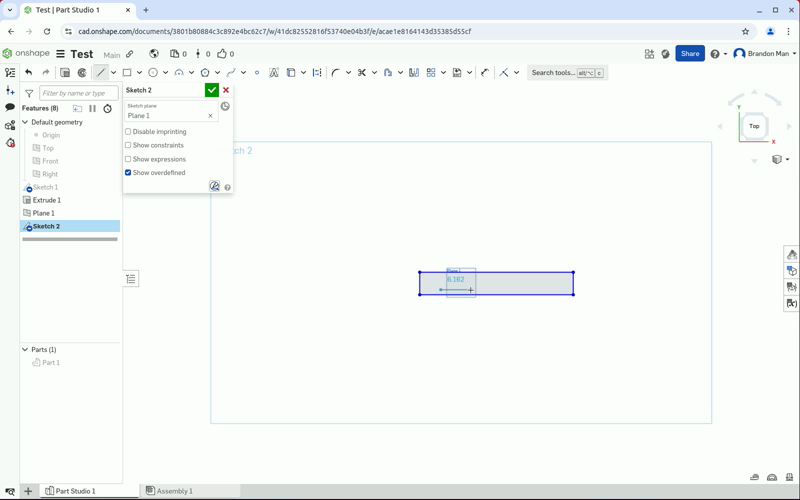
mouse_move(481, 289)
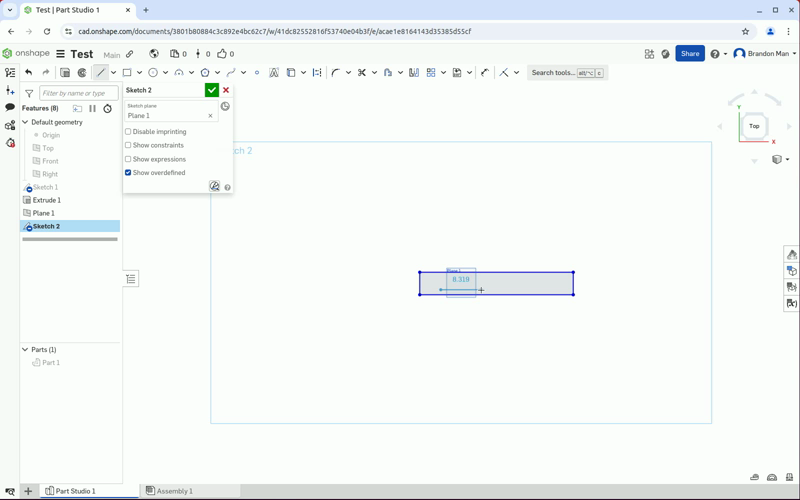
click(481, 289)
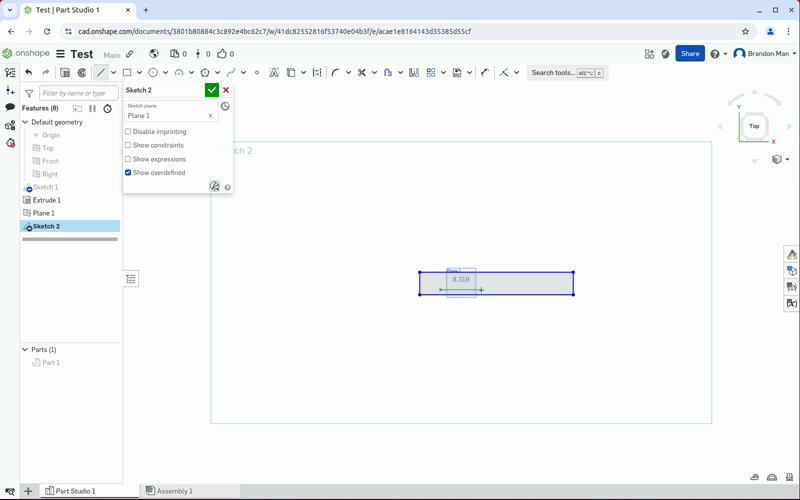
key_up(shift)
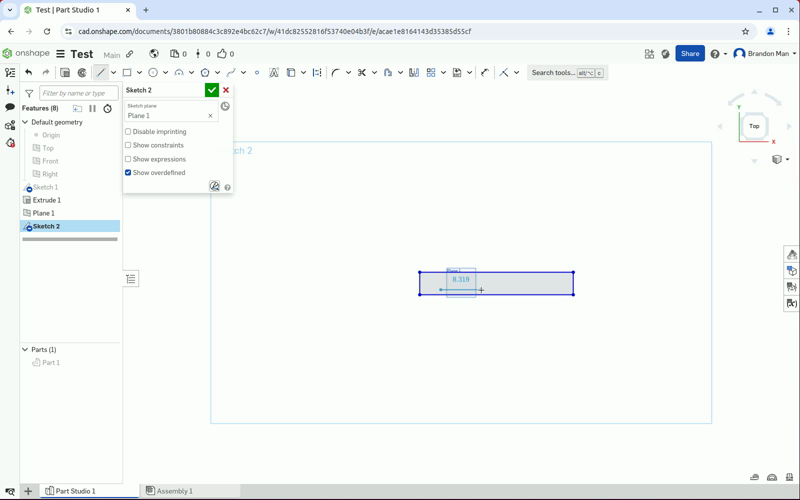
key_down(shift)
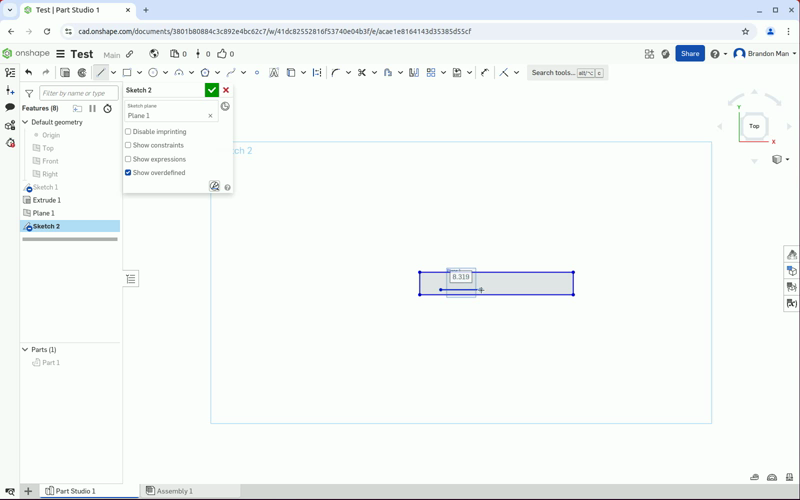
mouse_move(511, 289)
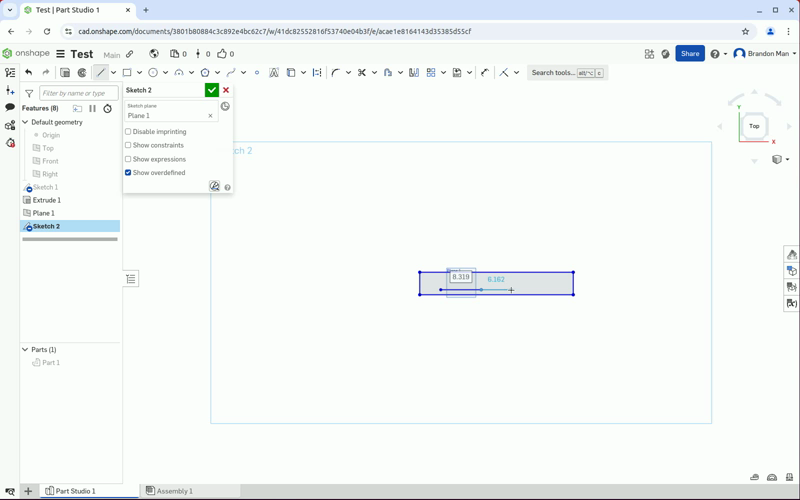
mouse_move(481, 276)
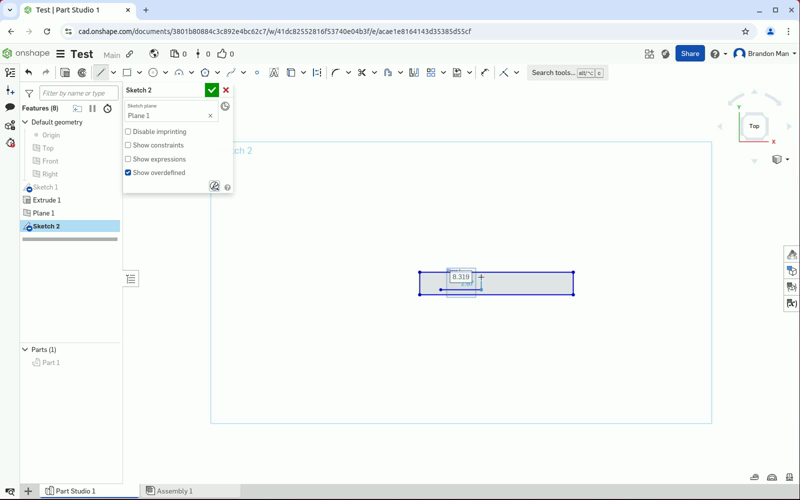
click(481, 276)
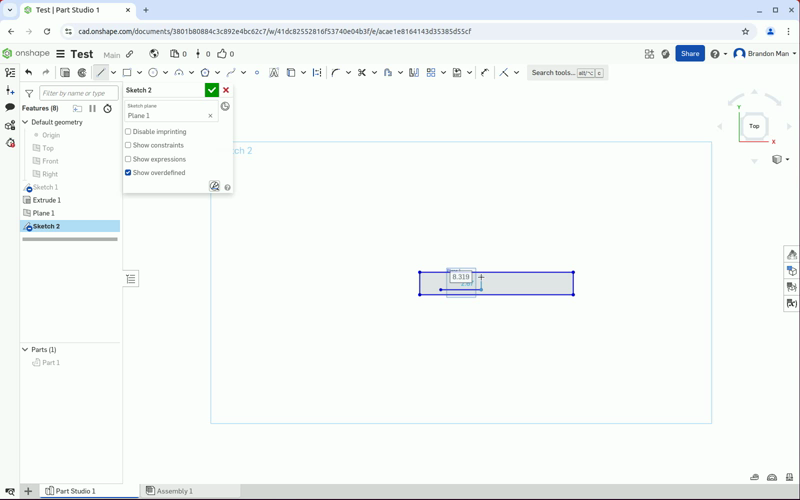
key_up(shift)
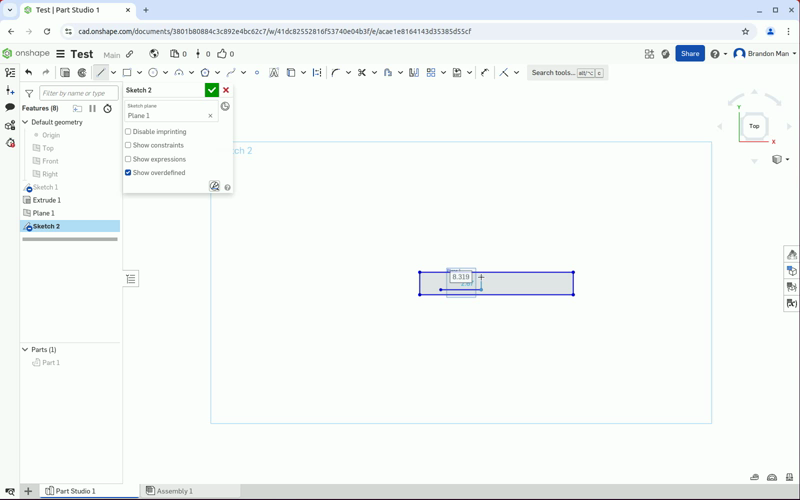
key_down(shift)
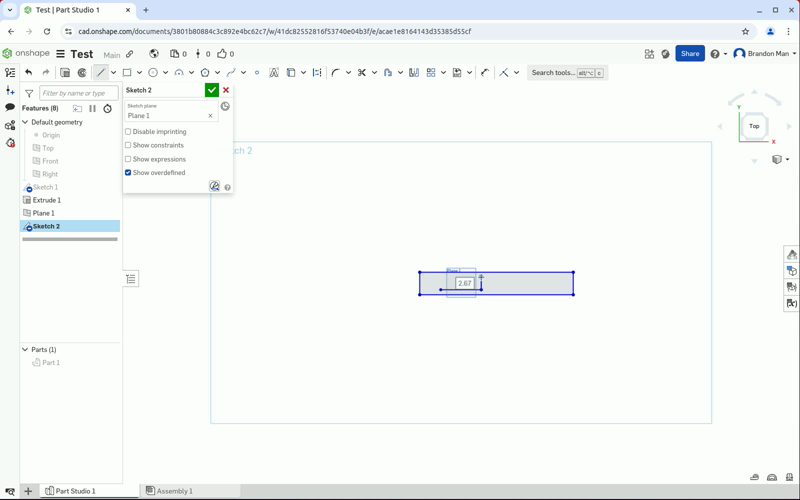
mouse_move(511, 276)
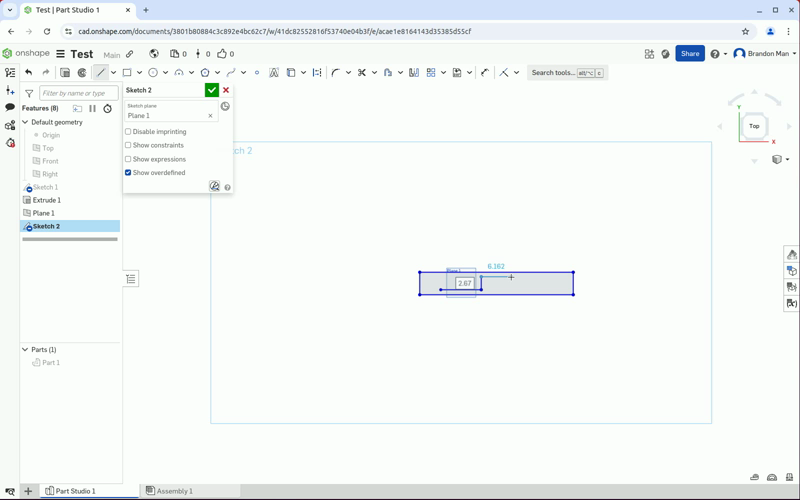
mouse_move(440, 276)
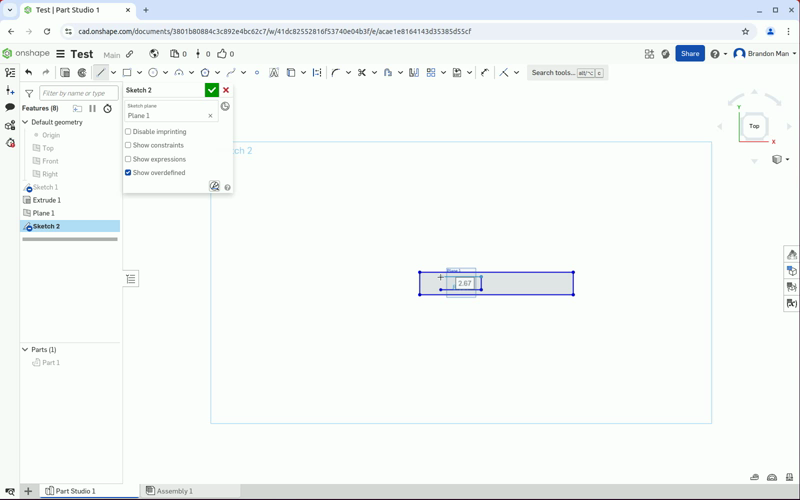
click(440, 276)
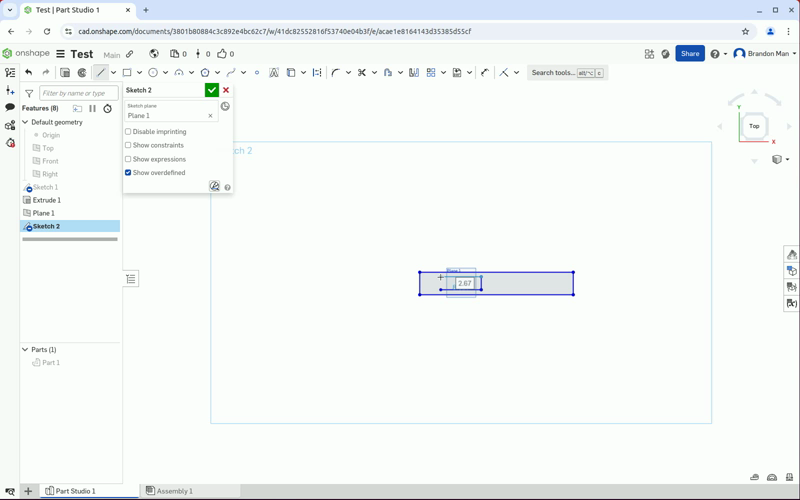
key_up(shift)
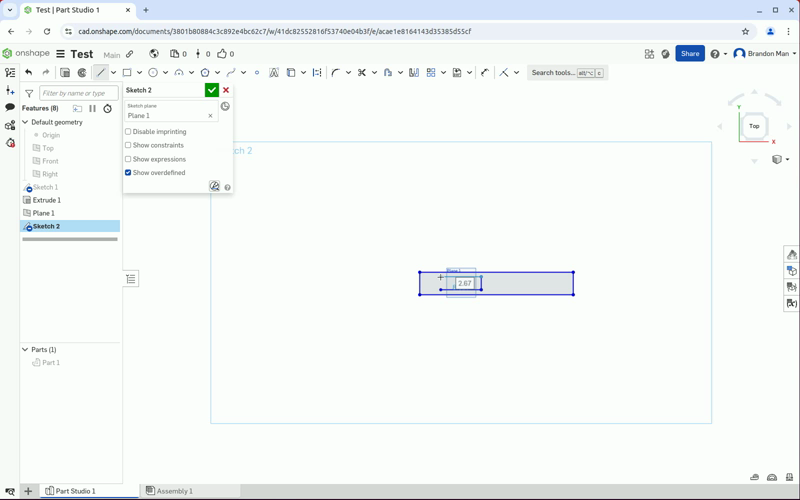
mouse_move(470, 276)
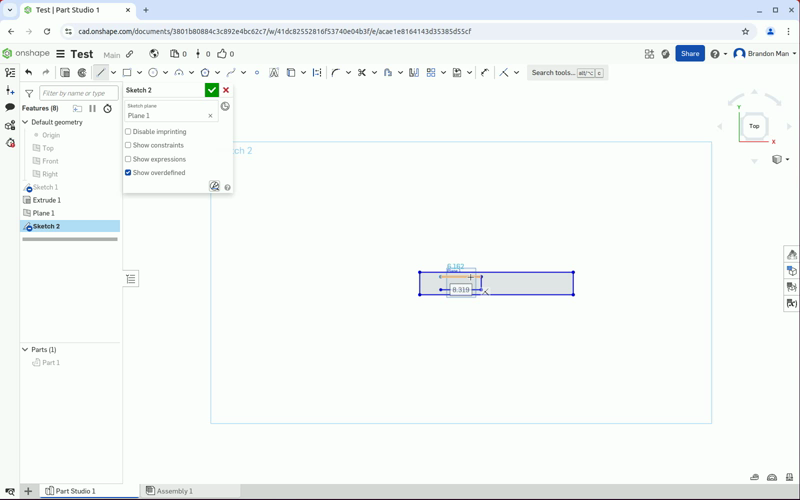
key_down(shift)
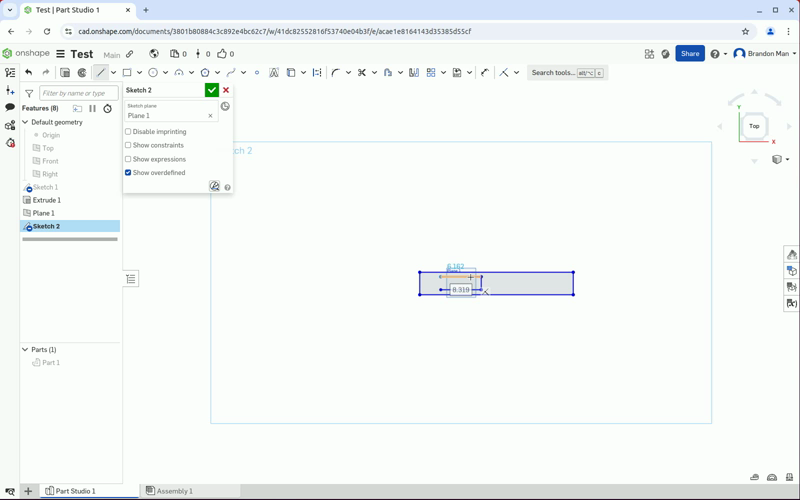
mouse_move(440, 289)
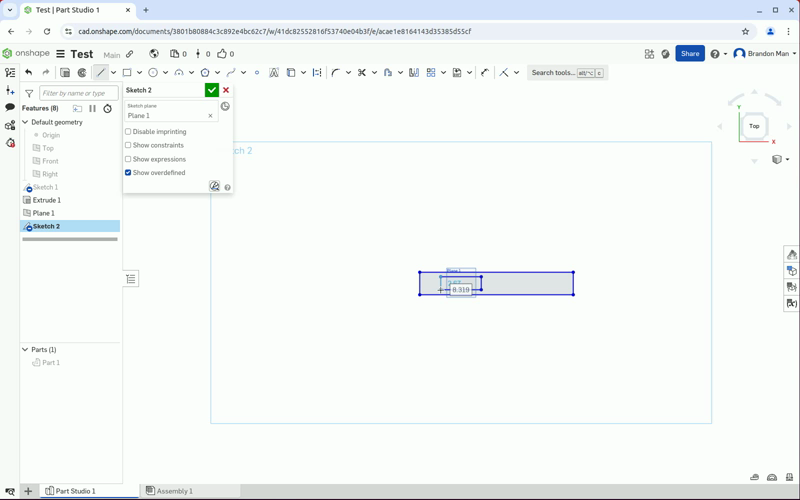
key_up(shift)
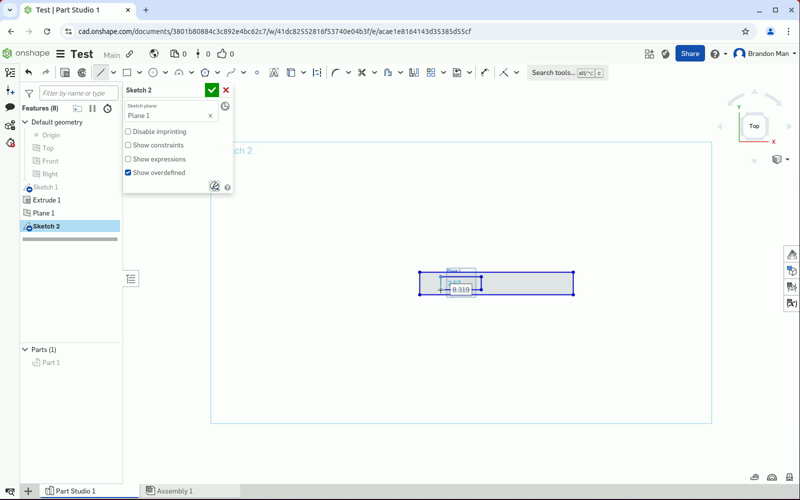
click(440, 289)
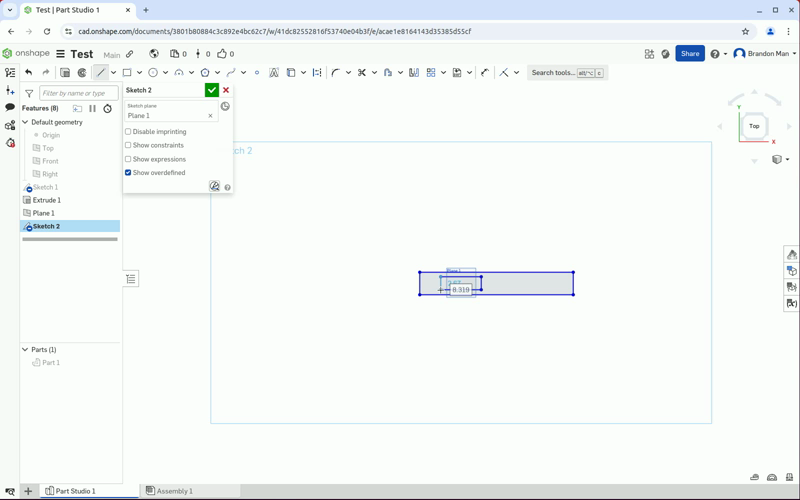
key(esc)
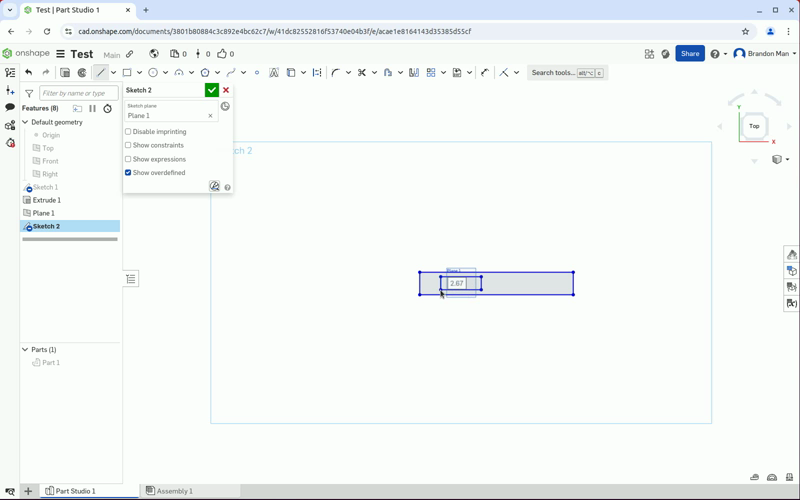
mouse_move(504, 280)
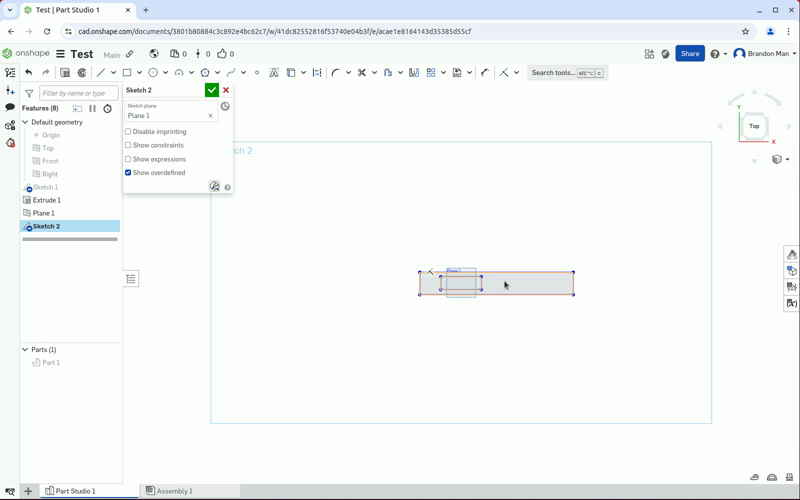
click(504, 280)
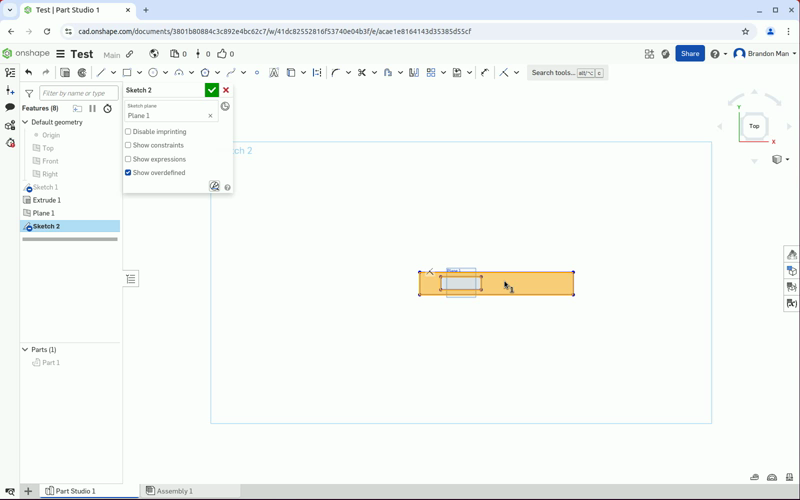
mouse_move(73, 352)
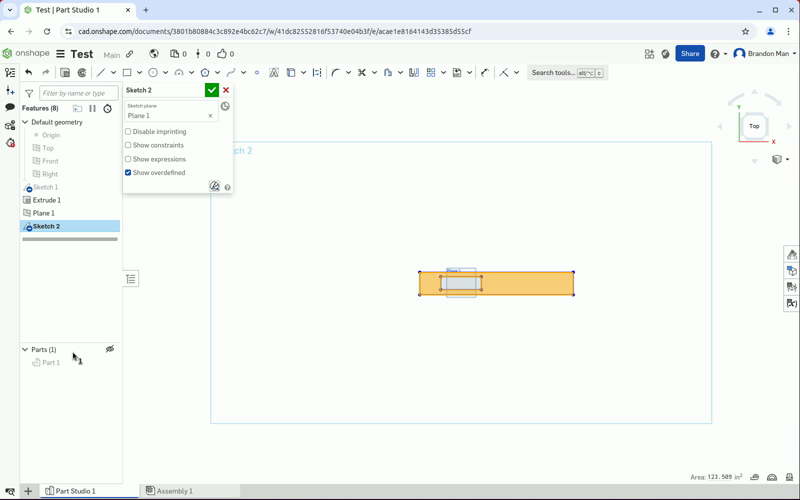
key(shift+y)
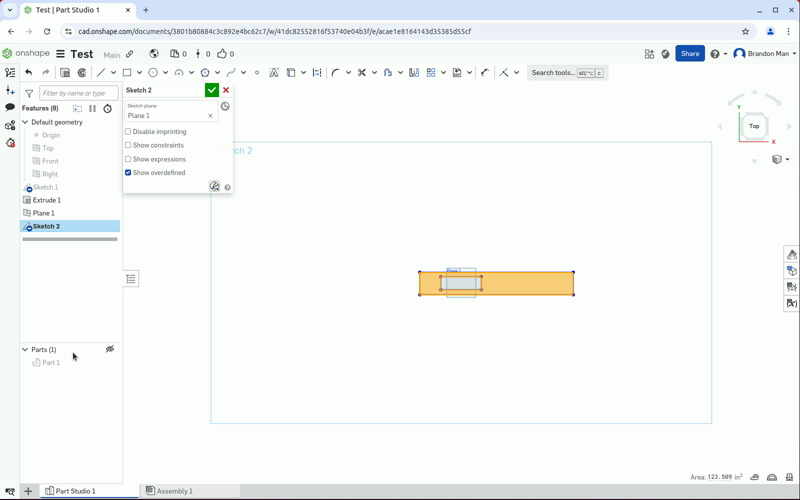
key(shift+e)
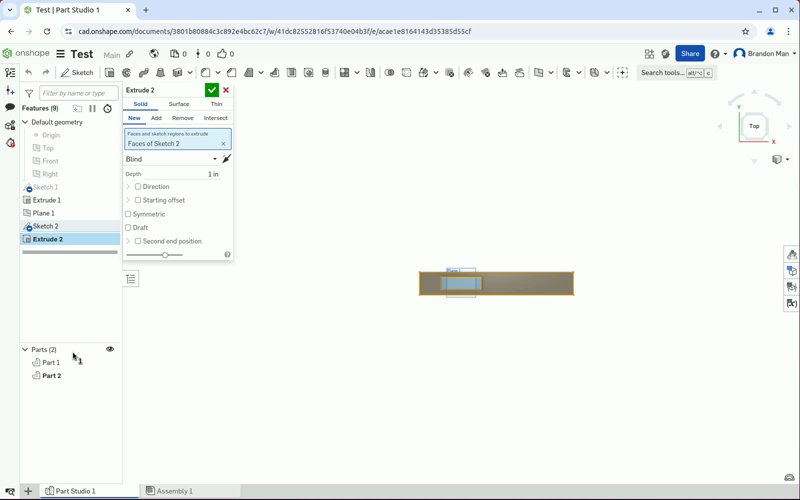
mouse_move(143, 106)
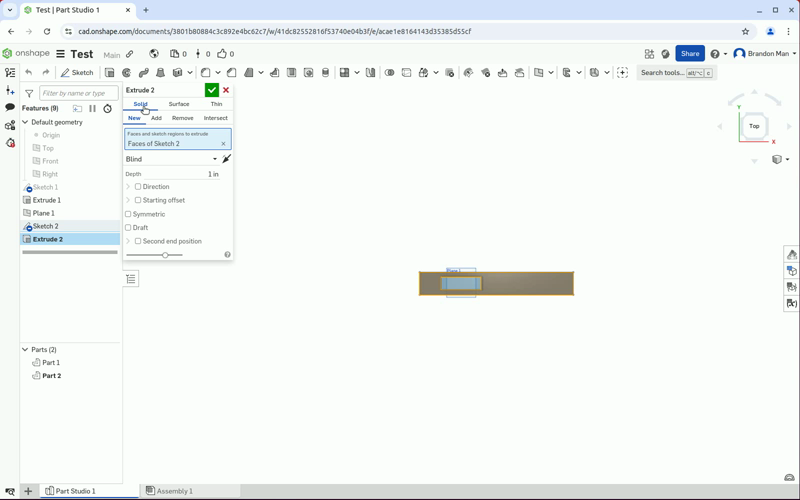
click(143, 106)
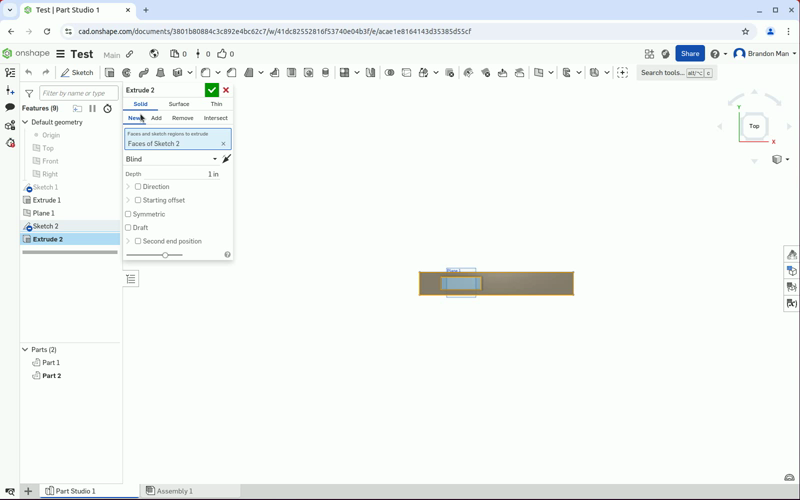
mouse_move(137, 120)
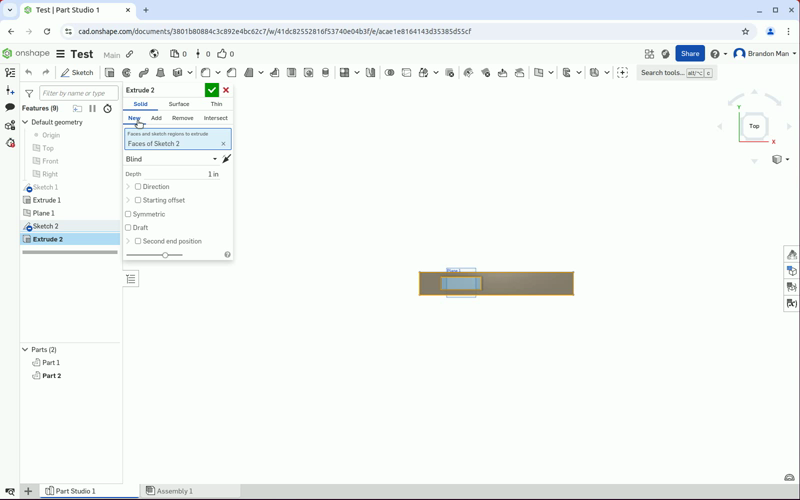
click(137, 120)
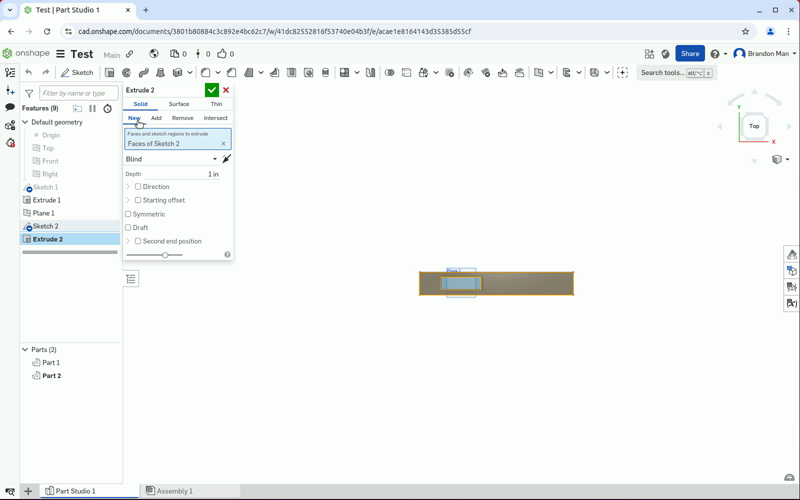
key(tab, 4)
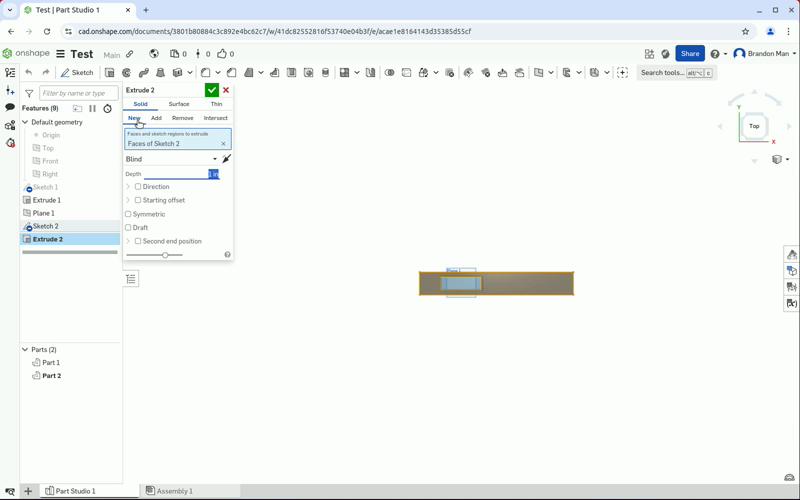
text(2.407)
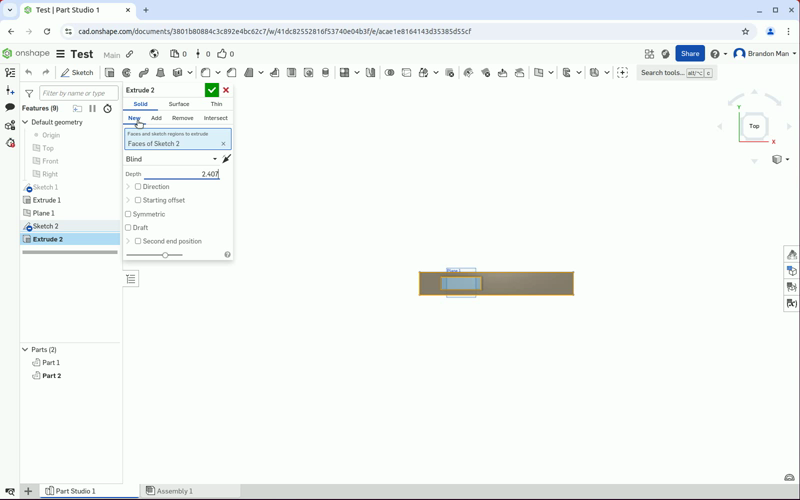
key(enter)
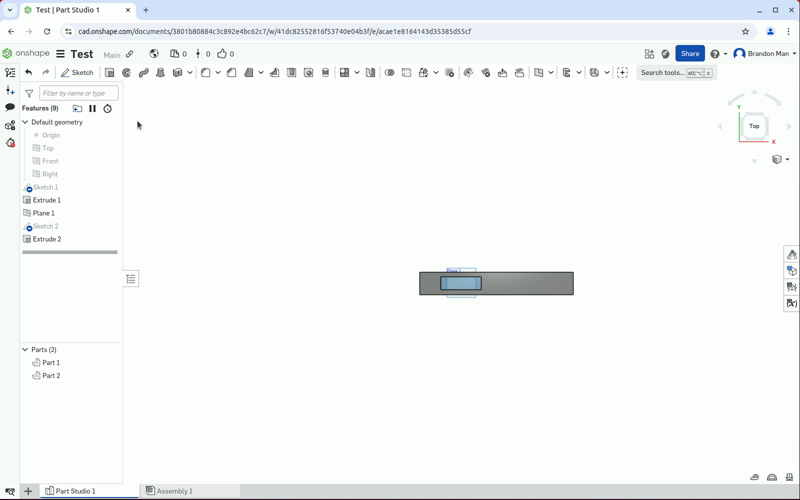
key(shift+h)
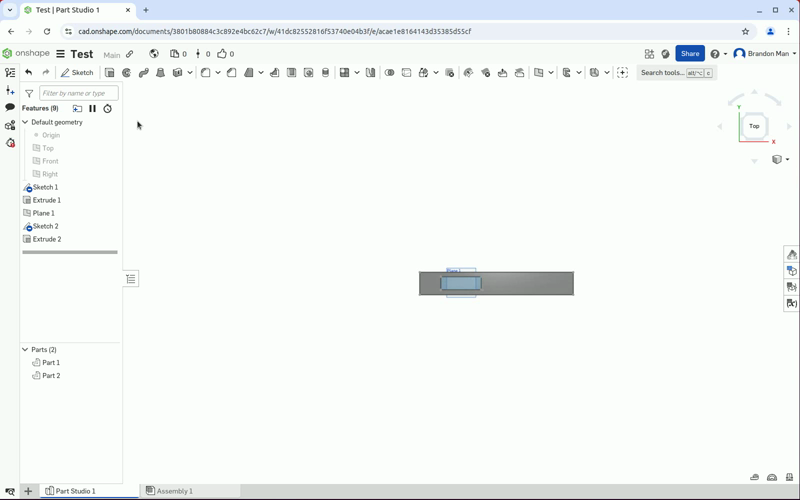
key(shift+h)
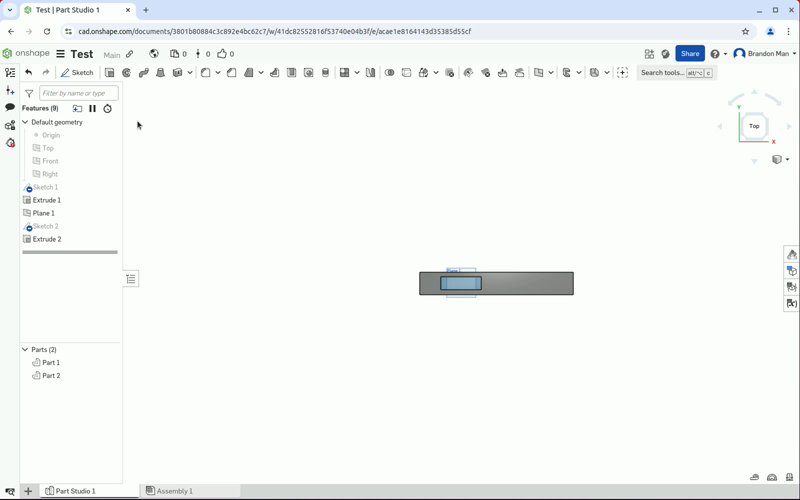
mouse_move(73, 189)
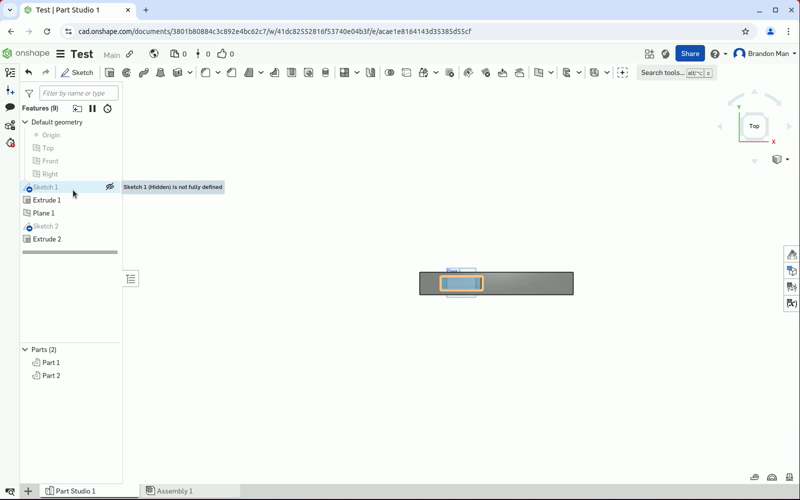
click(73, 189)
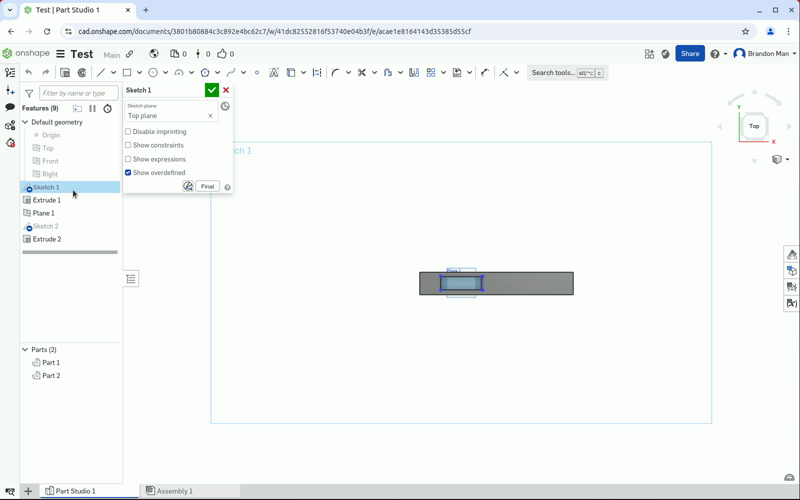
mouse_move(229, 92)
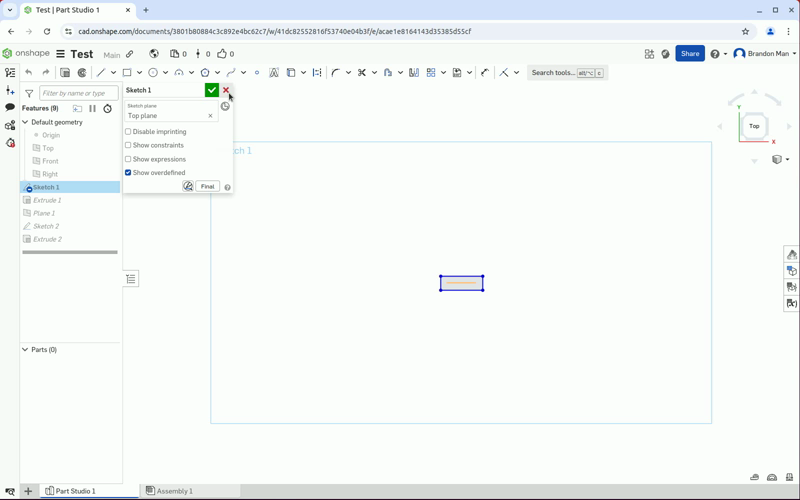
click(229, 92)
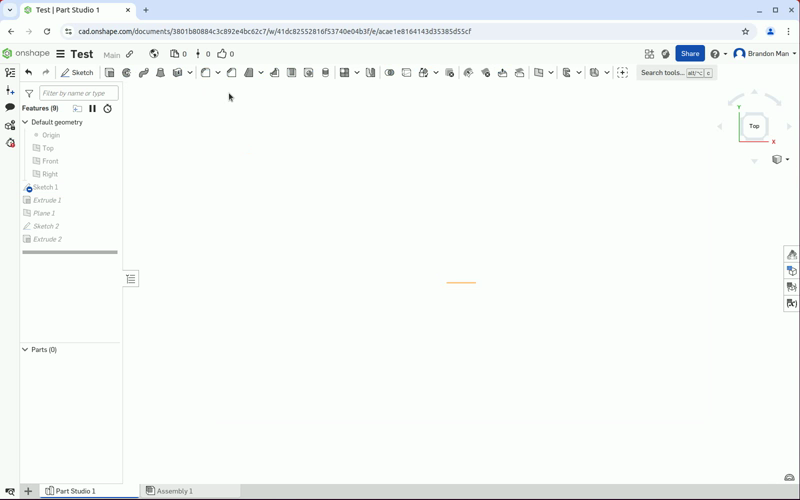
key(shift+s)
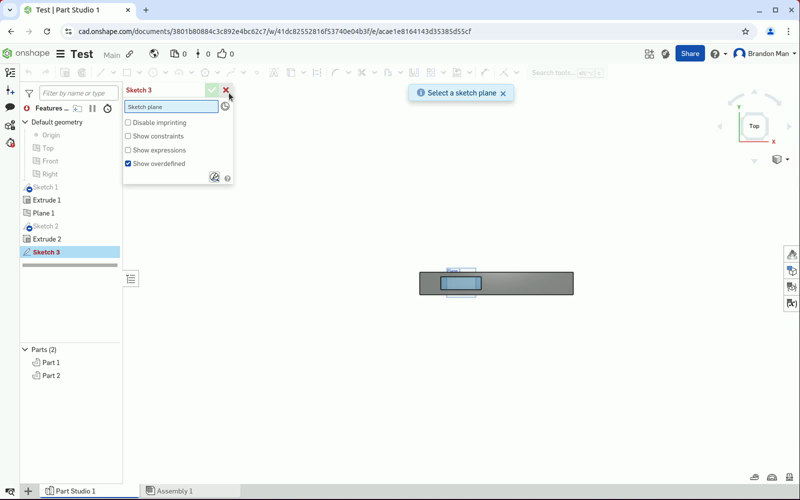
mouse_move(73, 215)
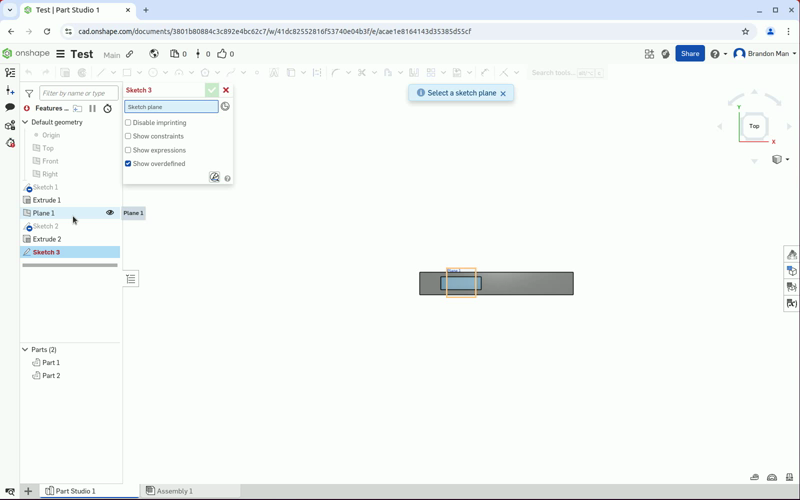
click(73, 215)
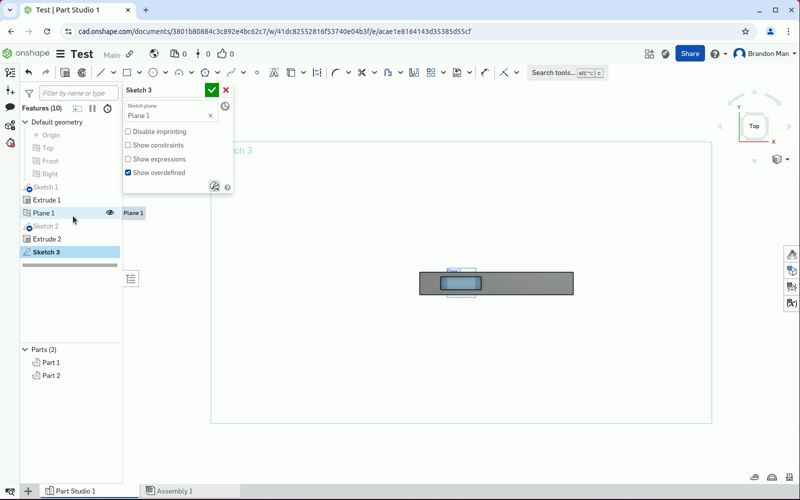
mouse_move(73, 352)
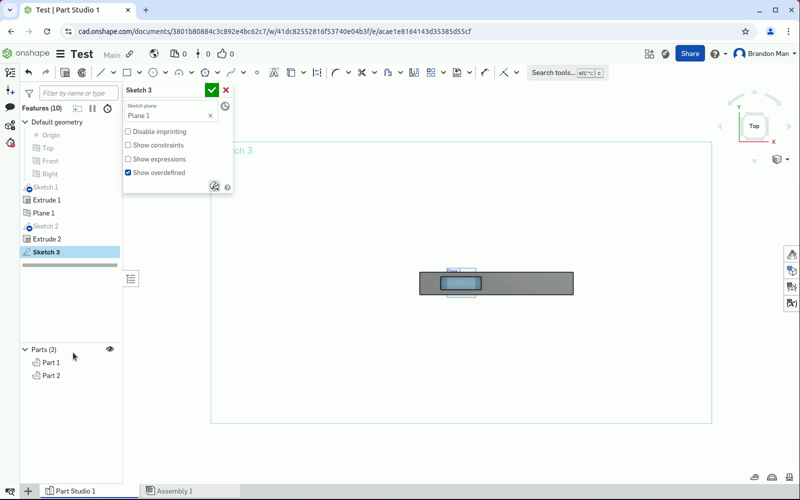
key(y)
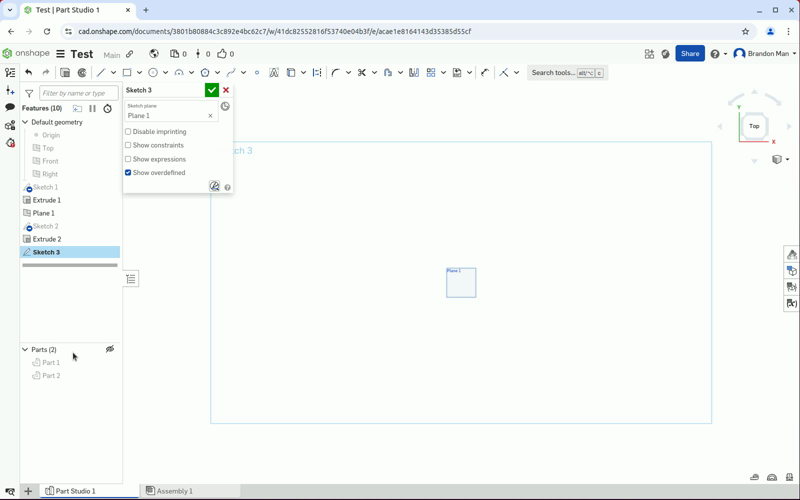
key(l)
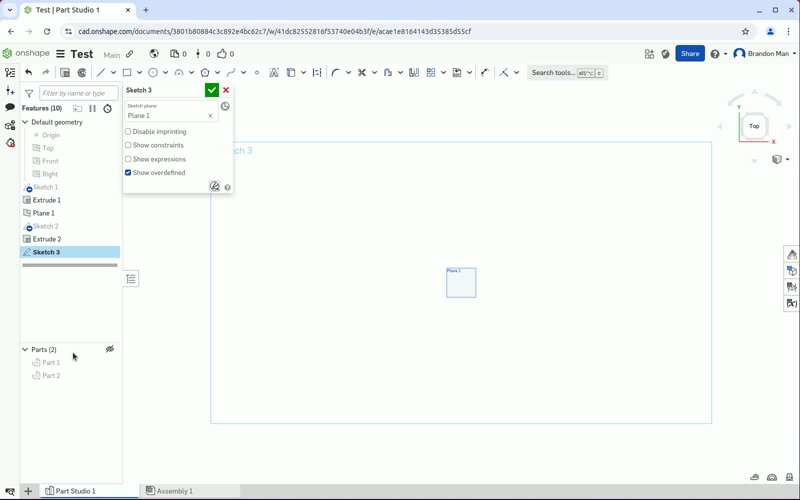
key_down(shift)
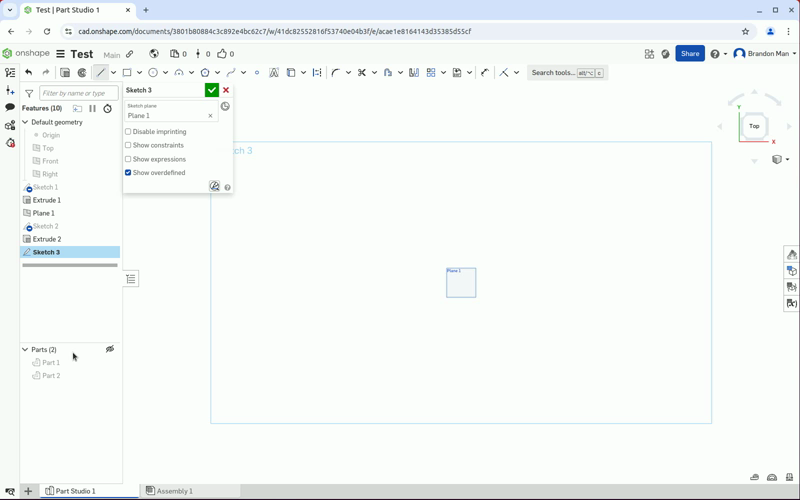
mouse_move(440, 290)
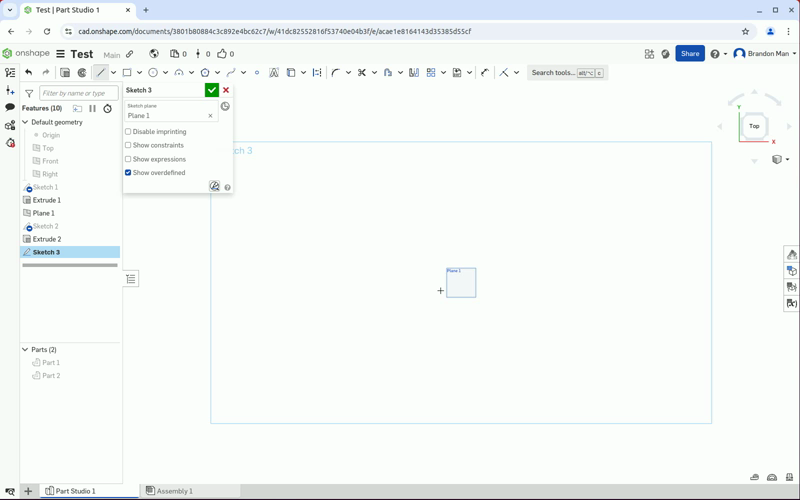
click(440, 290)
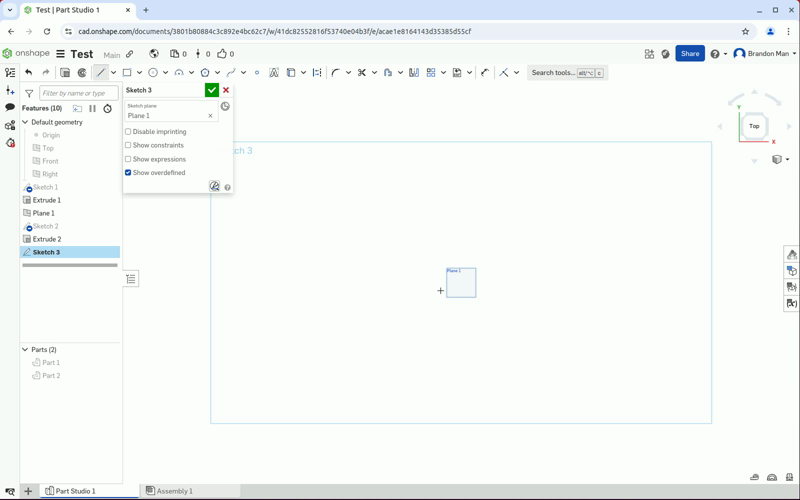
key_up(shift)
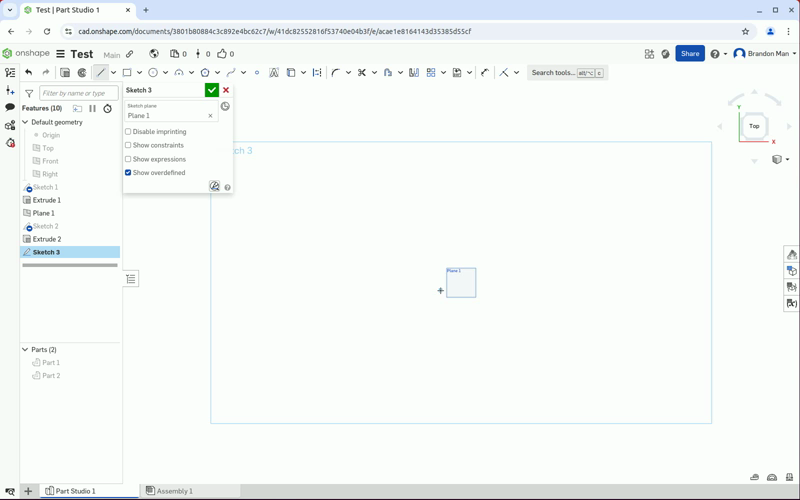
key_down(shift)
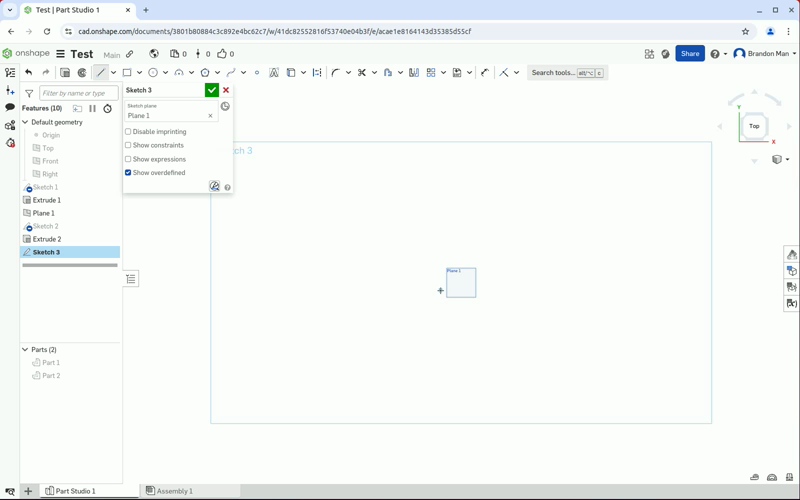
mouse_move(470, 290)
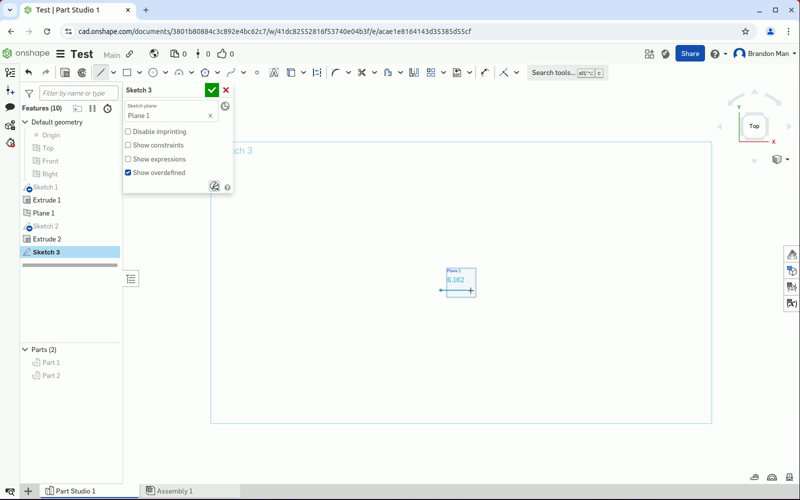
mouse_move(482, 290)
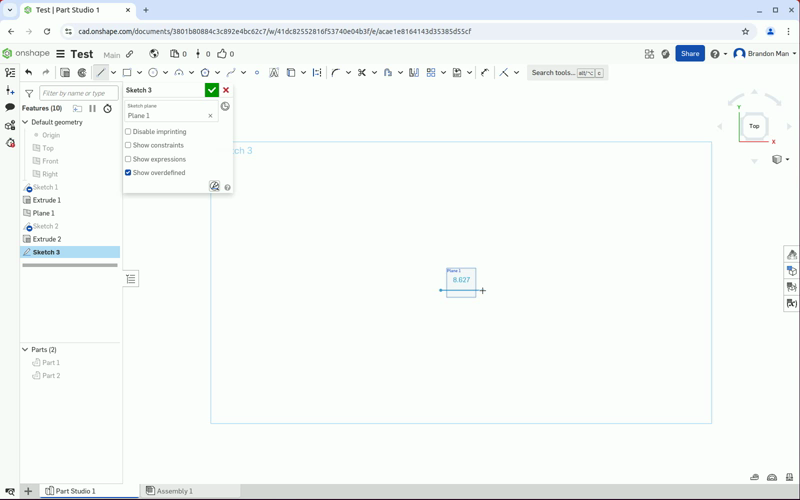
click(482, 290)
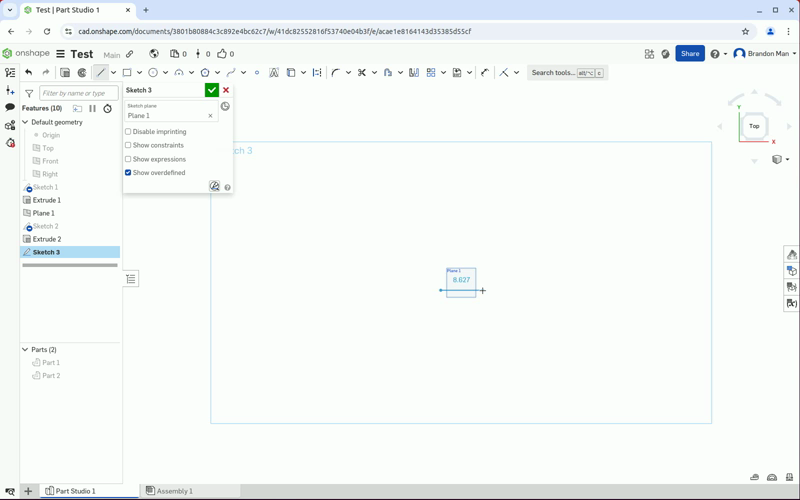
key_up(shift)
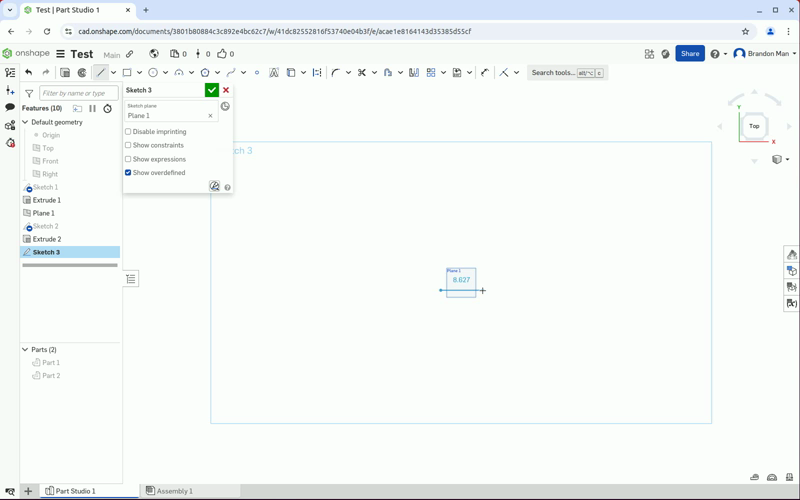
key_down(shift)
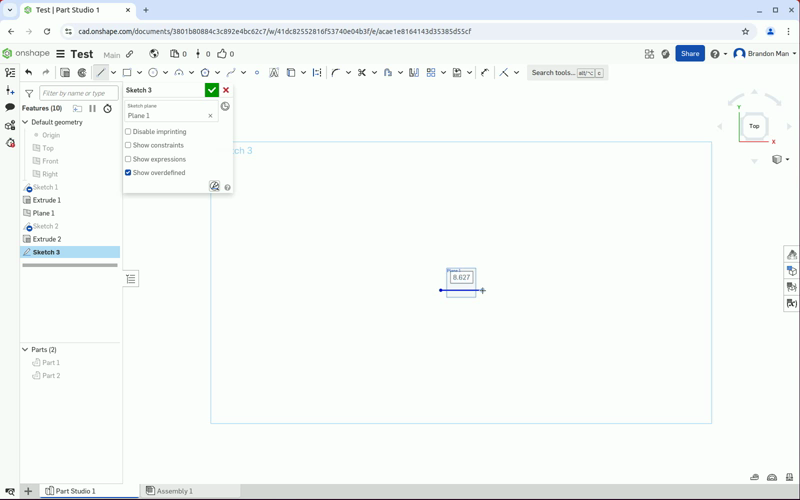
mouse_move(512, 290)
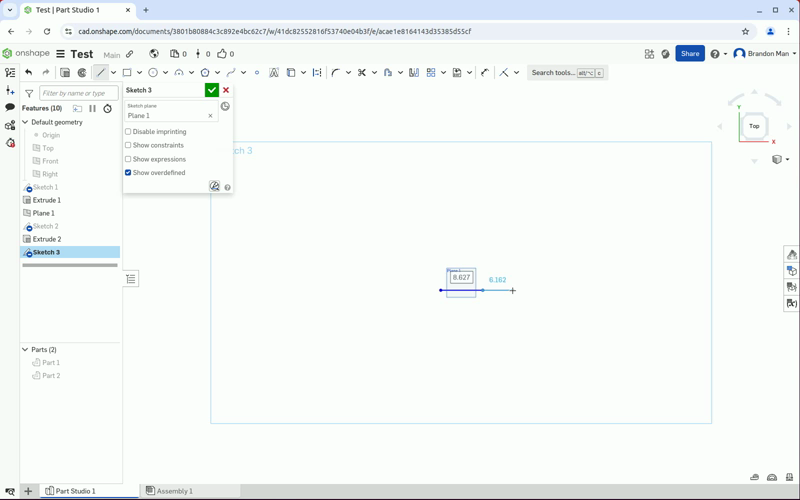
mouse_move(482, 276)
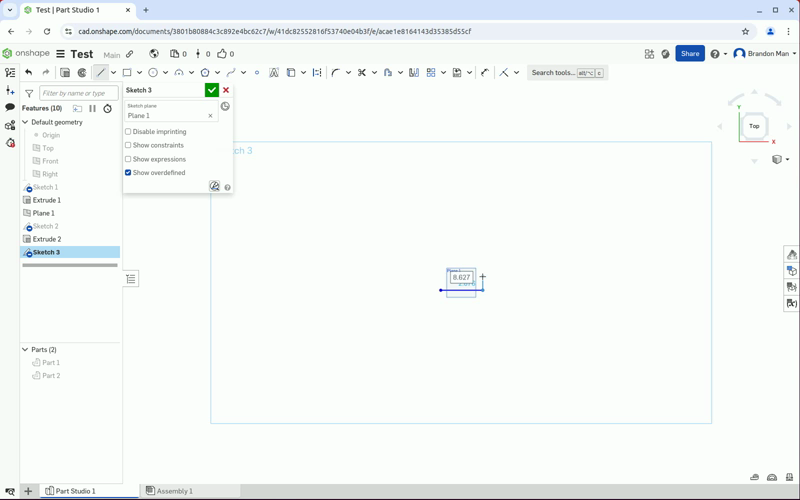
click(482, 276)
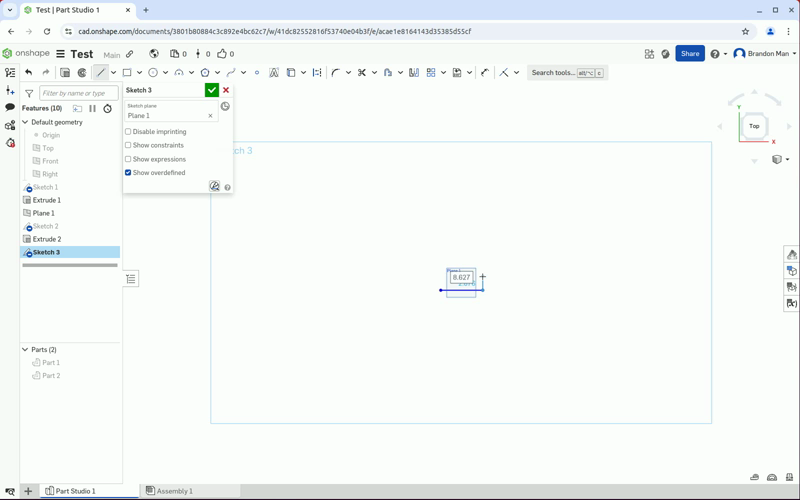
key_up(shift)
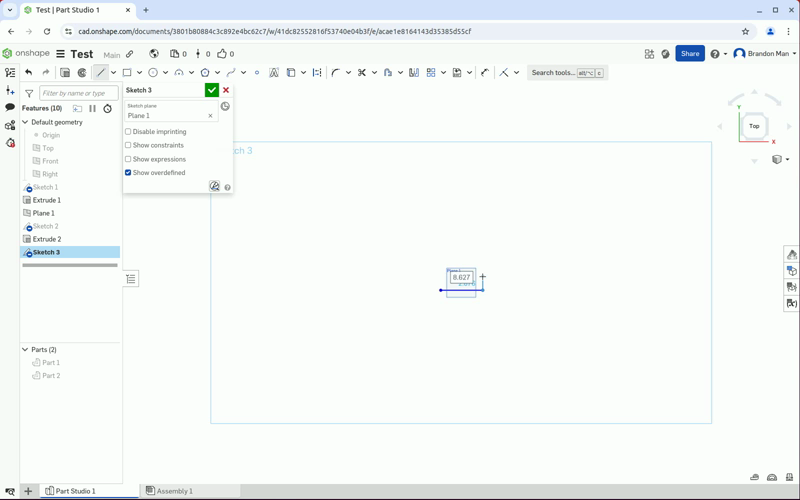
key_down(shift)
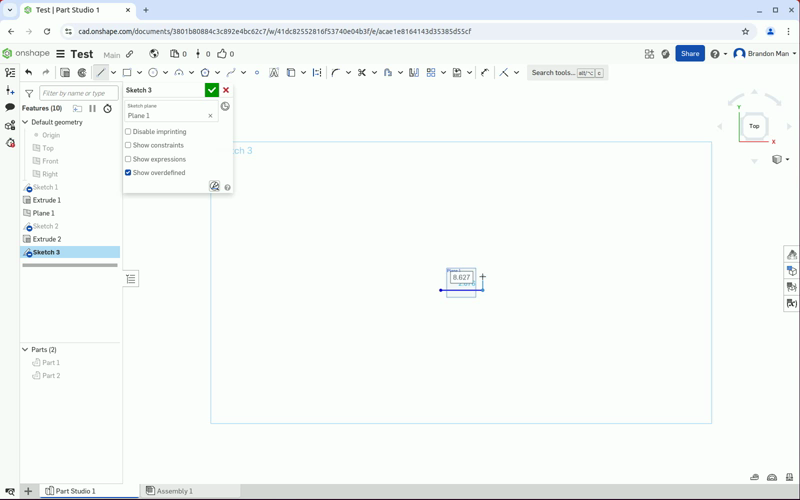
mouse_move(512, 276)
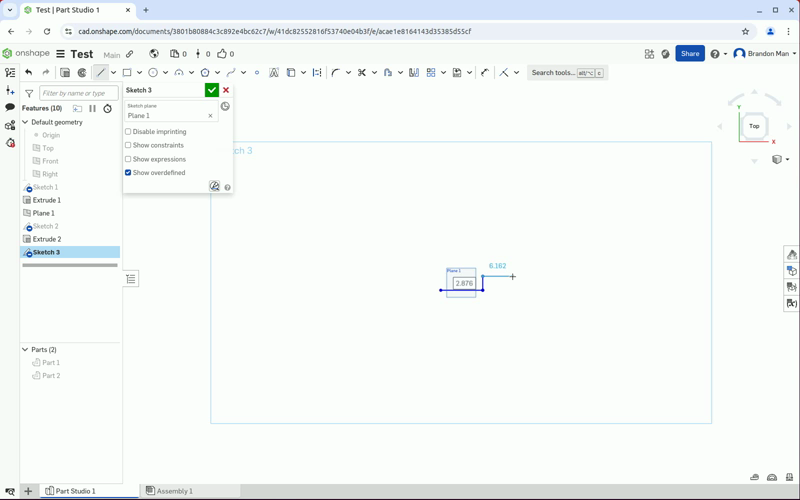
mouse_move(440, 276)
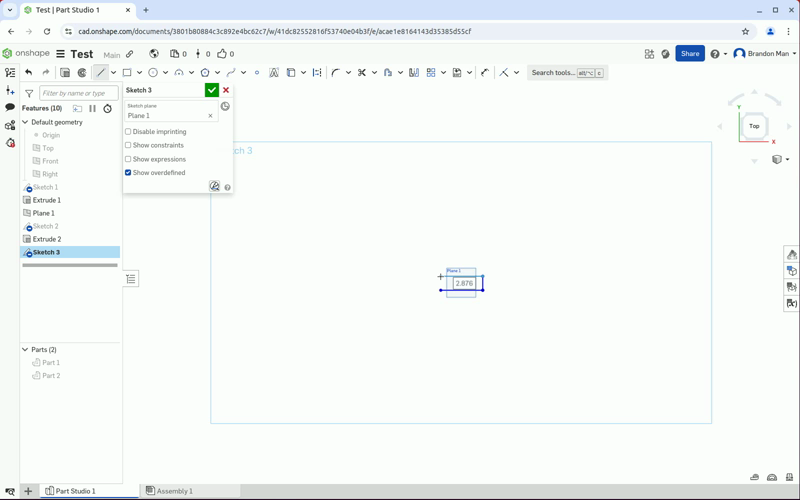
click(440, 276)
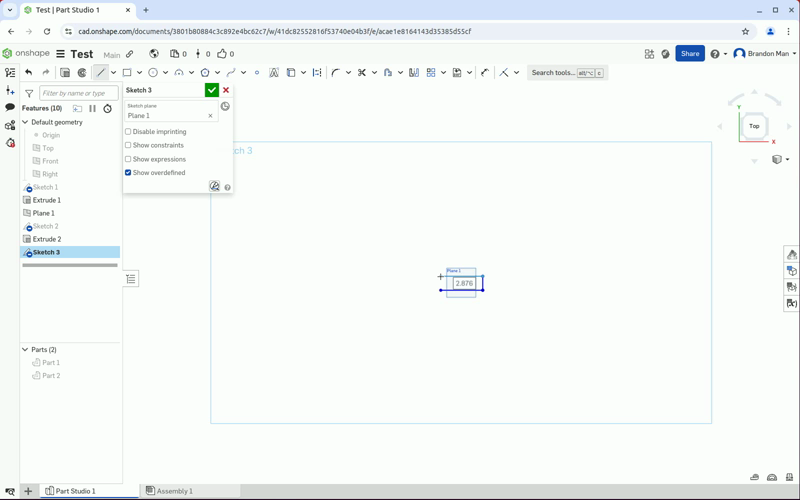
key_up(shift)
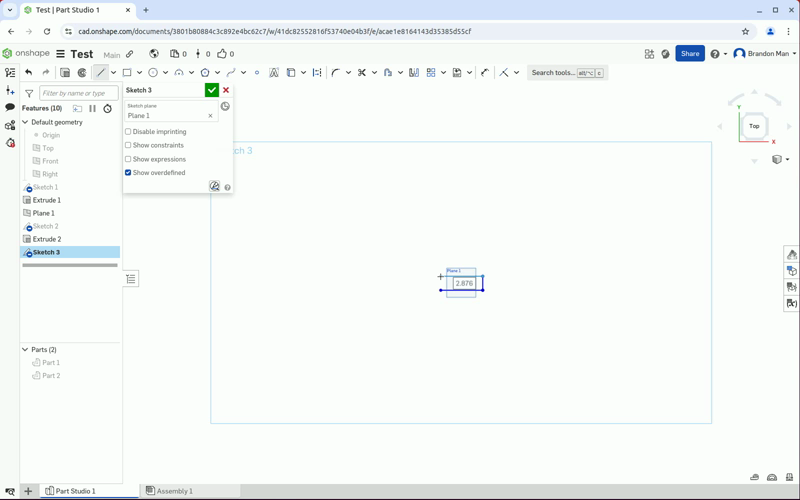
mouse_move(470, 276)
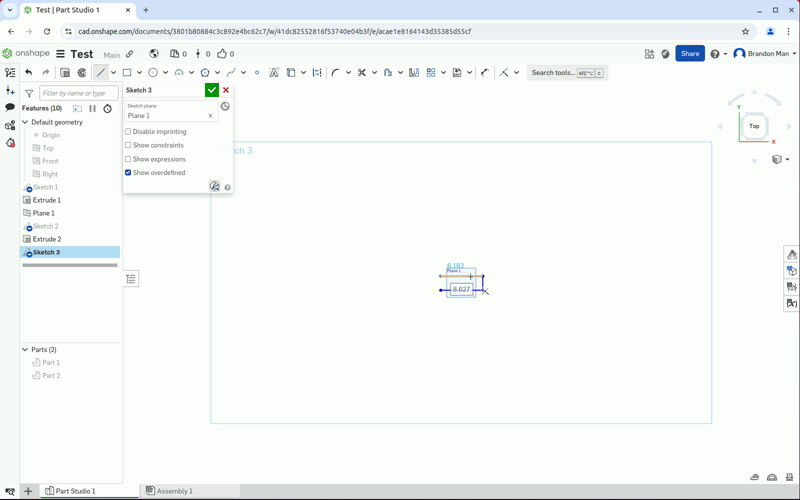
key_down(shift)
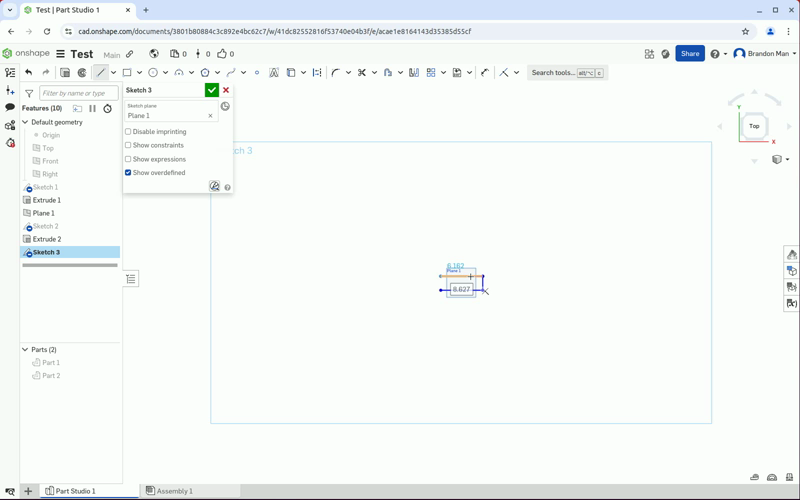
mouse_move(440, 290)
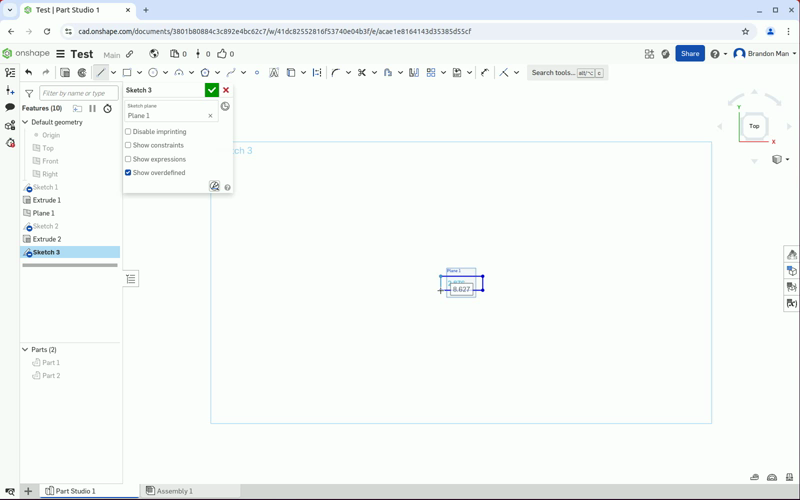
key_up(shift)
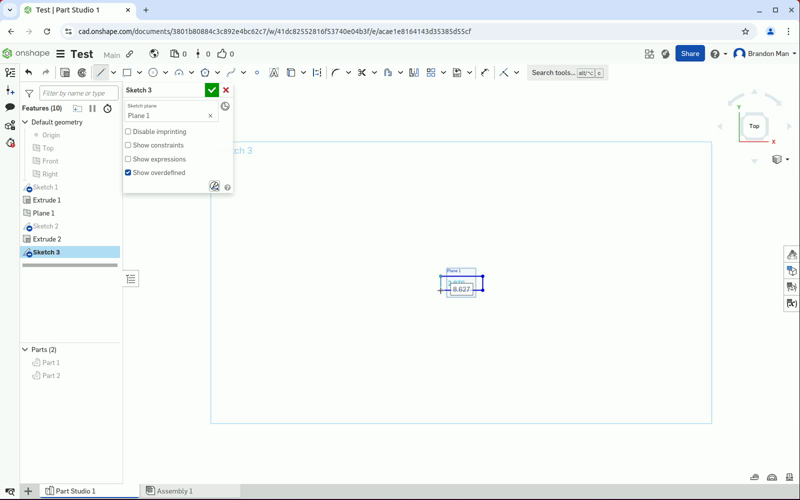
click(440, 290)
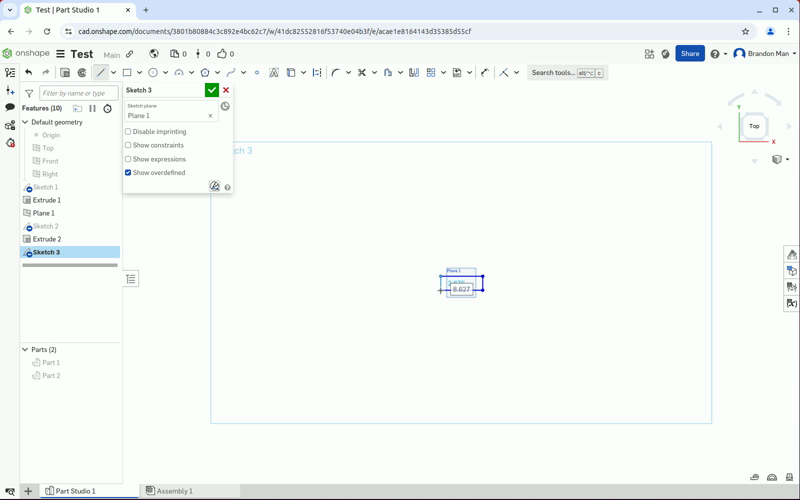
key(esc)
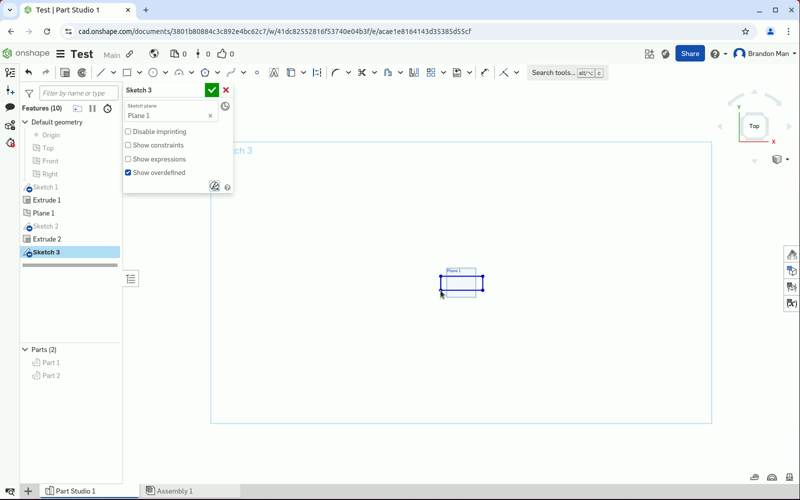
mouse_move(480, 283)
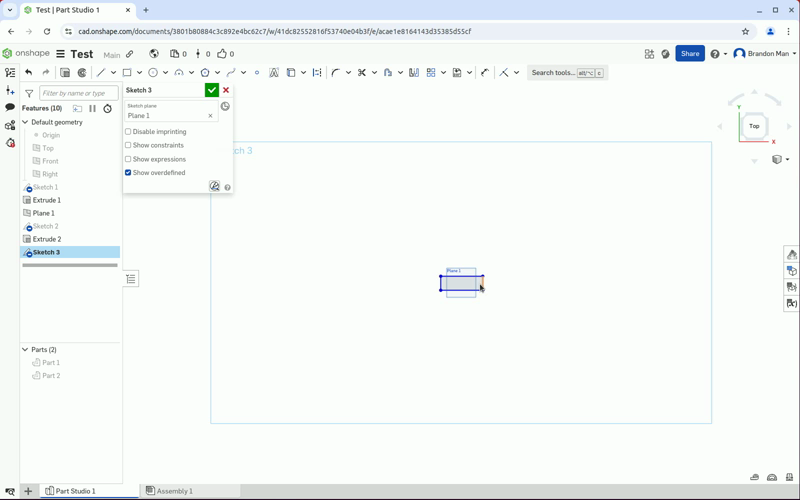
scroll(6)
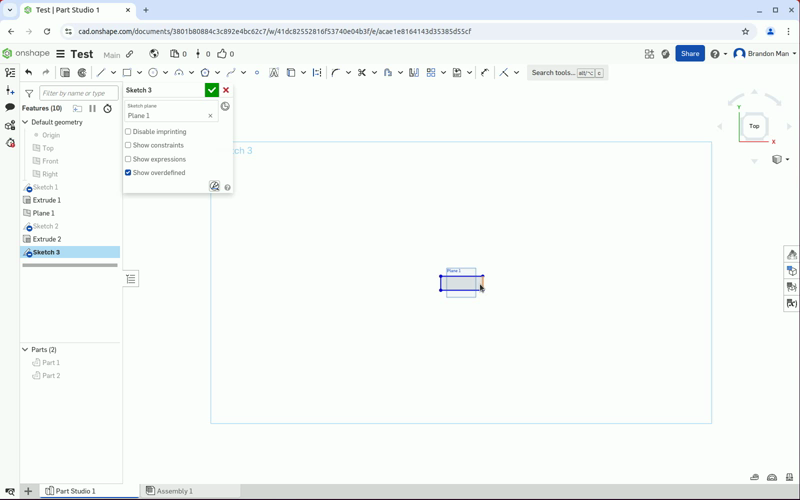
scroll(6)
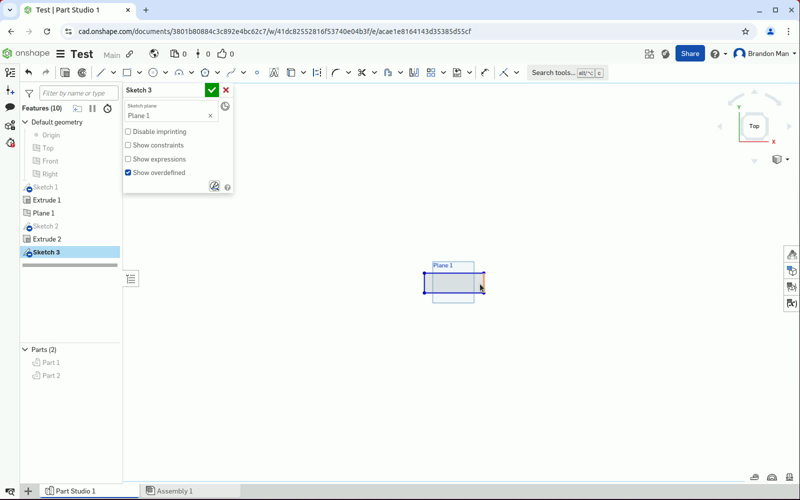
scroll(6)
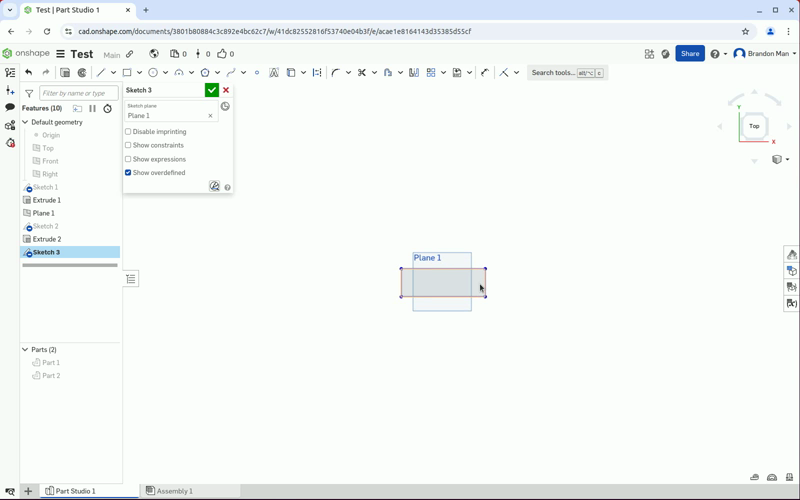
scroll(6)
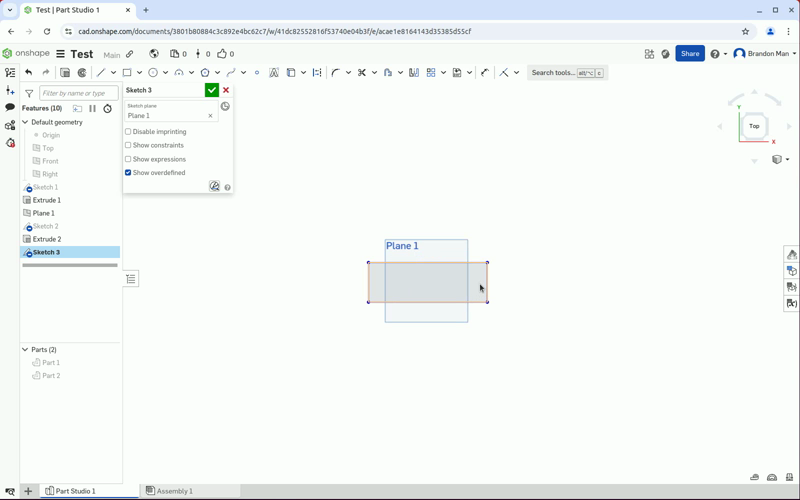
scroll(6)
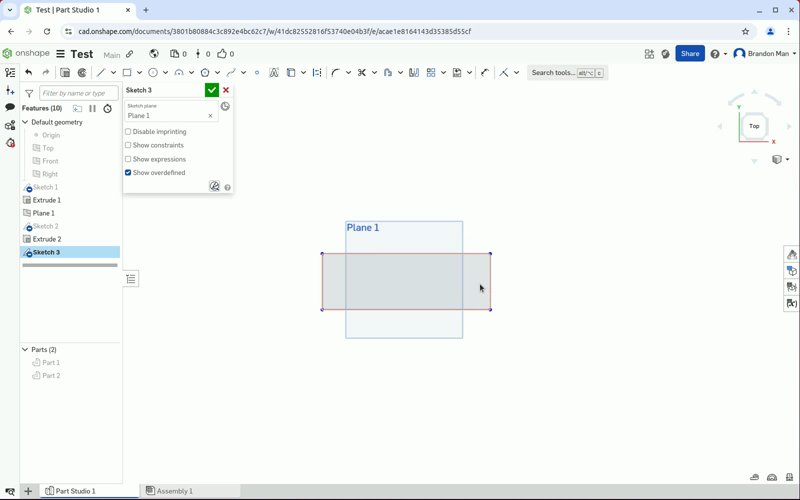
scroll(6)
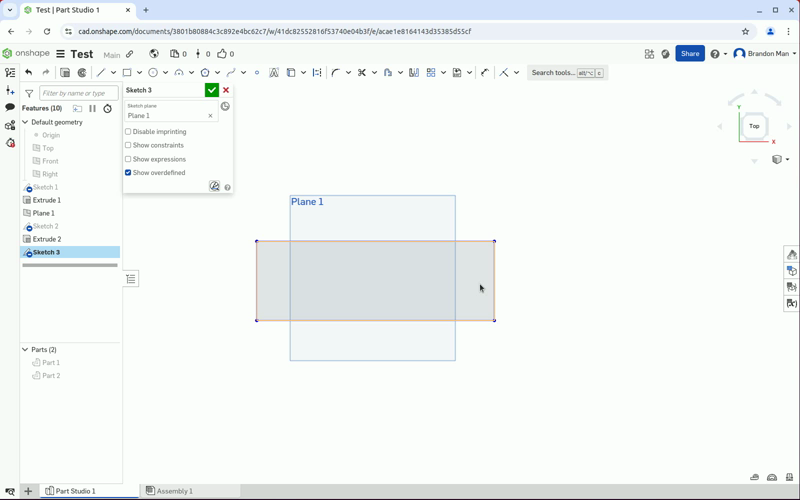
scroll(6)
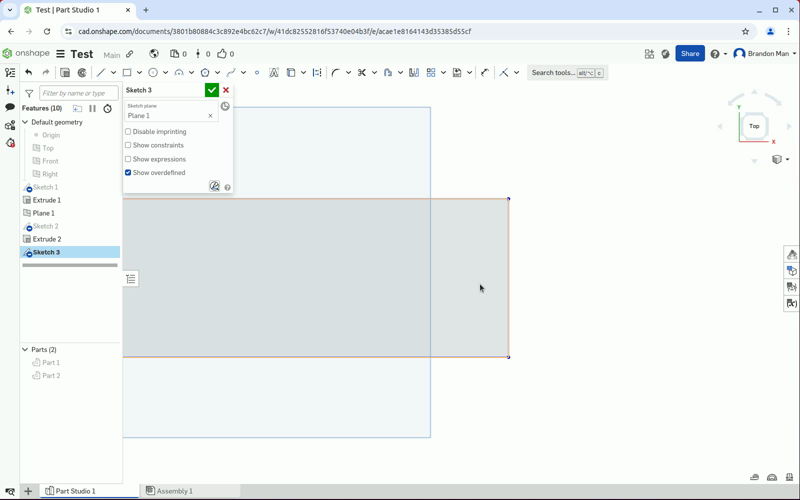
click(480, 283)
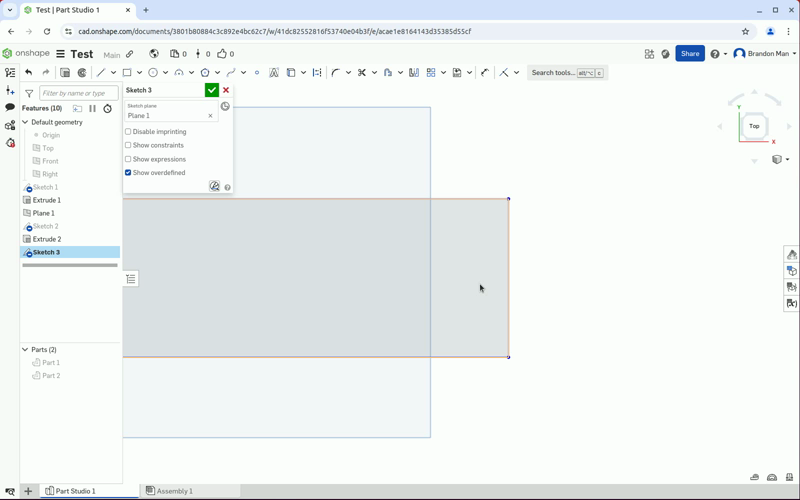
scroll(-6)
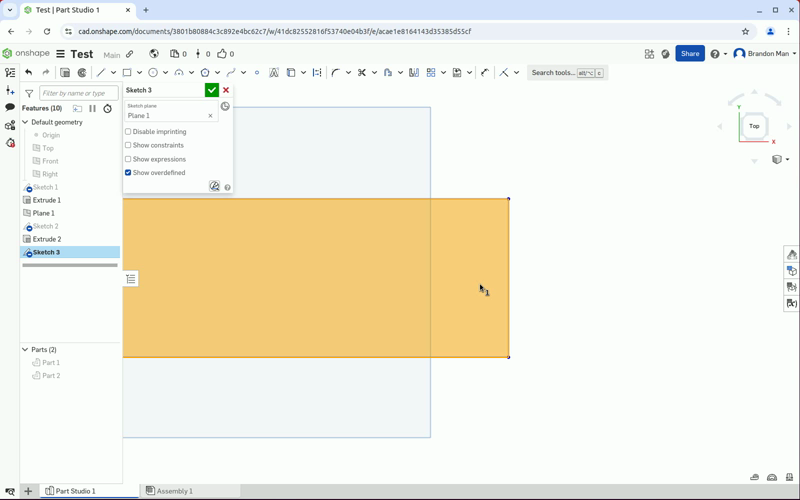
scroll(-6)
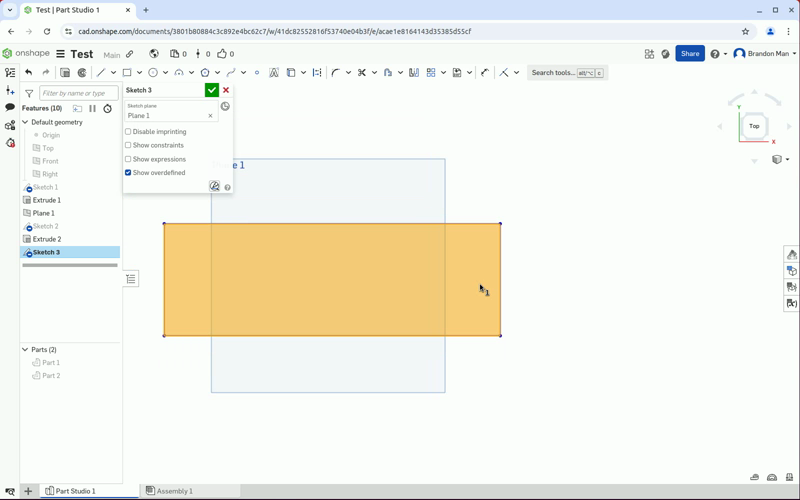
scroll(-6)
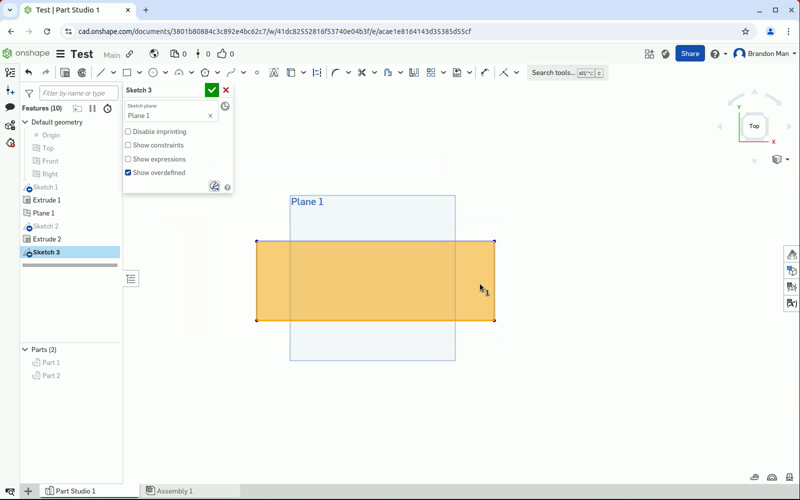
scroll(-6)
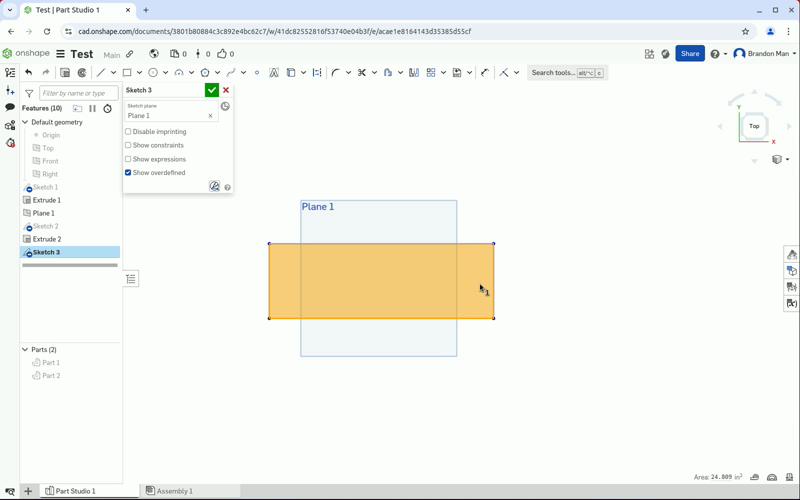
scroll(-6)
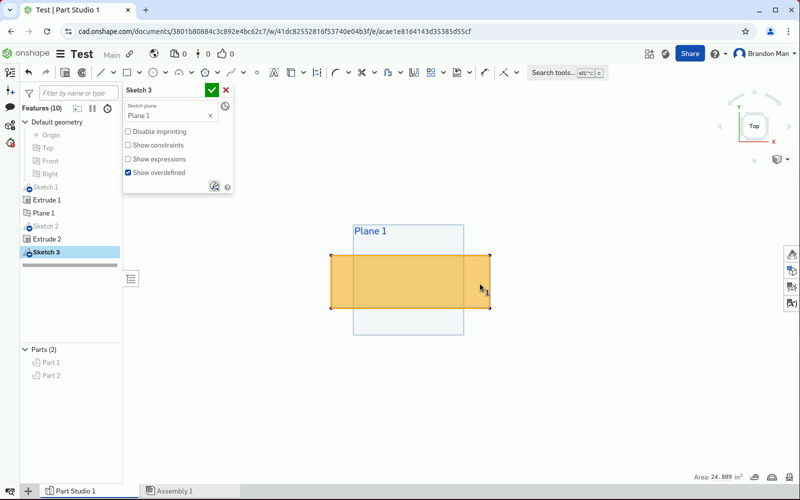
scroll(-6)
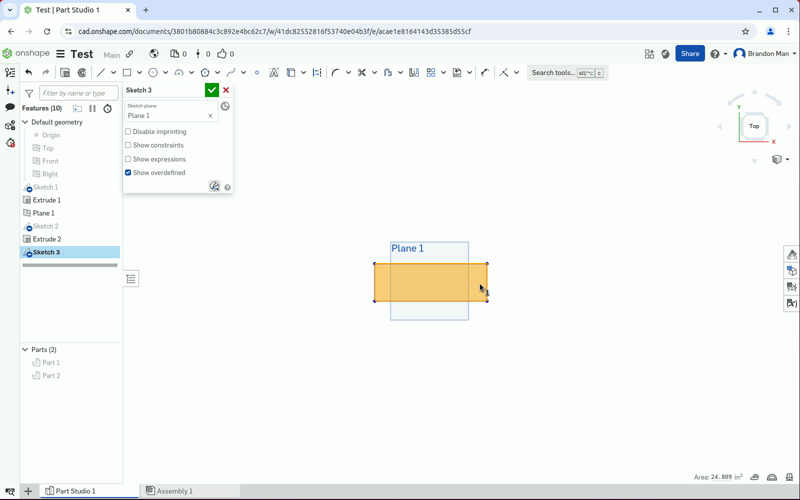
scroll(-6)
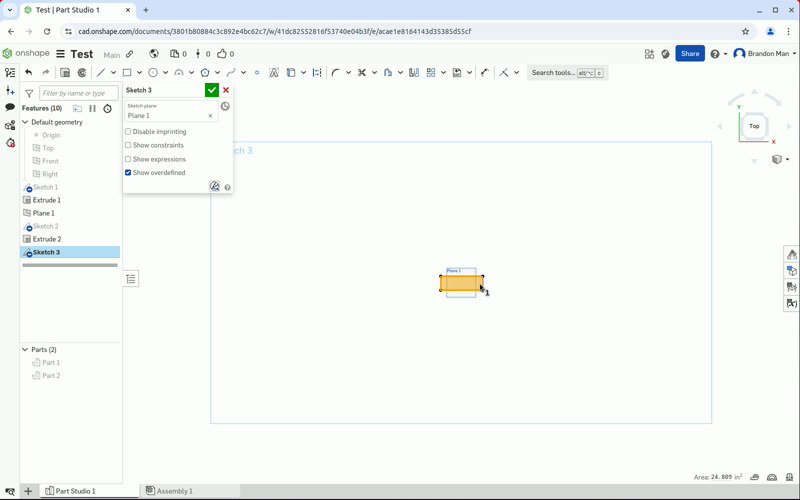
mouse_move(73, 352)
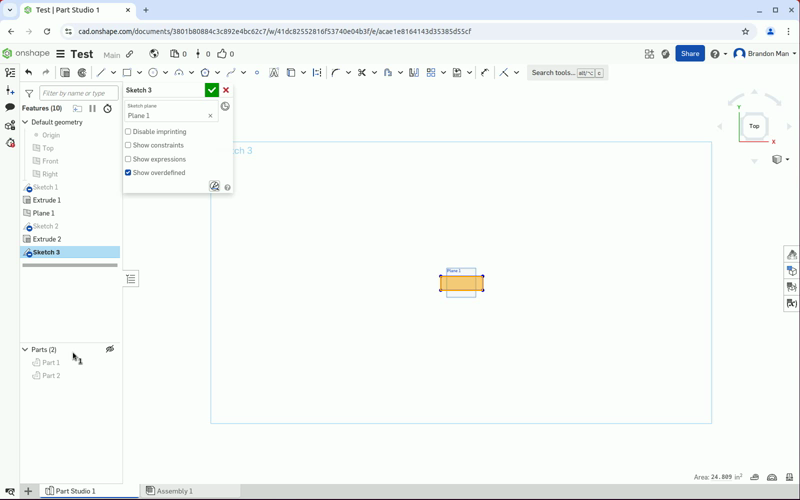
key(shift+y)
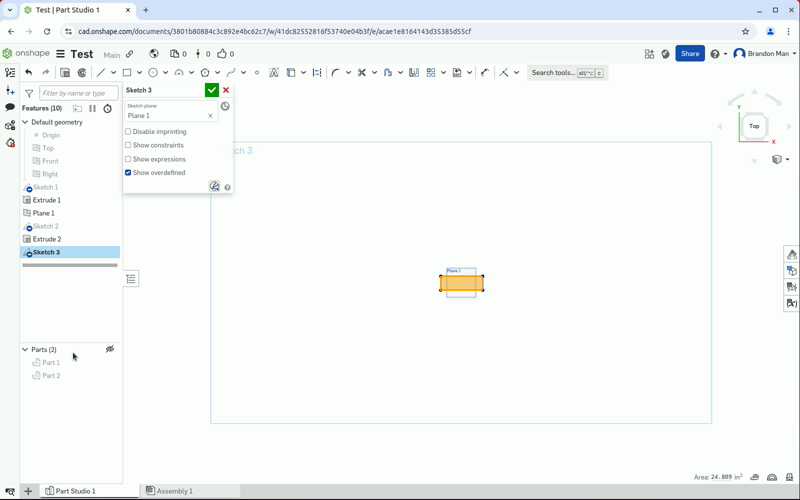
key(shift+e)
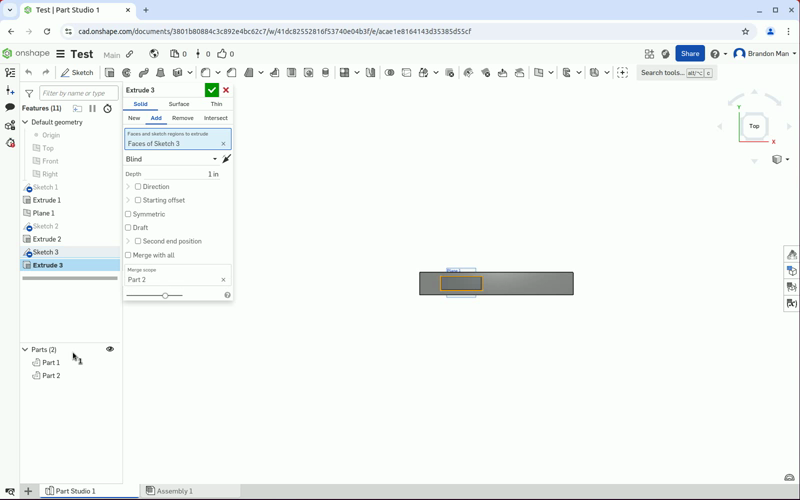
mouse_move(143, 106)
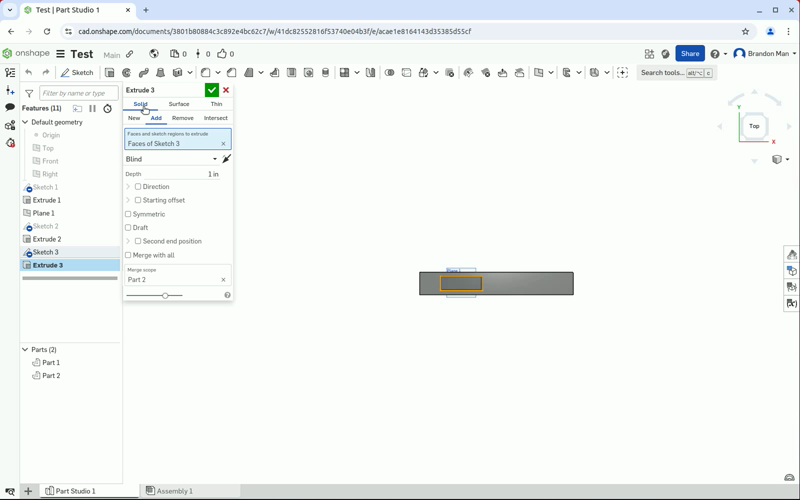
click(143, 106)
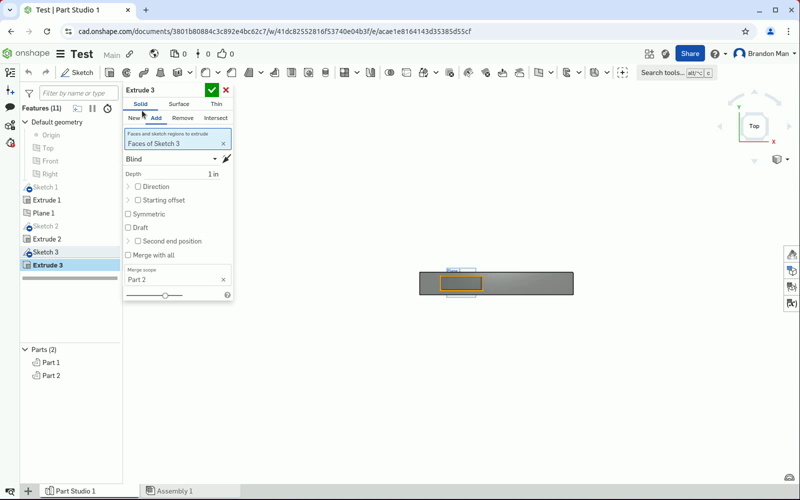
mouse_move(137, 120)
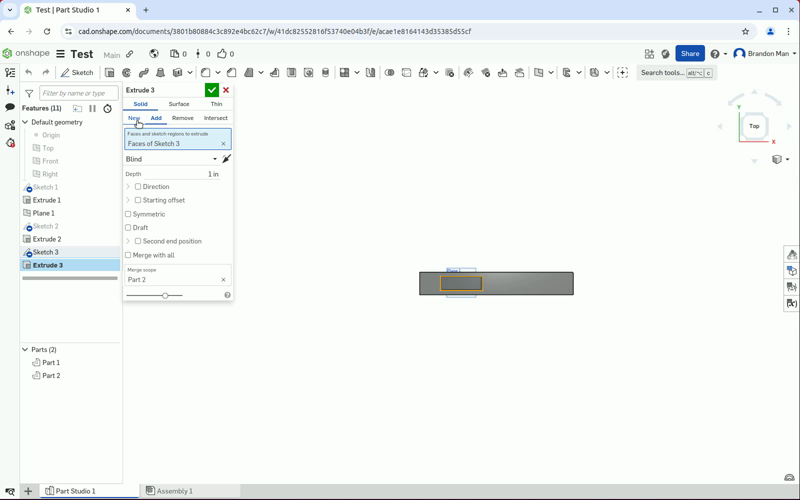
click(137, 120)
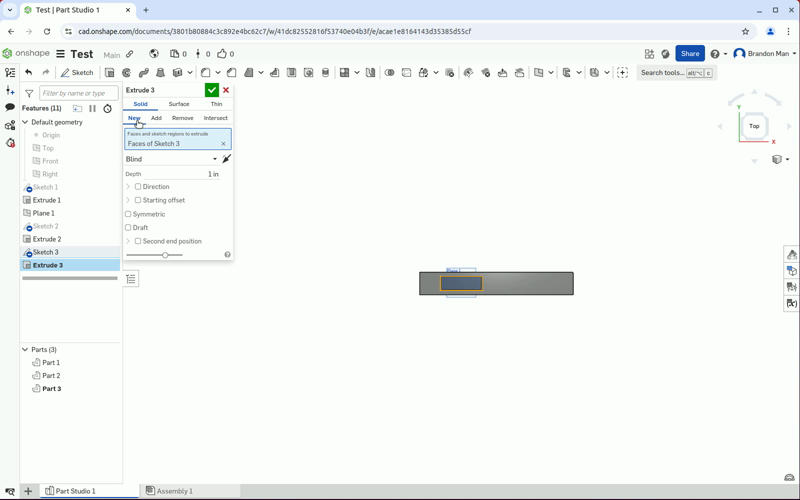
key(tab, 4)
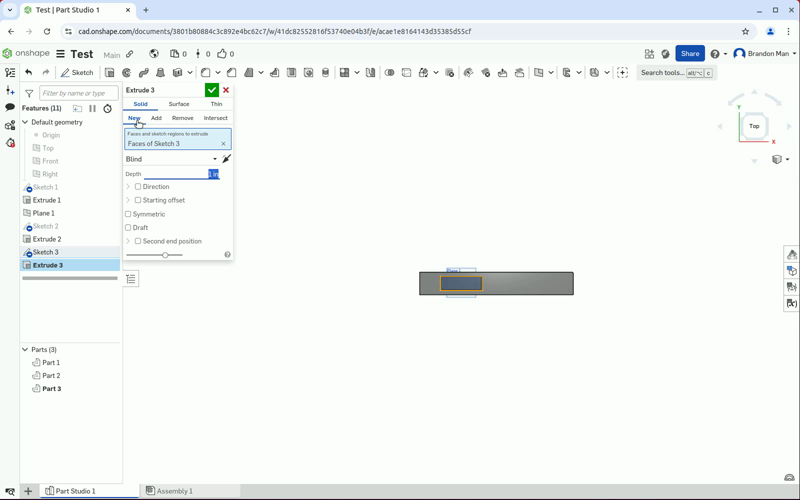
text(2.407)
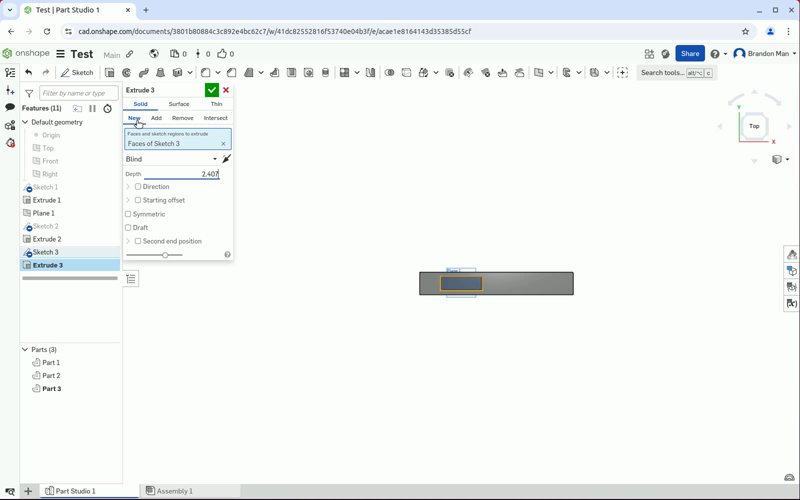
key(enter)
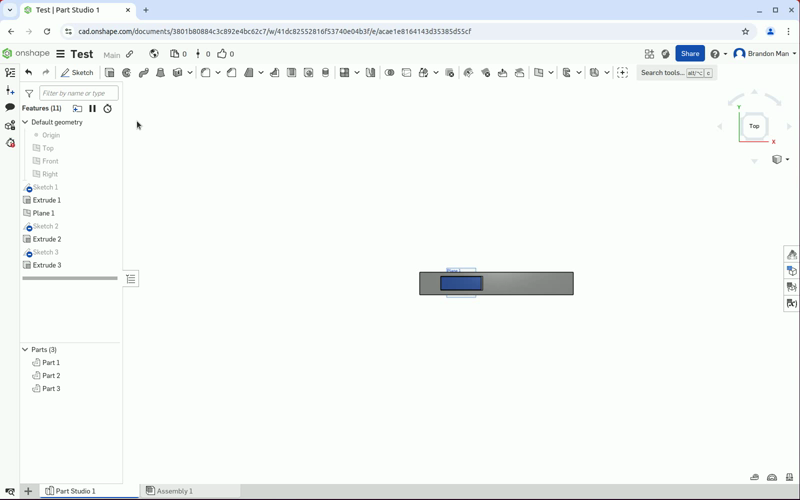
key(shift+h)
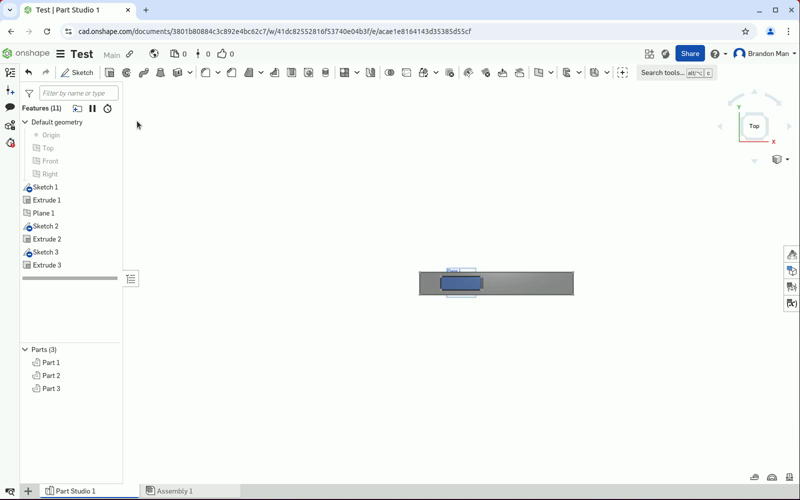
key(shift+h)
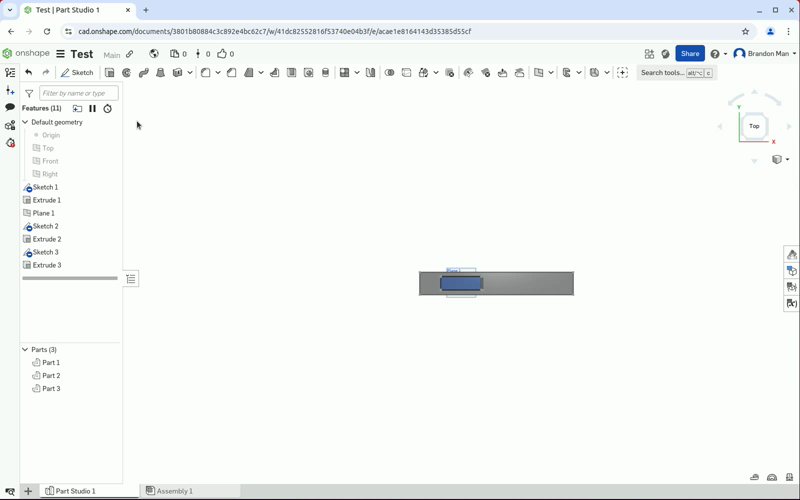
key(shift+7)
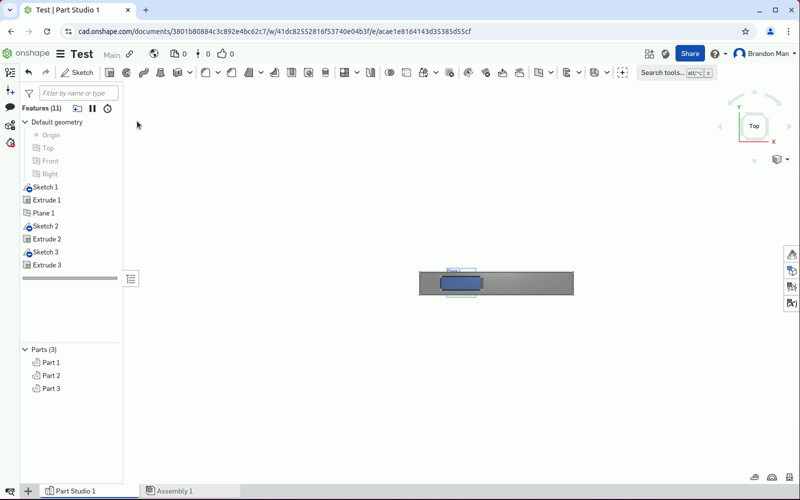
key(up, 3)
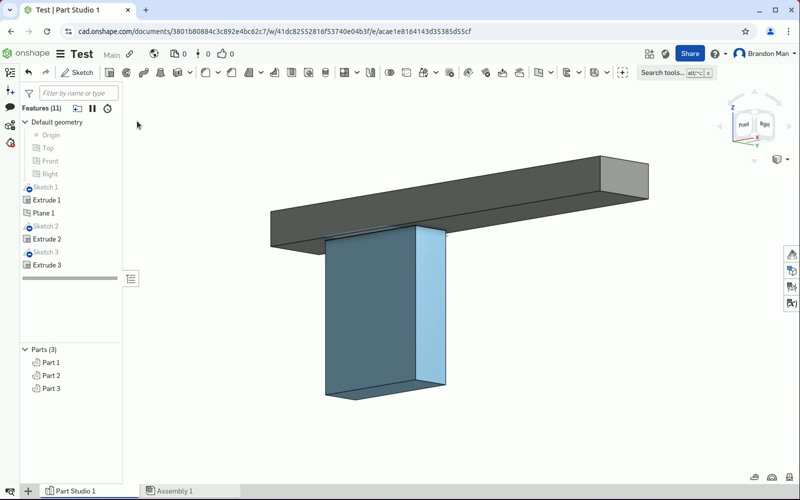
key(left, 3)
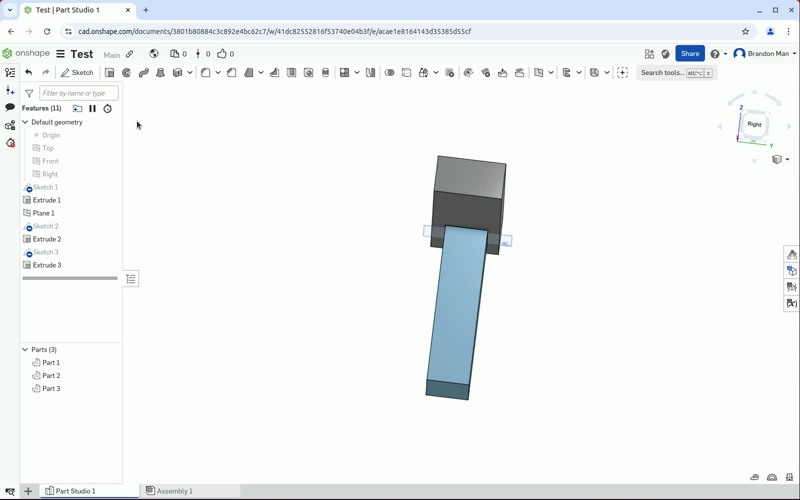
key(right, 3)
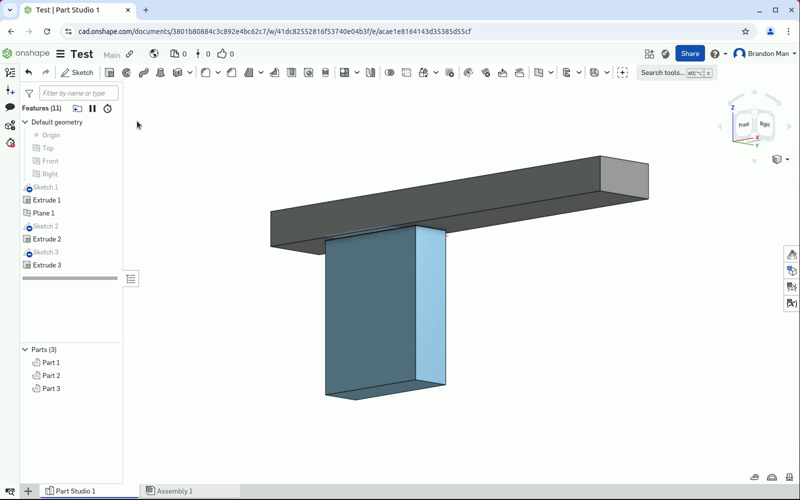
key(down, 3)
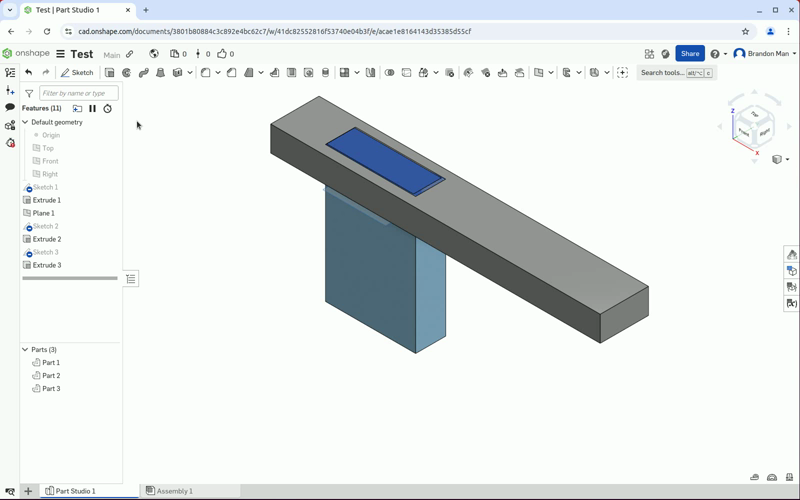
mouse_move(73, 189)
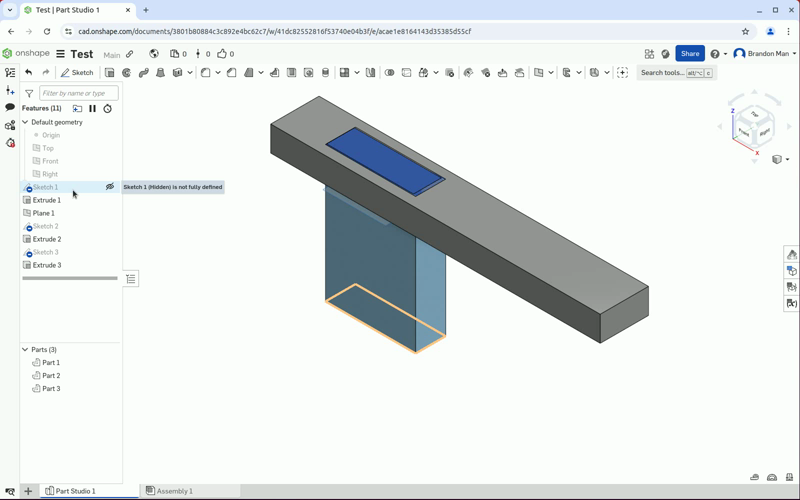
click(73, 189)